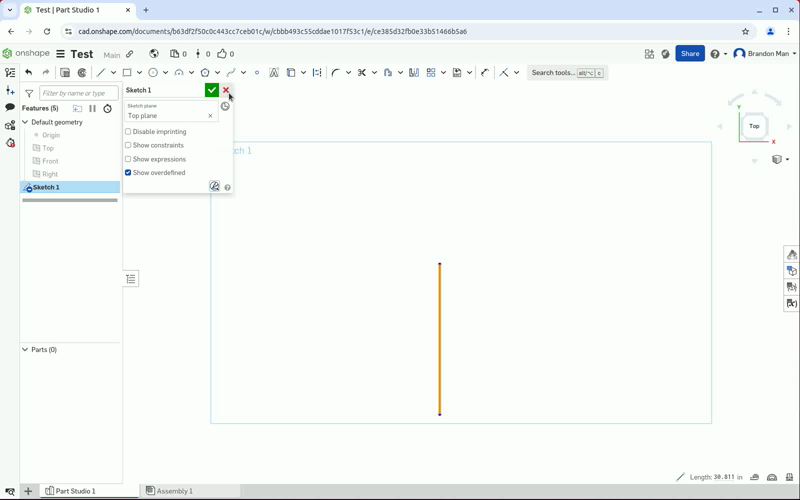
key(shift+h)
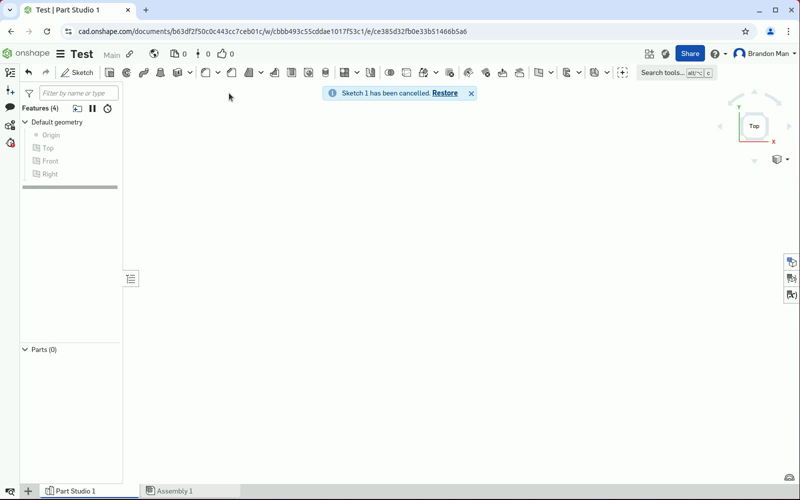
mouse_move(73, 352)
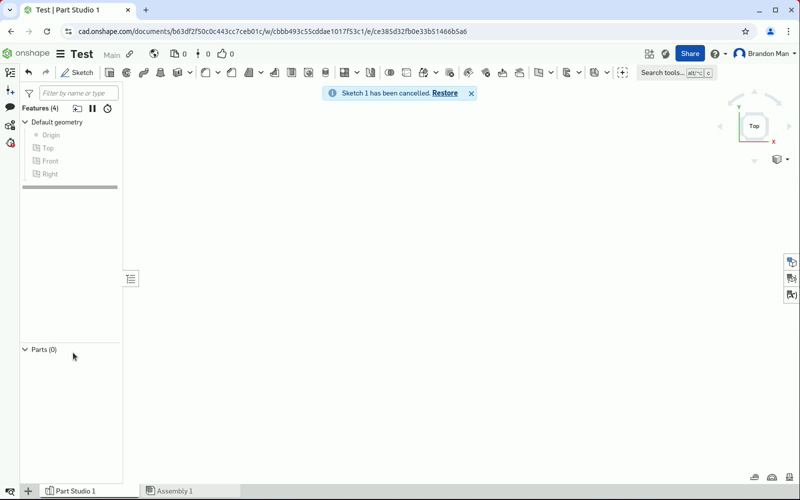
key(y)
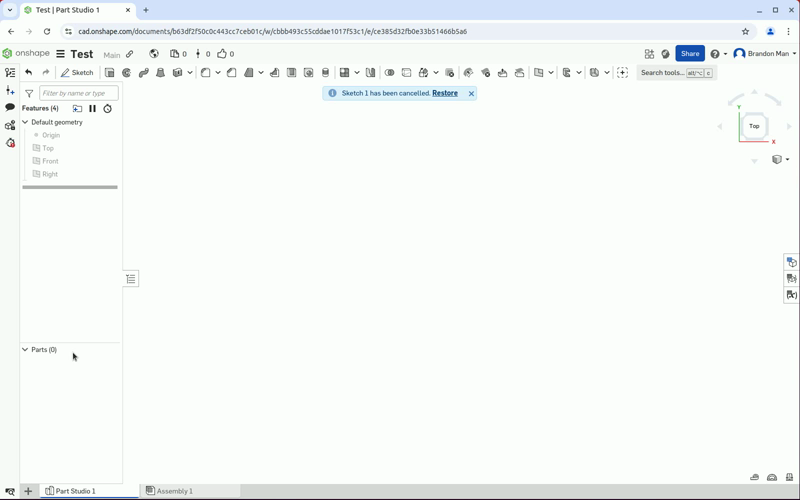
key(shift+p)
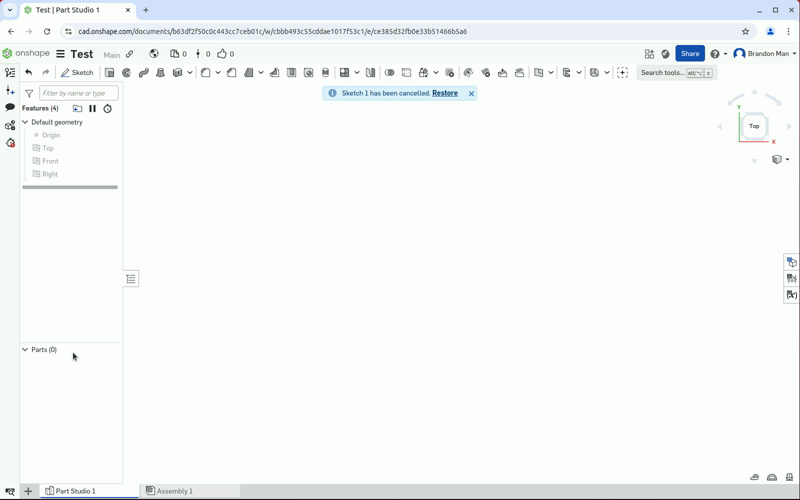
key(space)
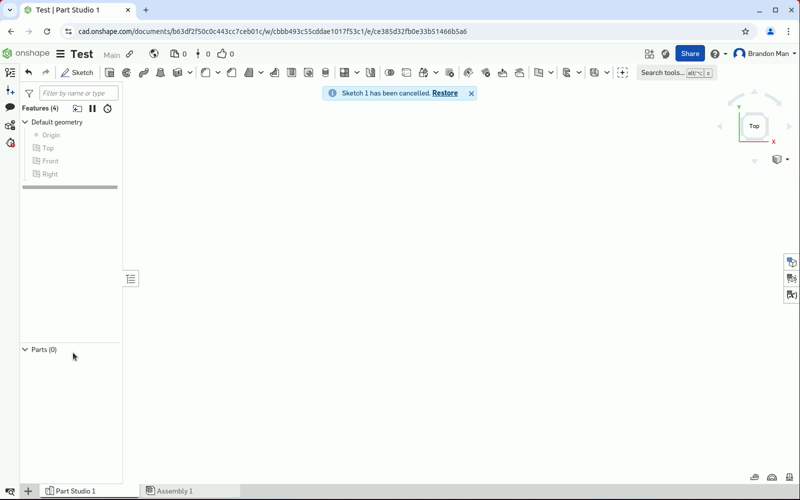
key_down(shift)
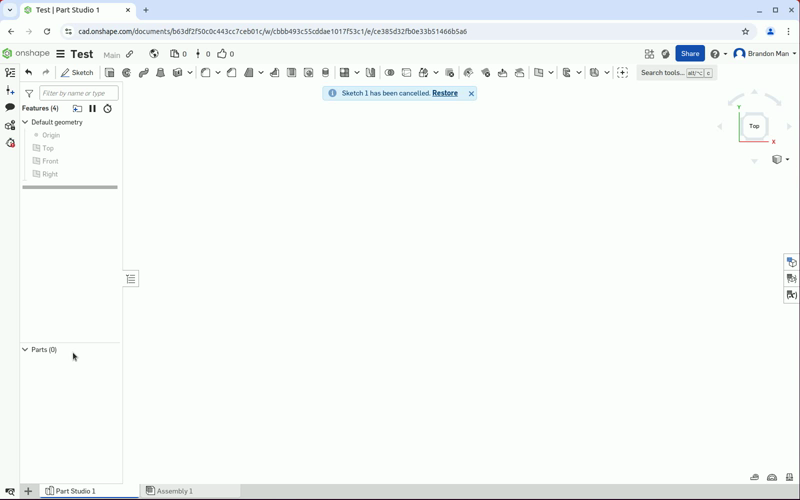
key(up)
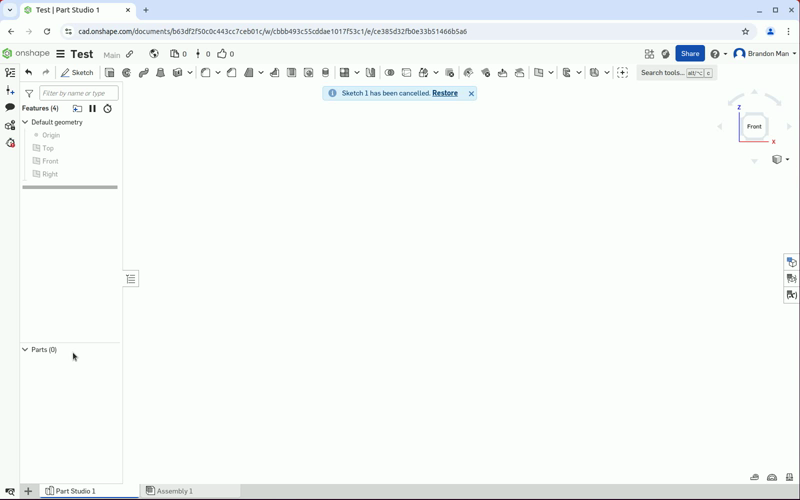
key_up(shift)
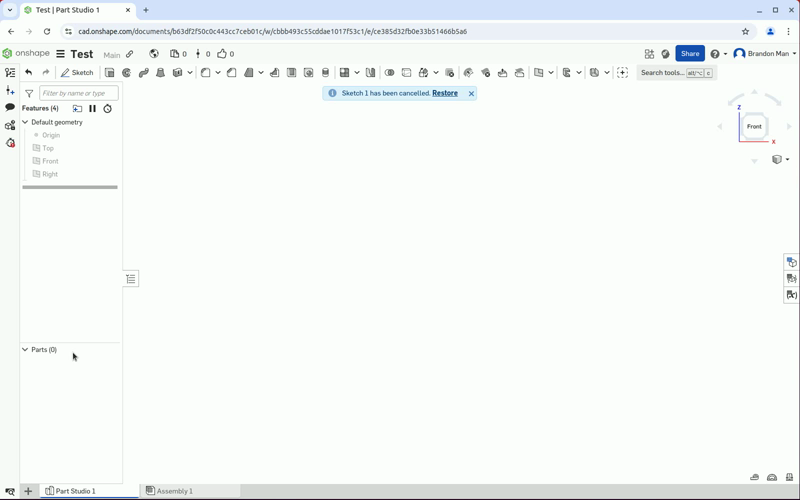
mouse_move(73, 352)
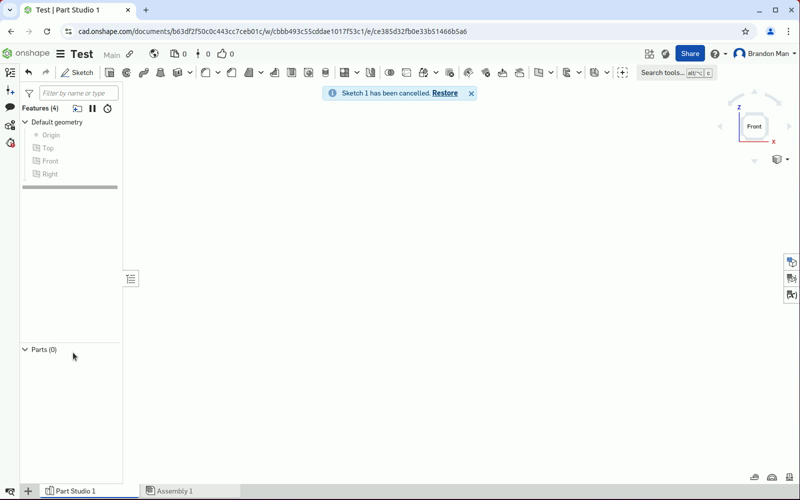
key(shift+y)
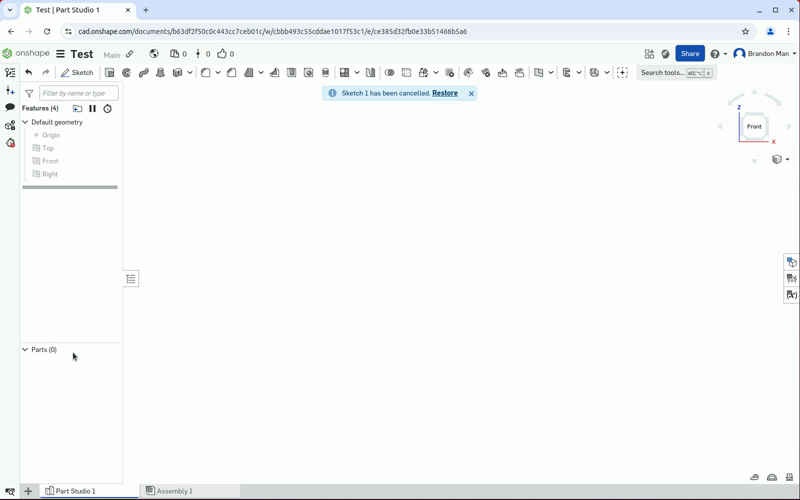
key(shift+s)
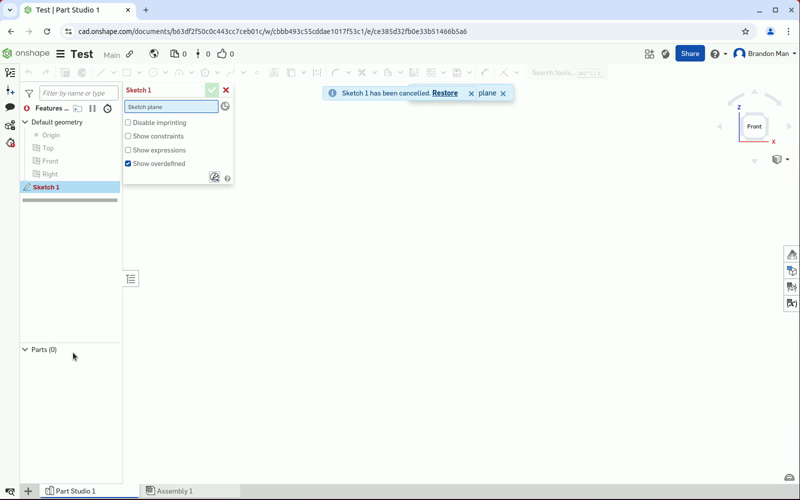
mouse_move(73, 163)
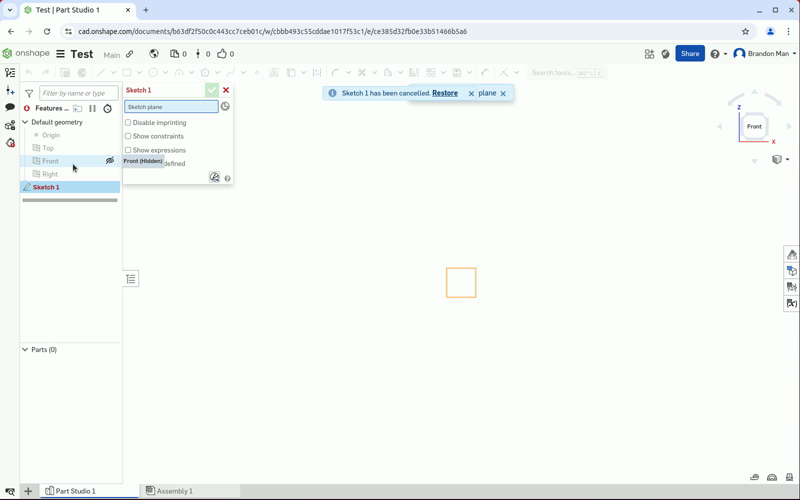
click(73, 163)
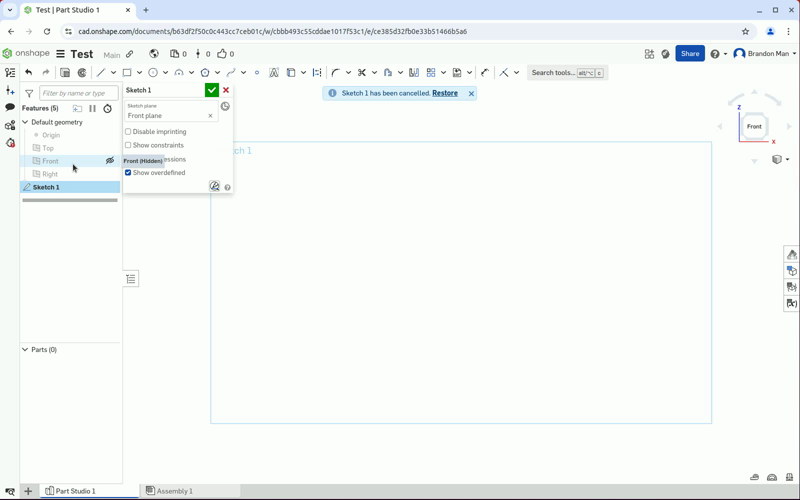
mouse_move(73, 352)
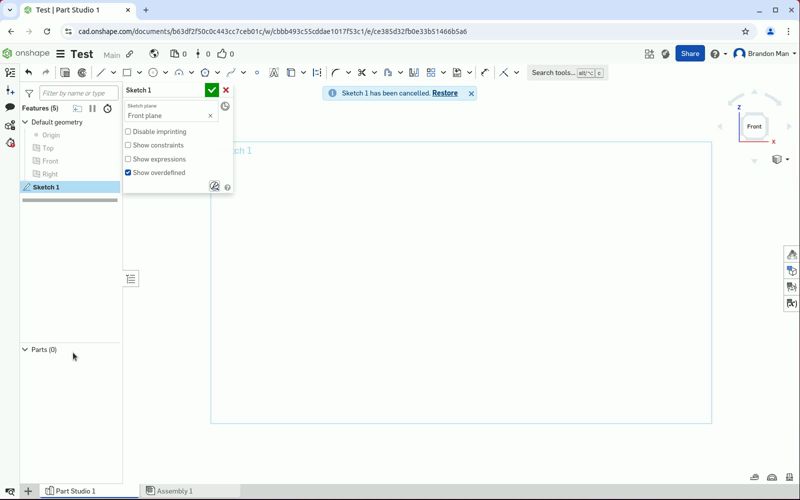
key(y)
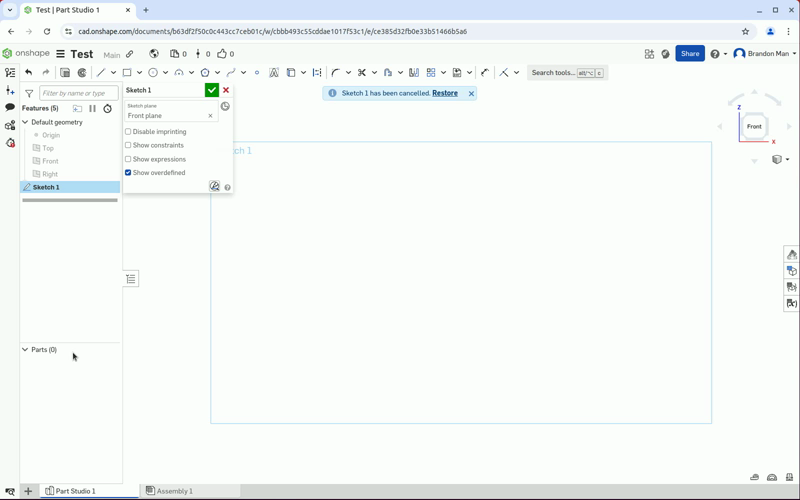
key(c)
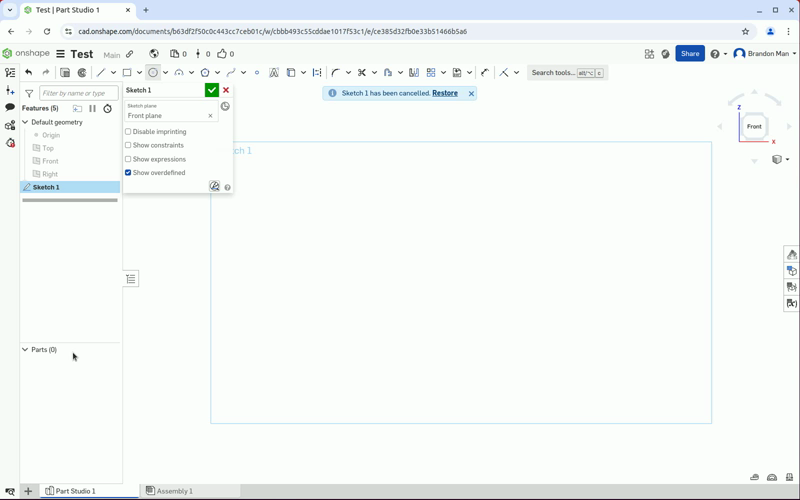
key_down(shift)
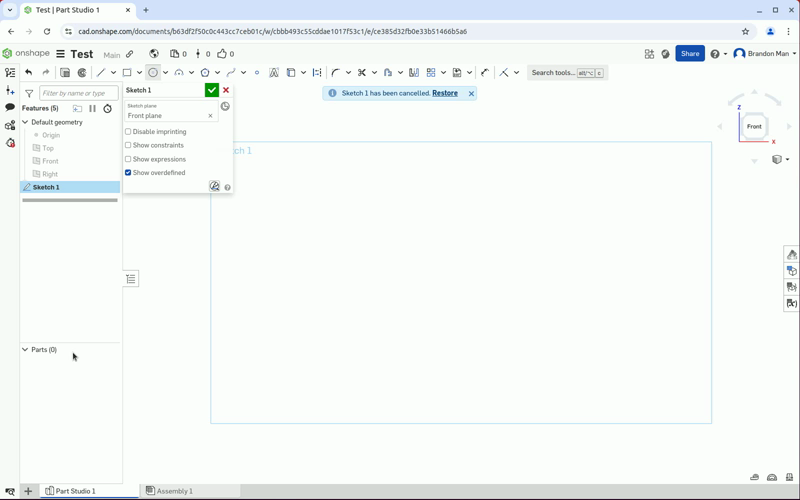
mouse_move(399, 223)
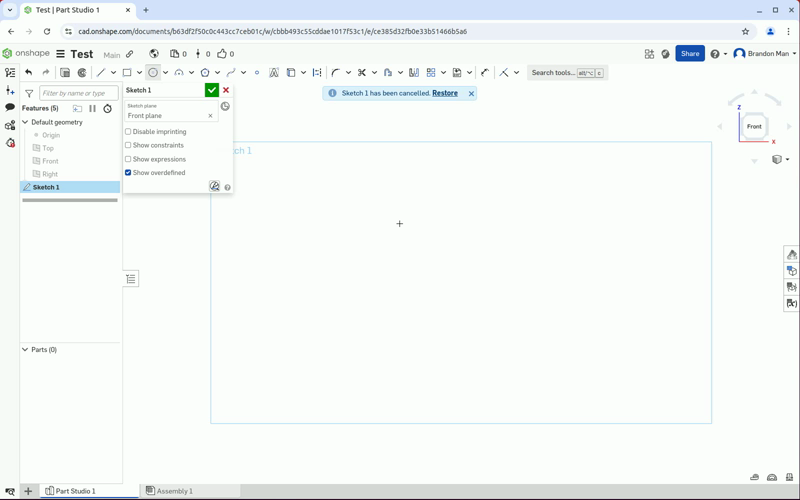
click(399, 223)
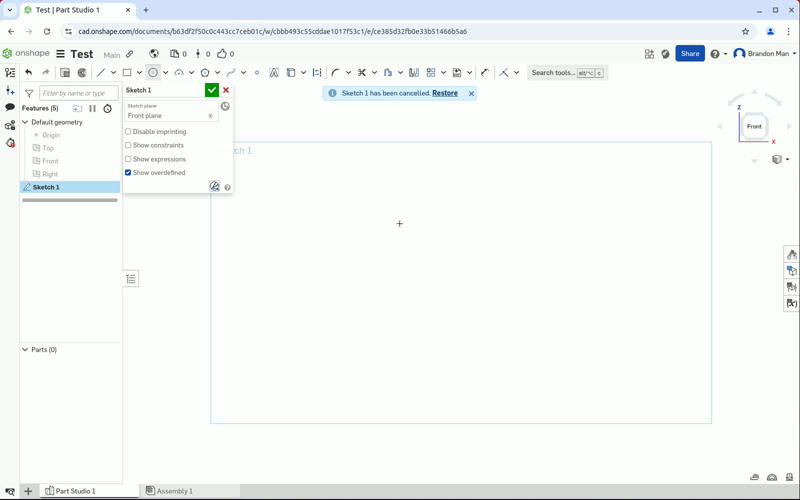
key_up(shift)
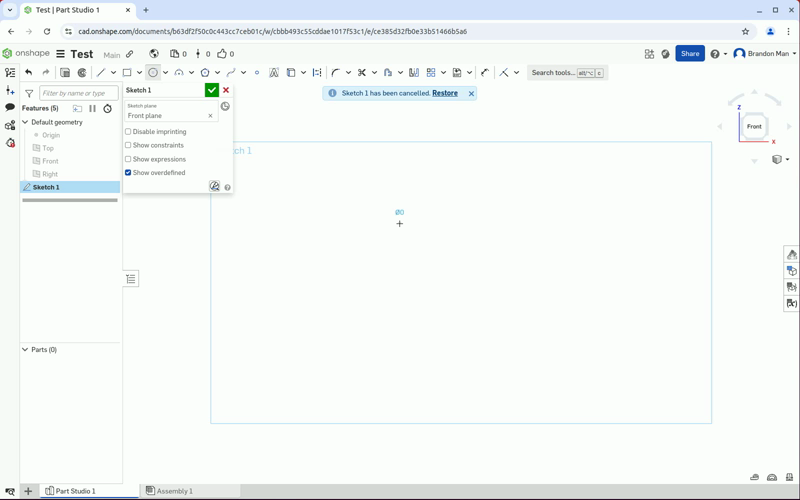
mouse_move(450, 223)
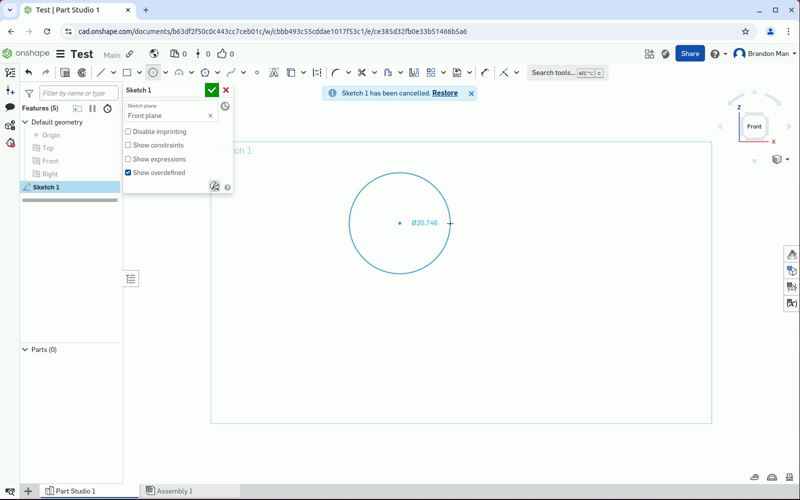
click(450, 223)
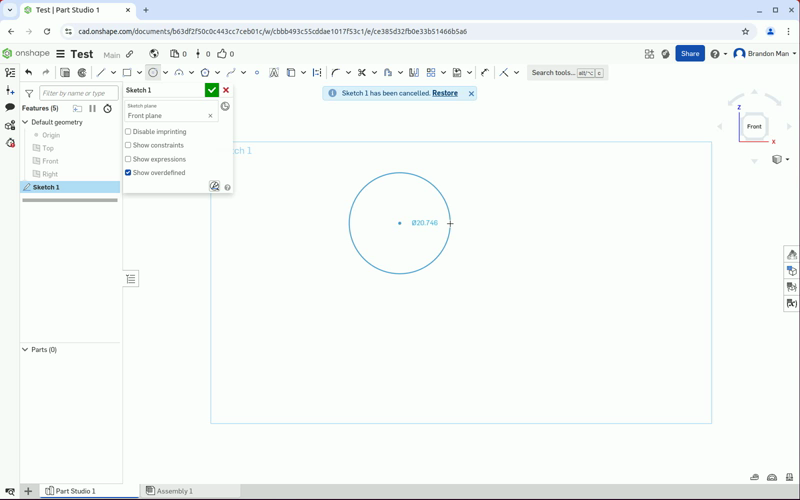
key(esc)
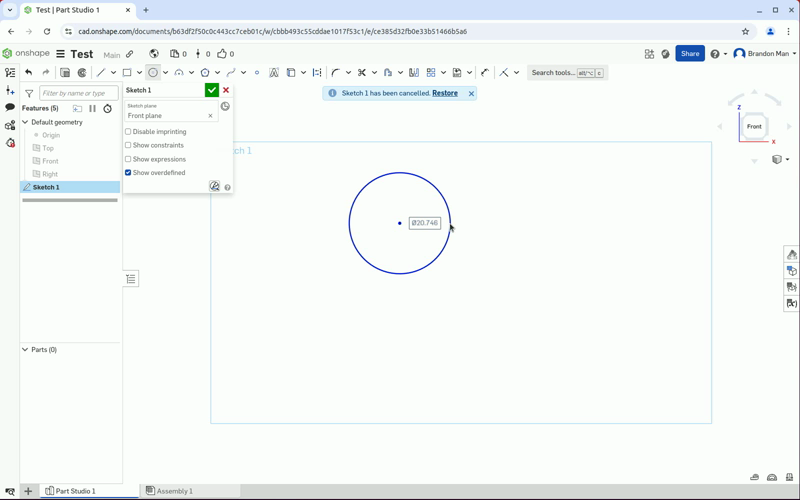
mouse_move(394, 188)
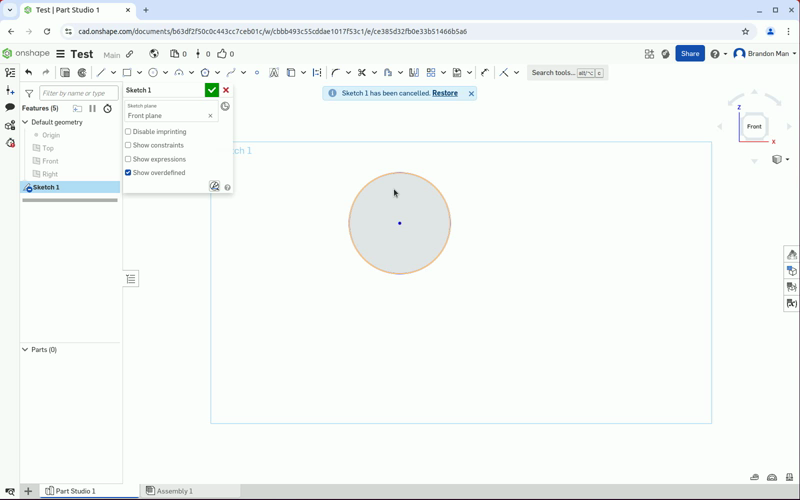
click(394, 188)
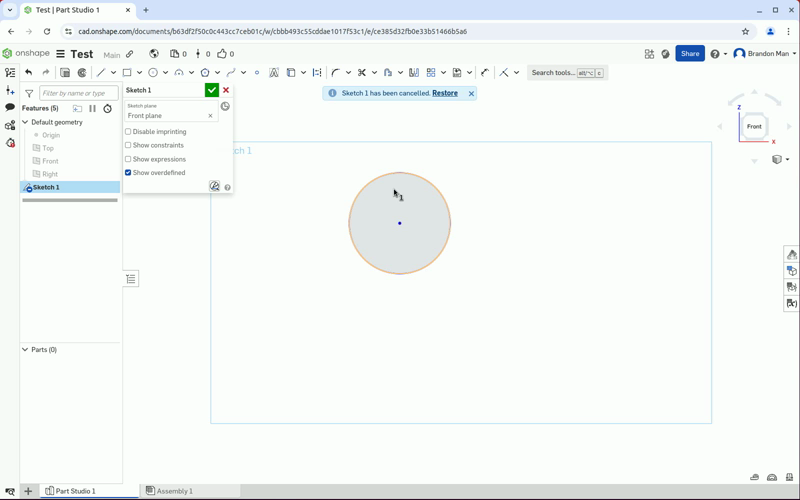
mouse_move(73, 352)
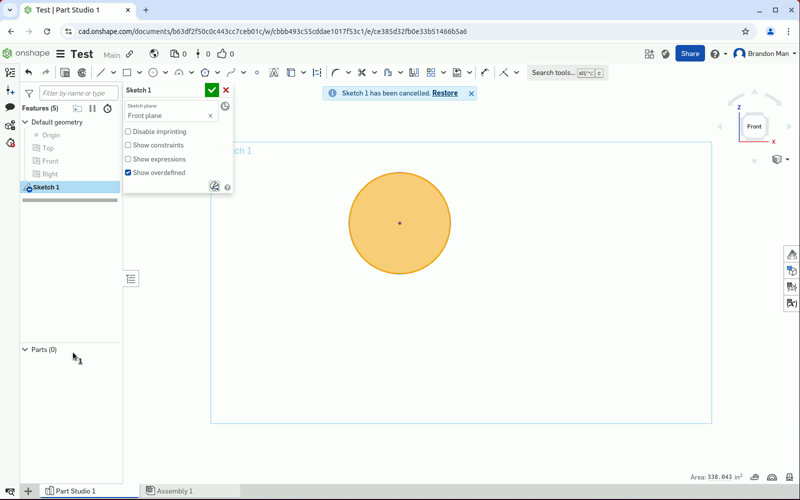
key(shift+y)
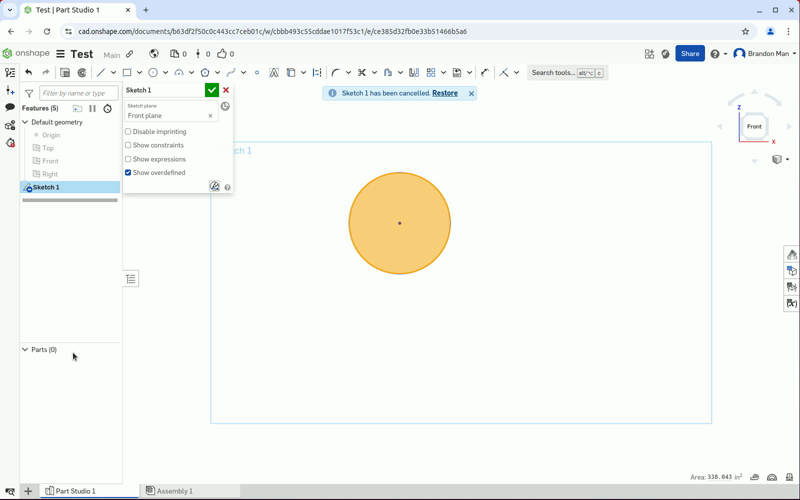
key(shift+e)
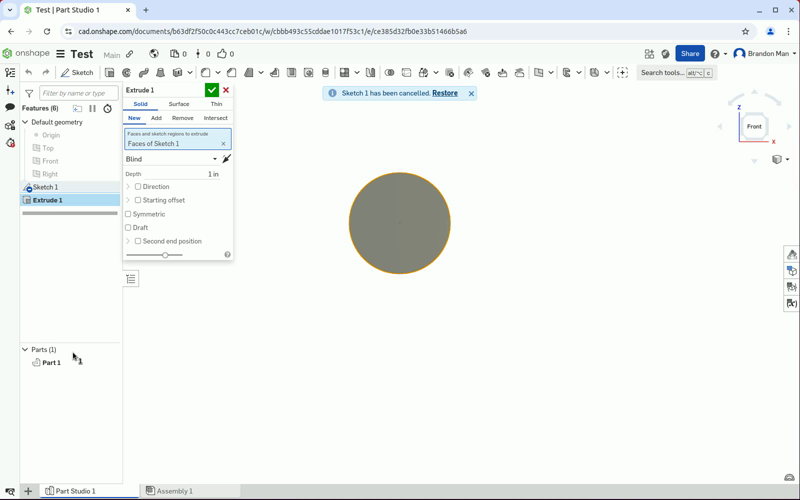
mouse_move(143, 106)
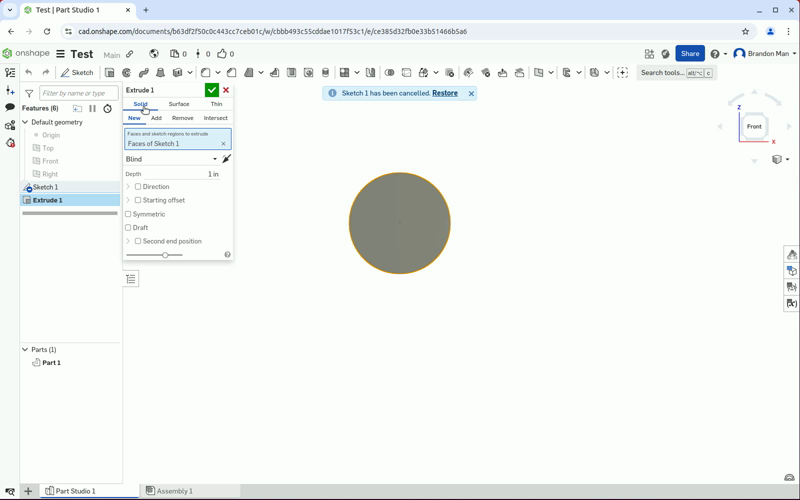
click(143, 106)
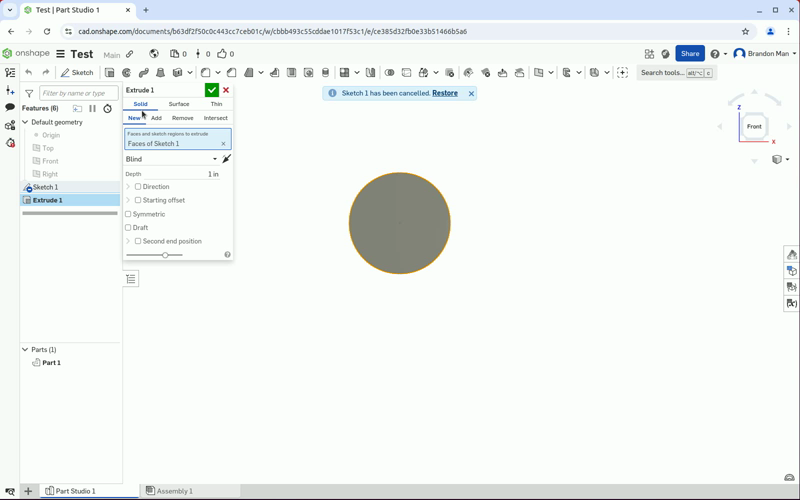
mouse_move(137, 120)
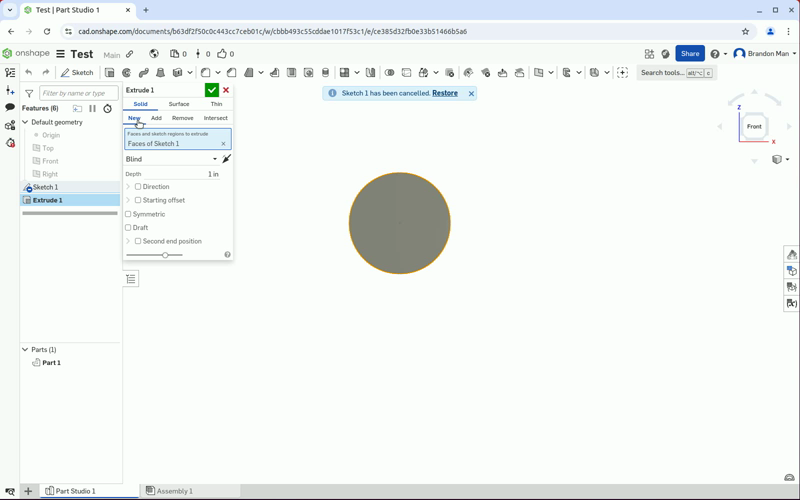
click(137, 120)
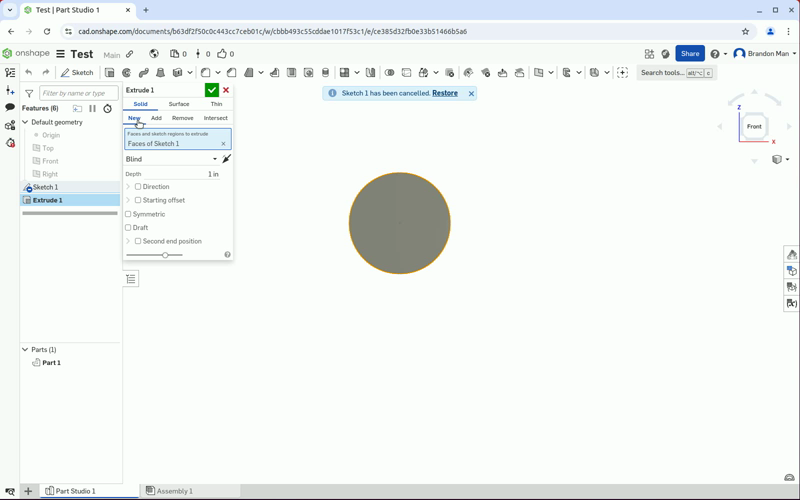
key(tab, 4)
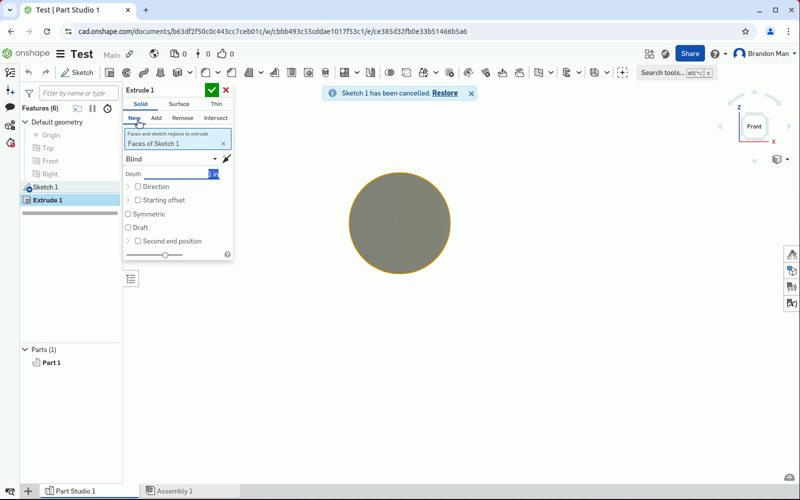
text(25.996)
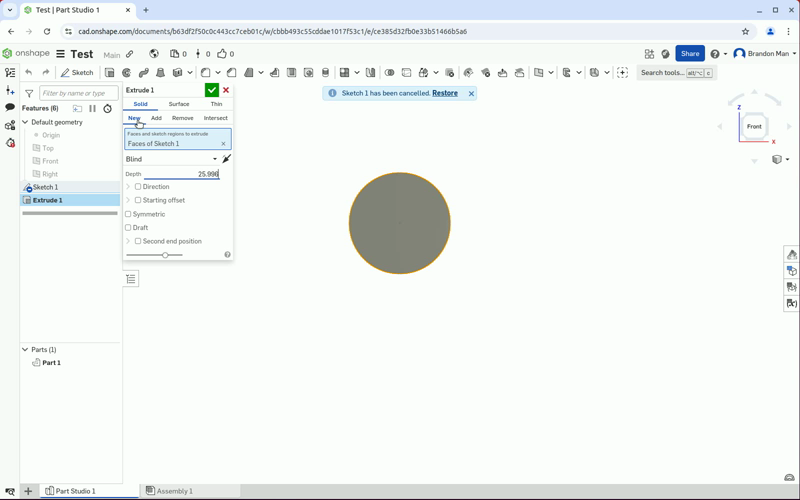
key(tab, 3)
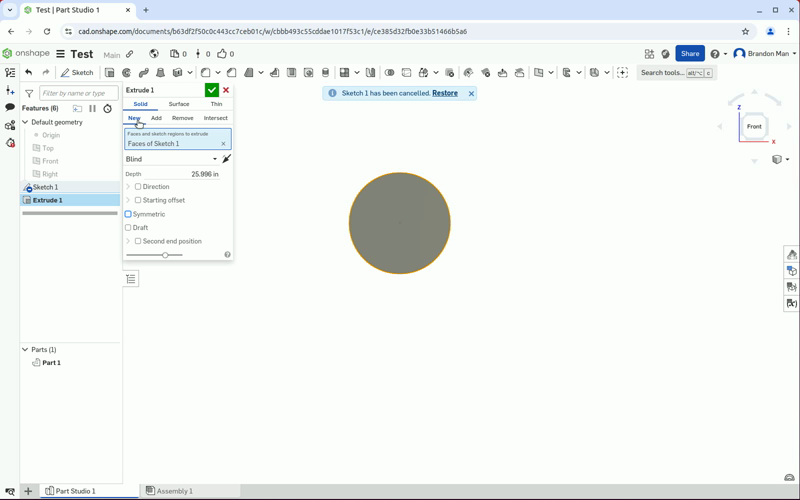
key(space)
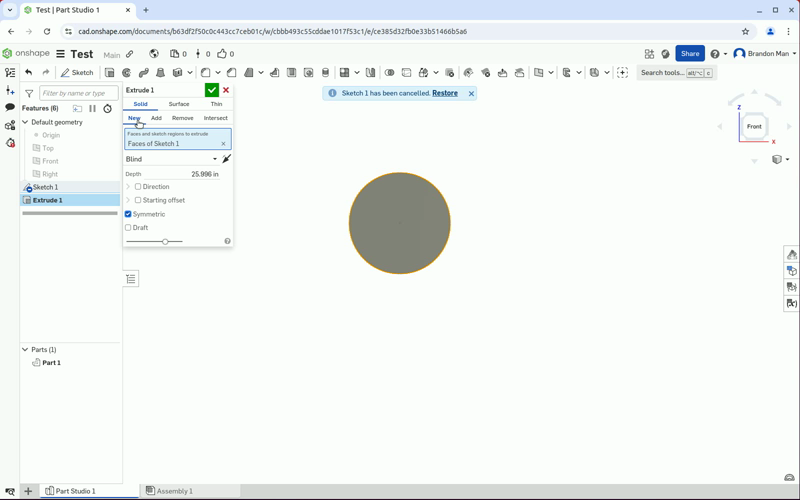
key(enter)
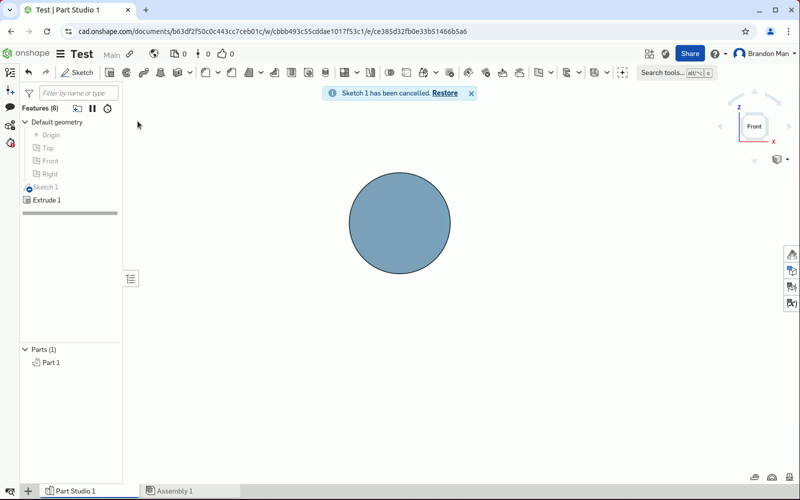
key(shift+h)
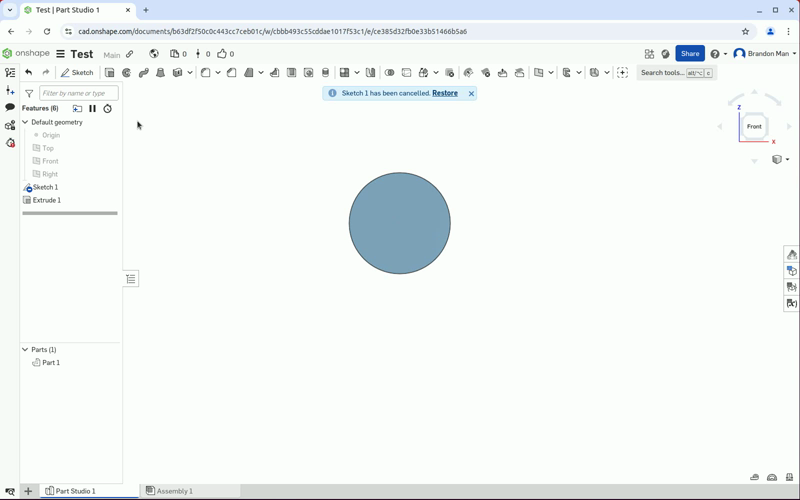
key(shift+h)
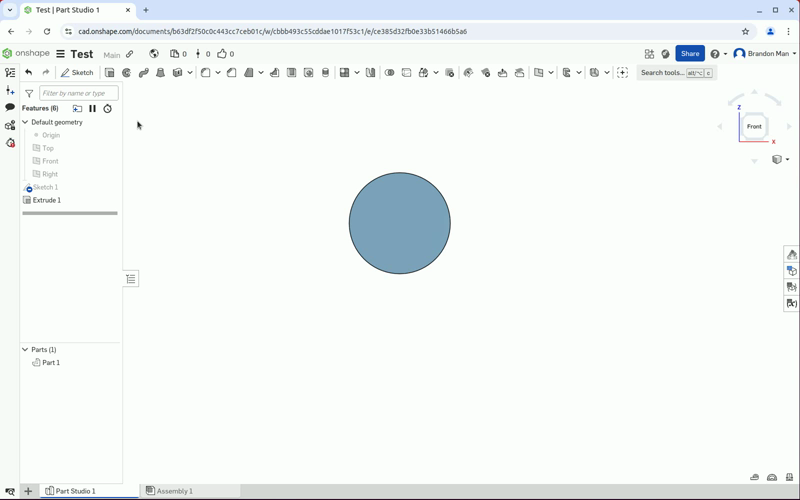
mouse_move(73, 189)
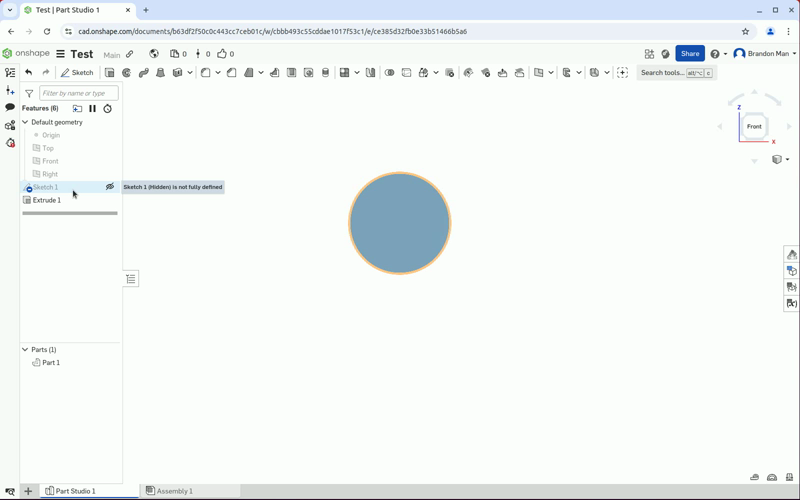
click(73, 189)
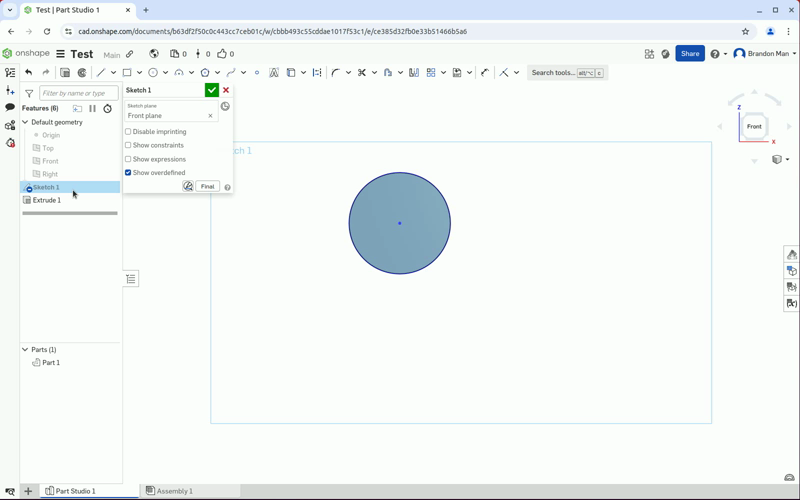
mouse_move(229, 92)
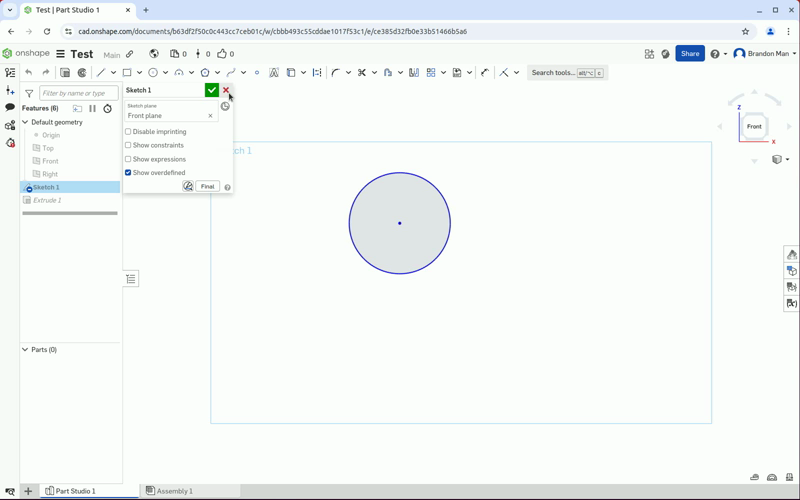
click(229, 92)
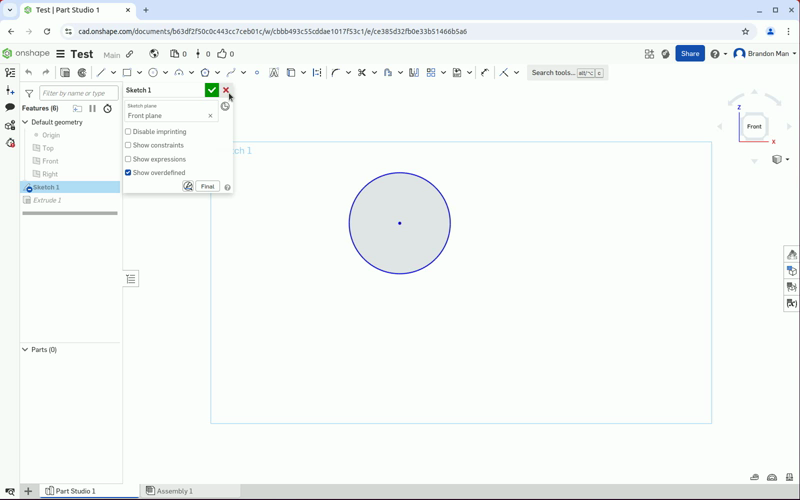
key(shift+s)
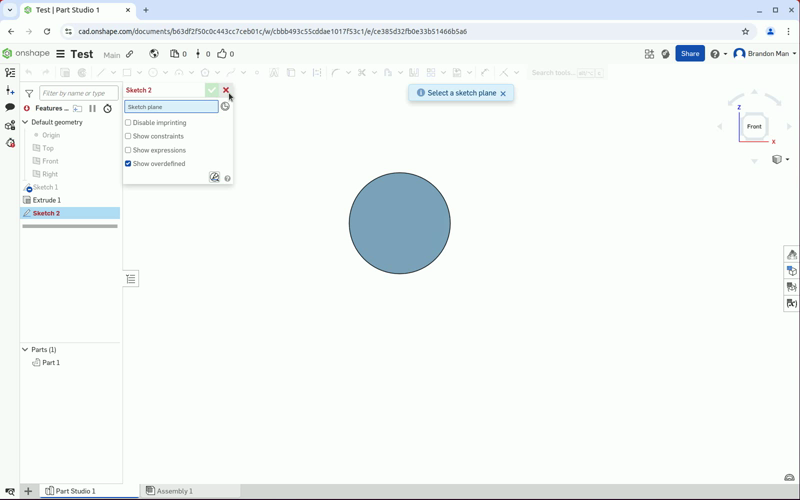
mouse_move(73, 163)
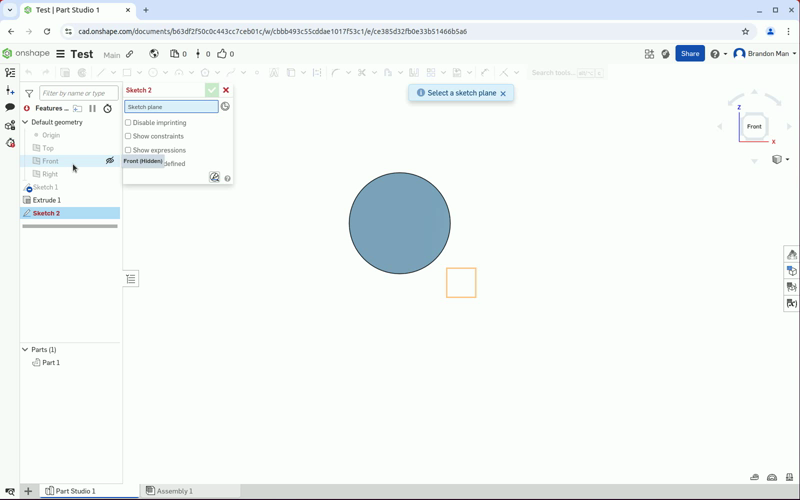
click(73, 163)
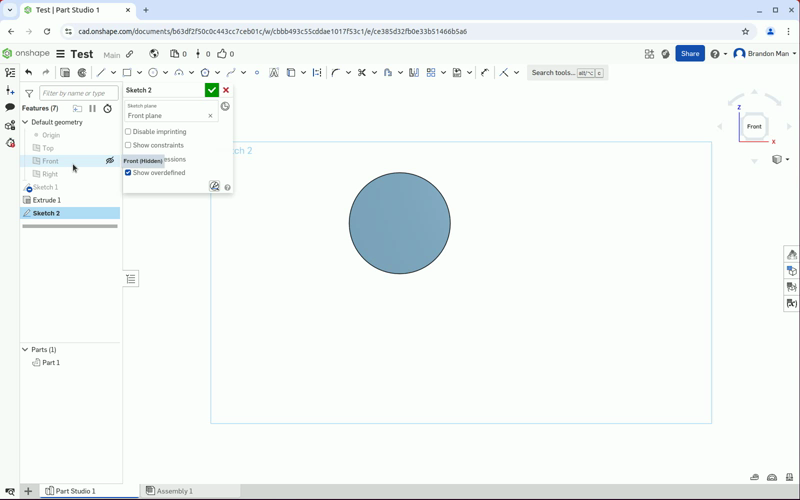
mouse_move(73, 352)
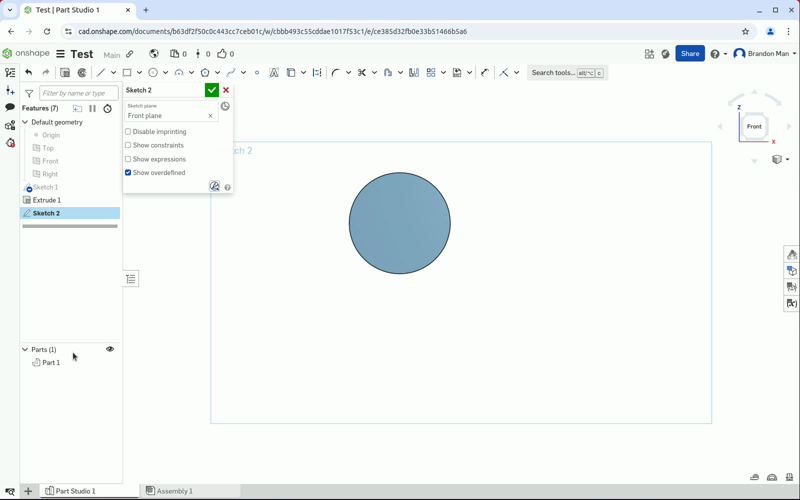
key(y)
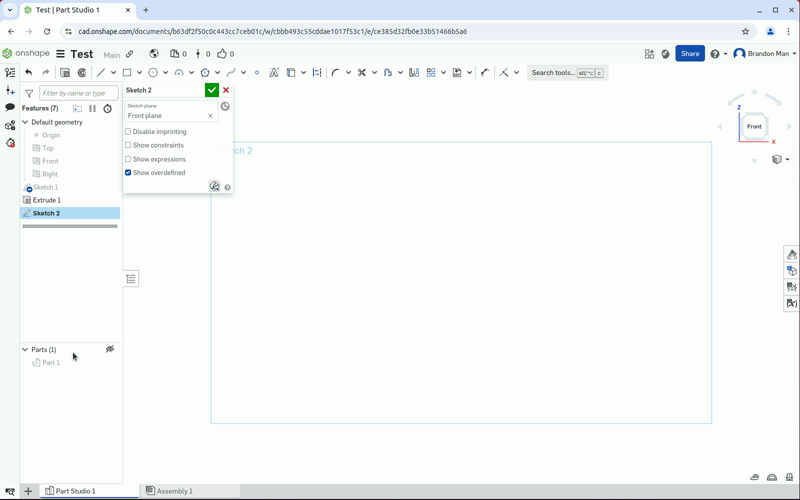
key(c)
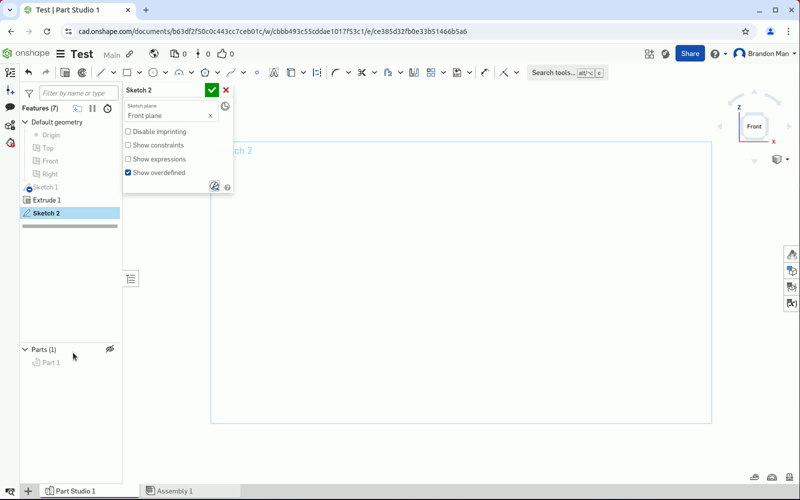
key_down(shift)
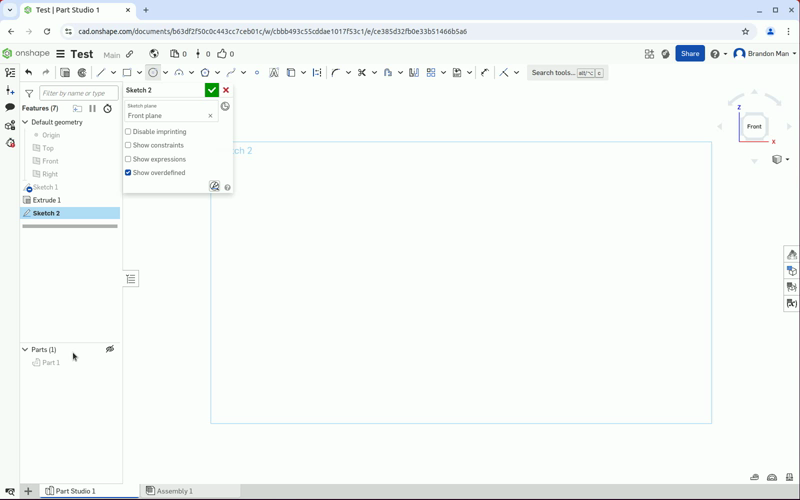
mouse_move(500, 311)
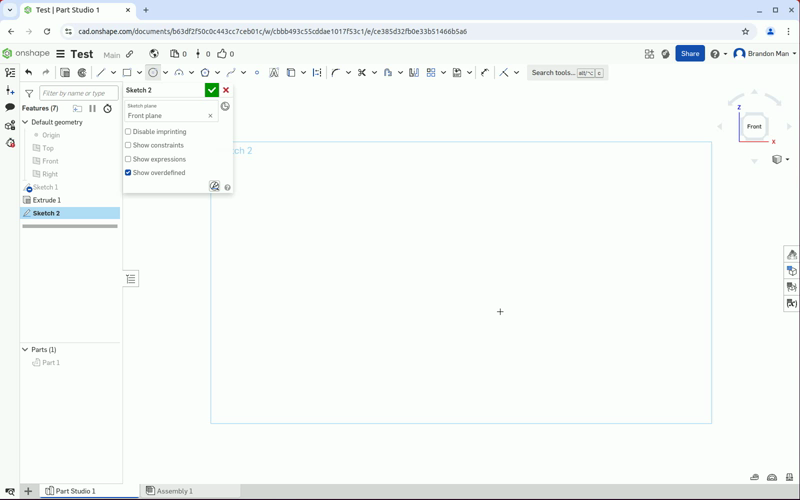
click(500, 311)
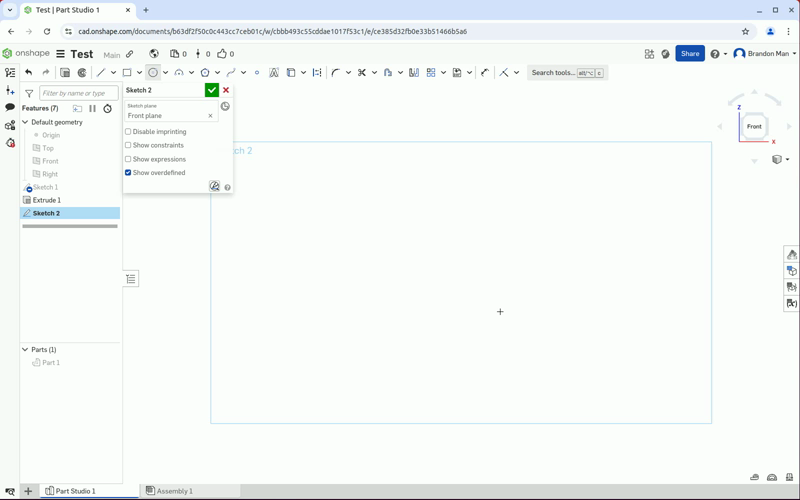
key_up(shift)
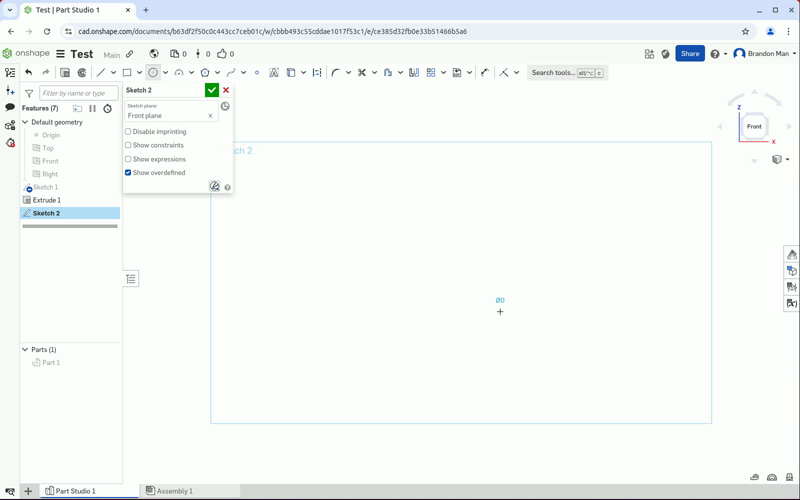
mouse_move(515, 311)
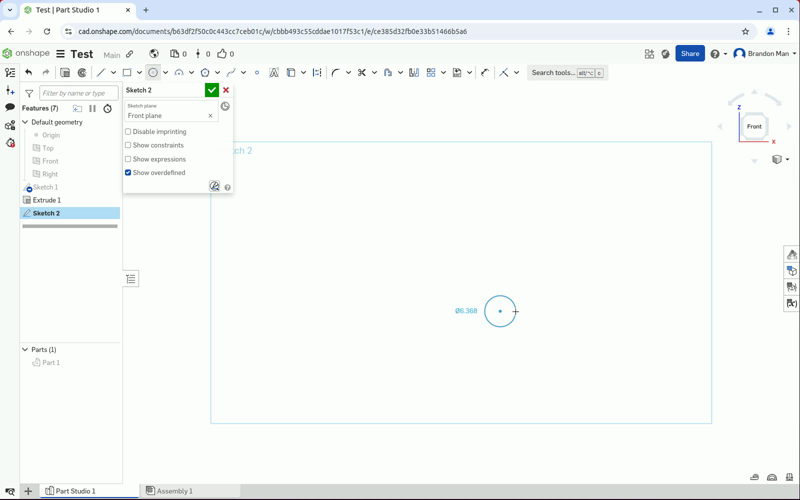
click(515, 311)
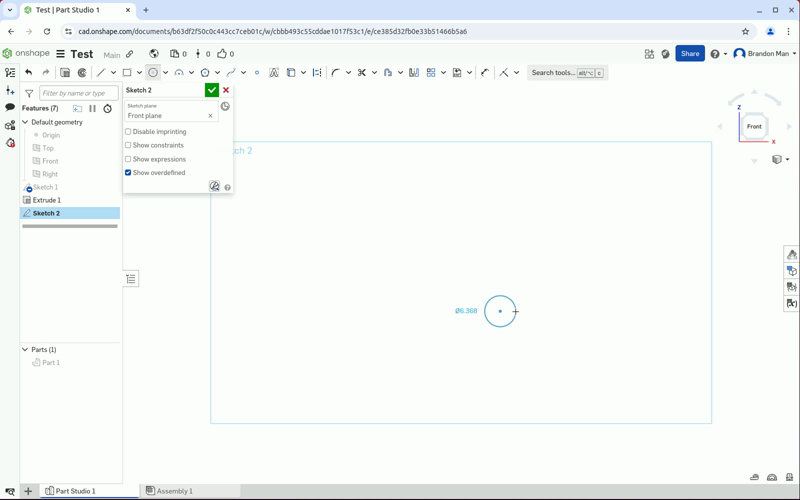
key(esc)
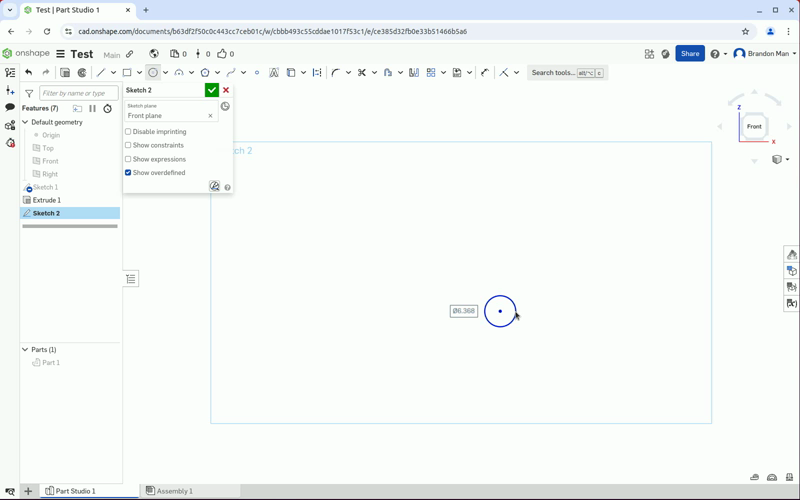
mouse_move(511, 308)
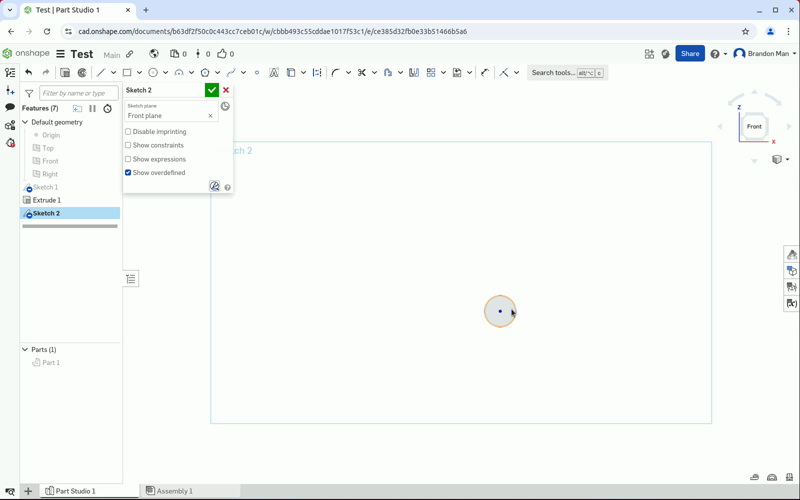
scroll(6)
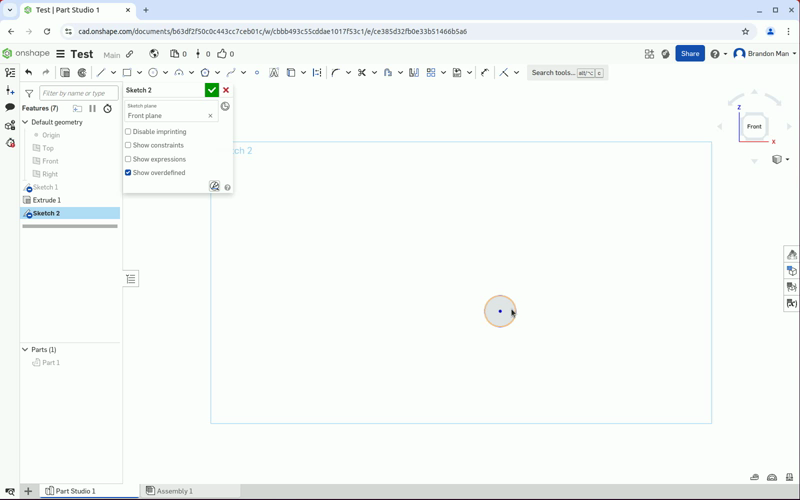
scroll(6)
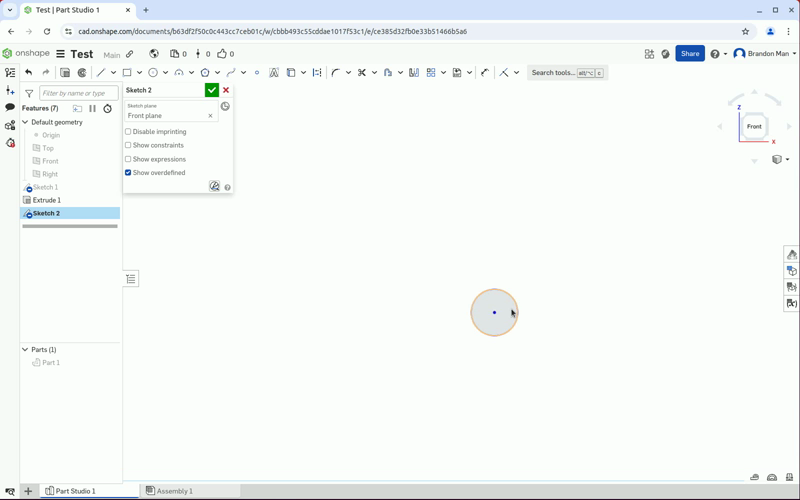
scroll(6)
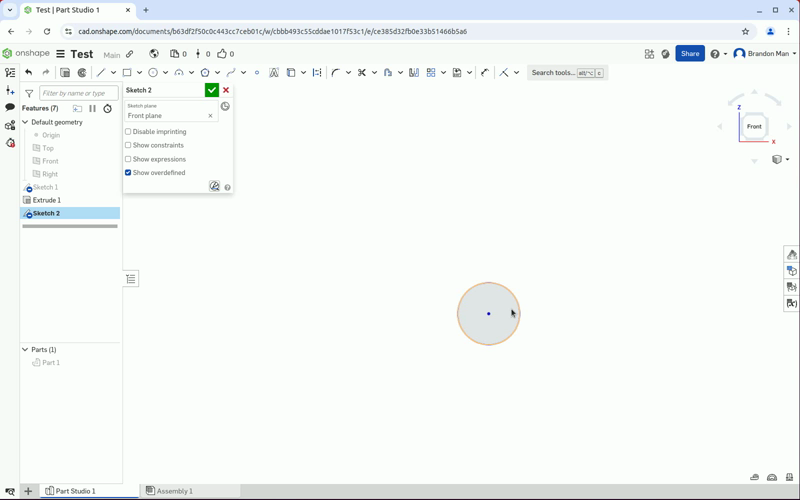
scroll(6)
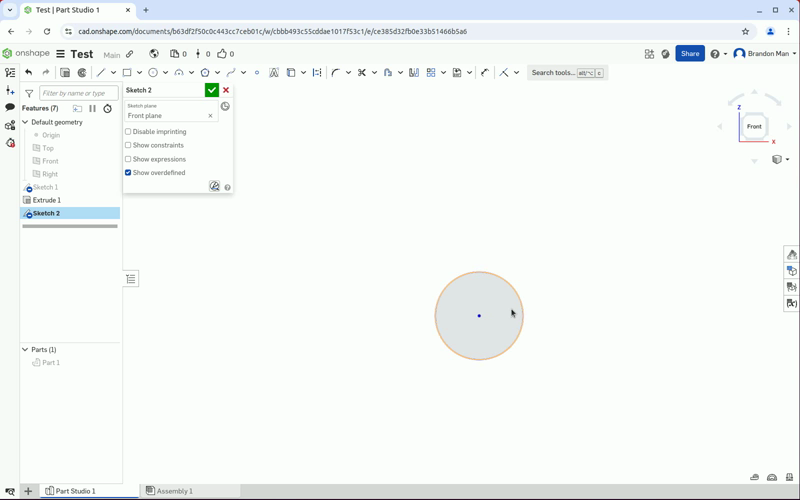
scroll(6)
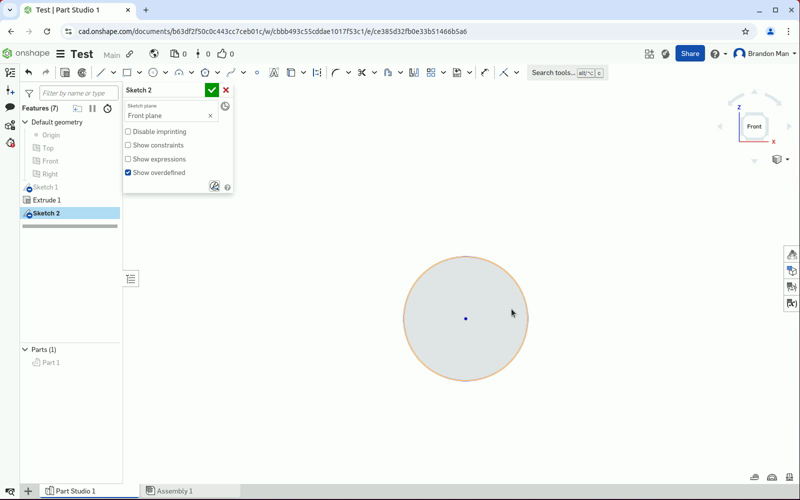
scroll(6)
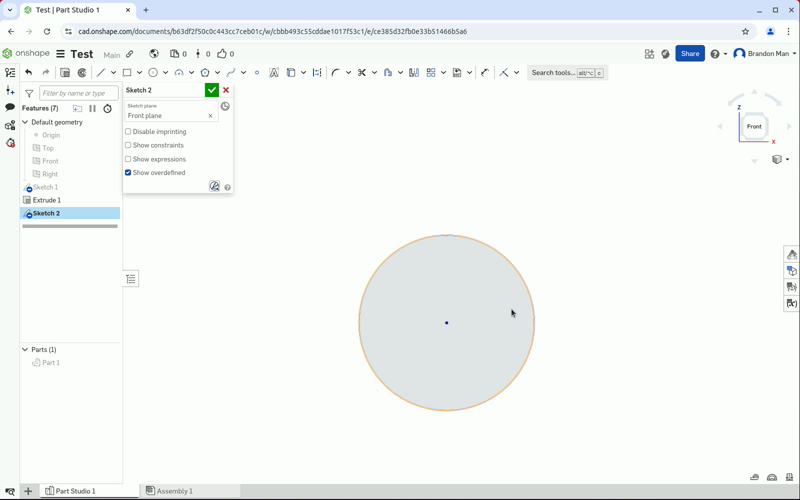
scroll(6)
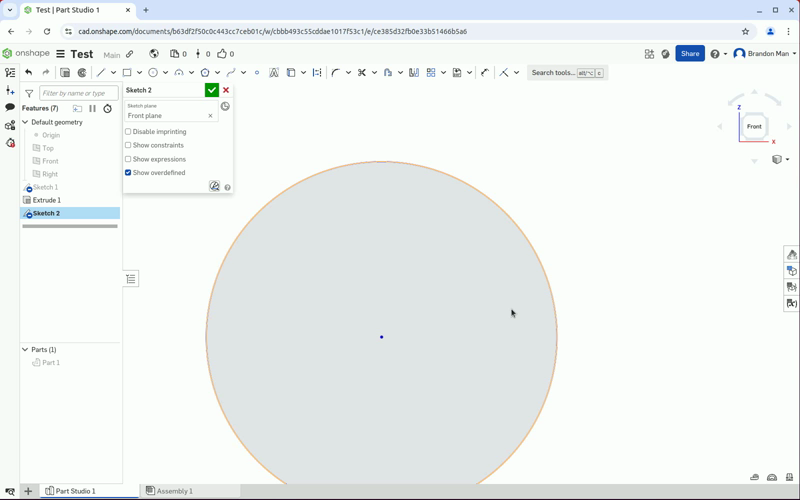
click(511, 308)
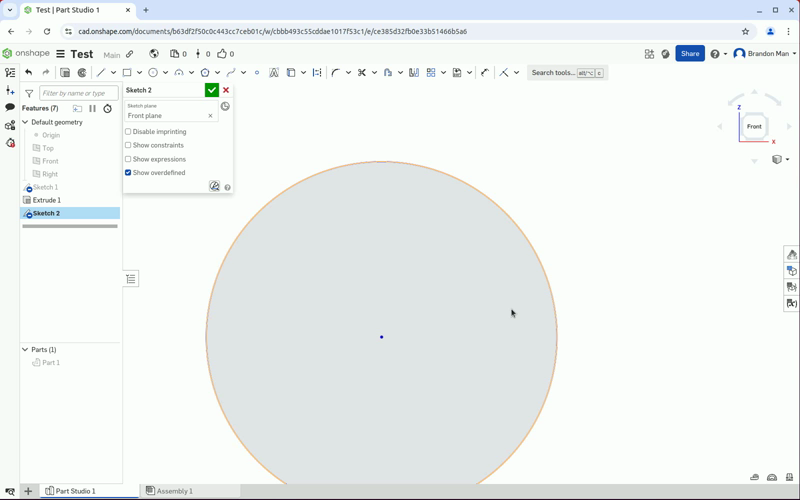
scroll(-6)
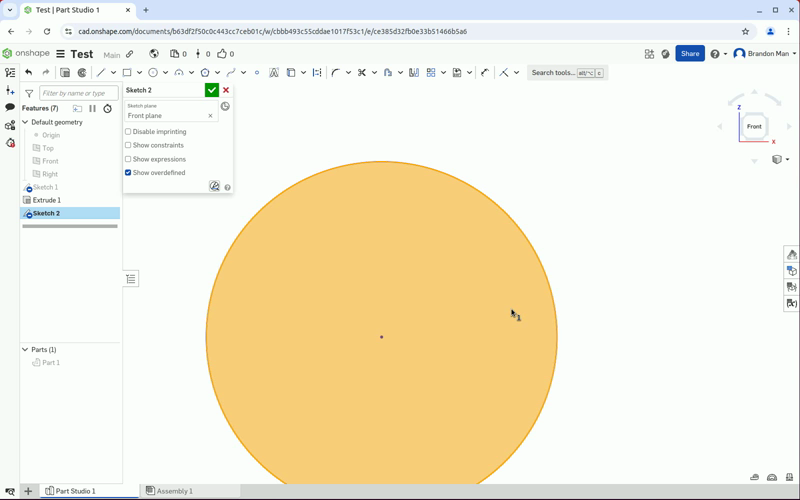
scroll(-6)
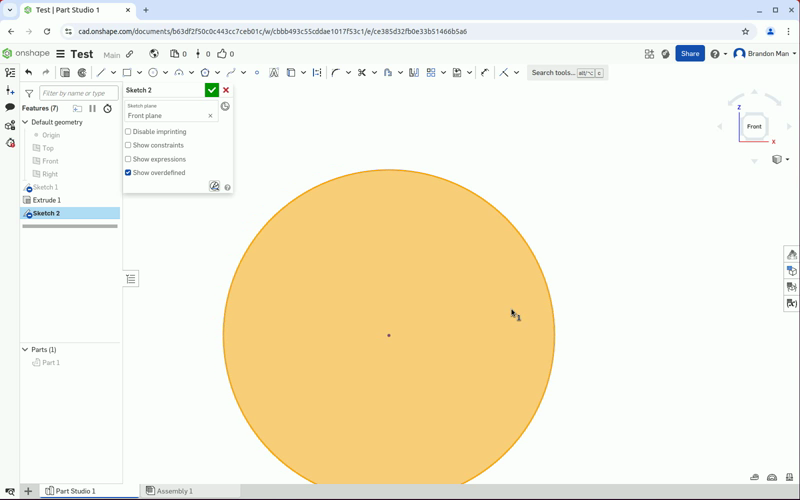
scroll(-6)
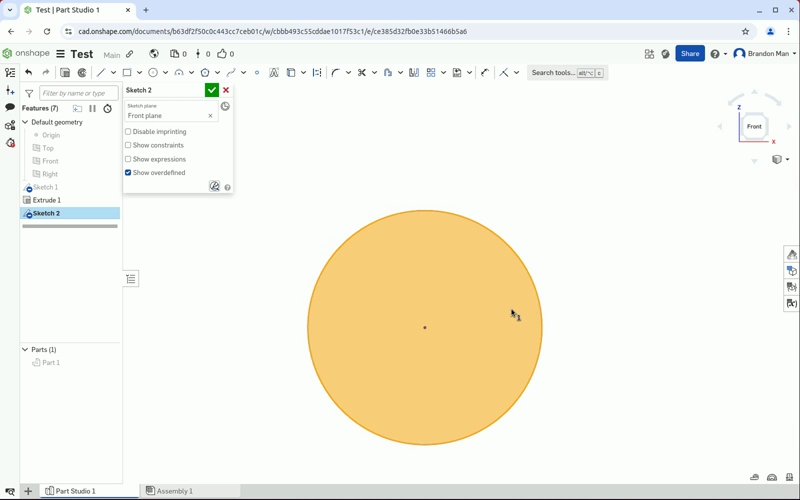
scroll(-6)
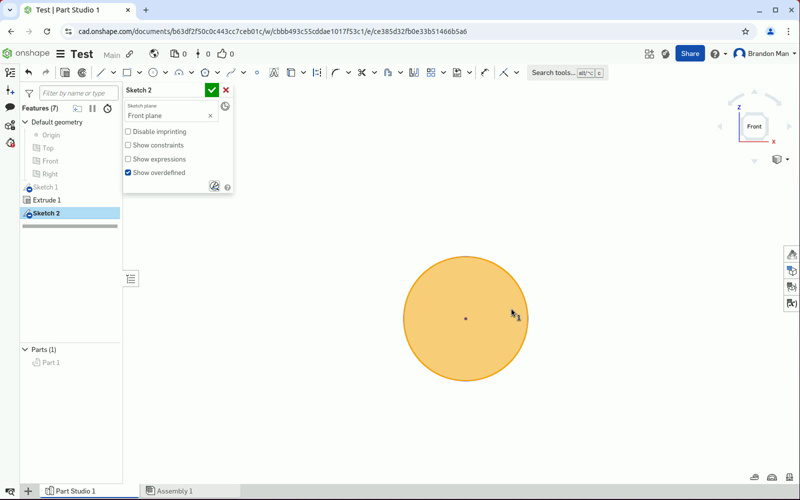
scroll(-6)
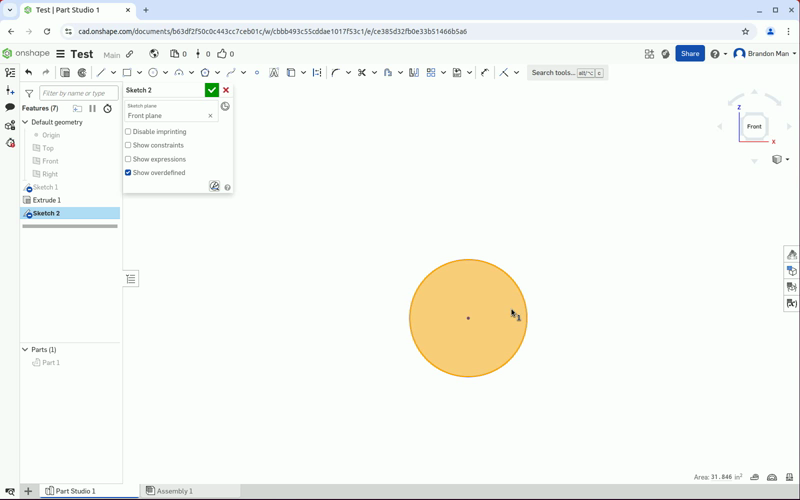
scroll(-6)
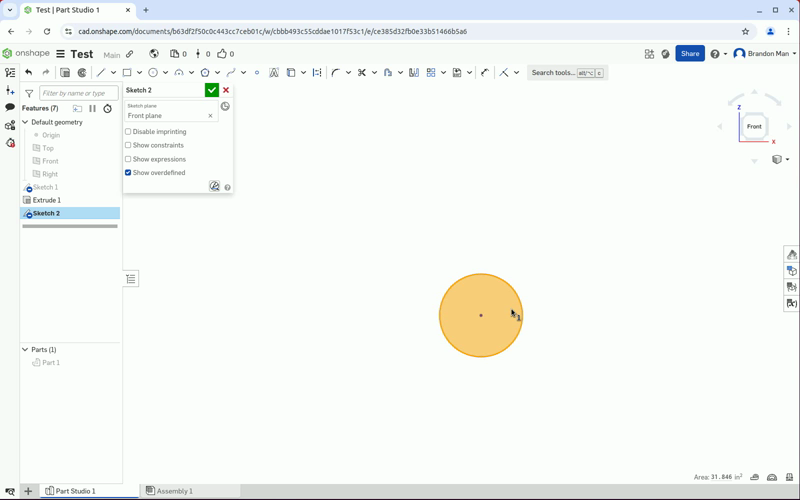
scroll(-6)
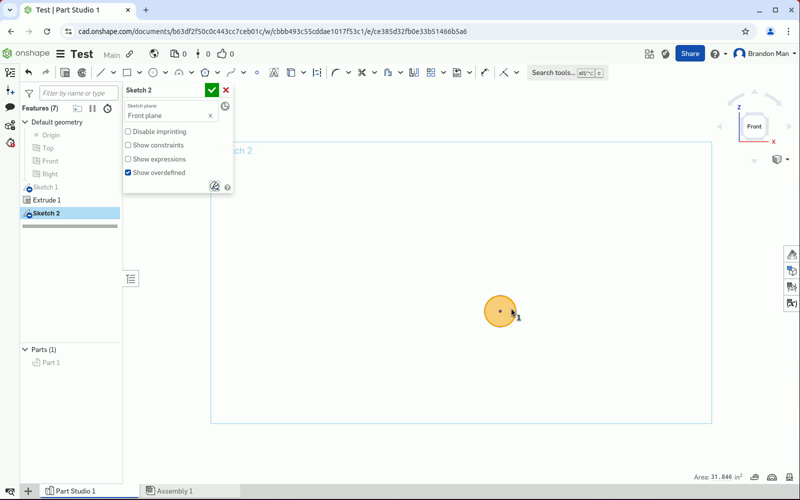
mouse_move(73, 352)
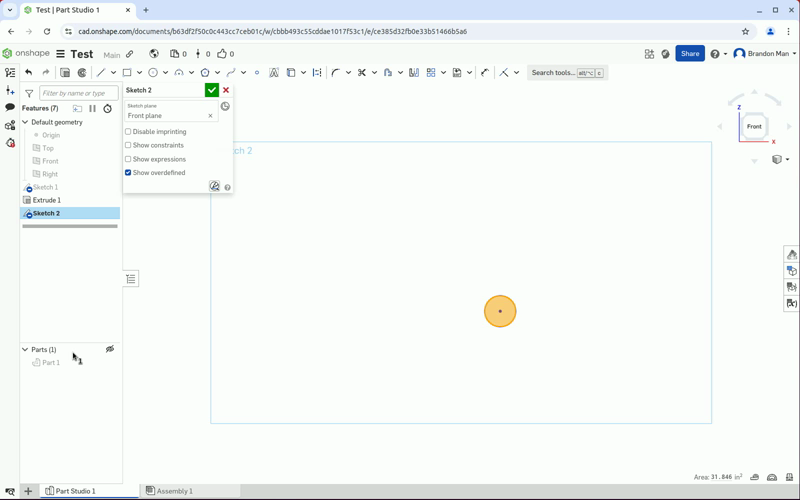
key(shift+y)
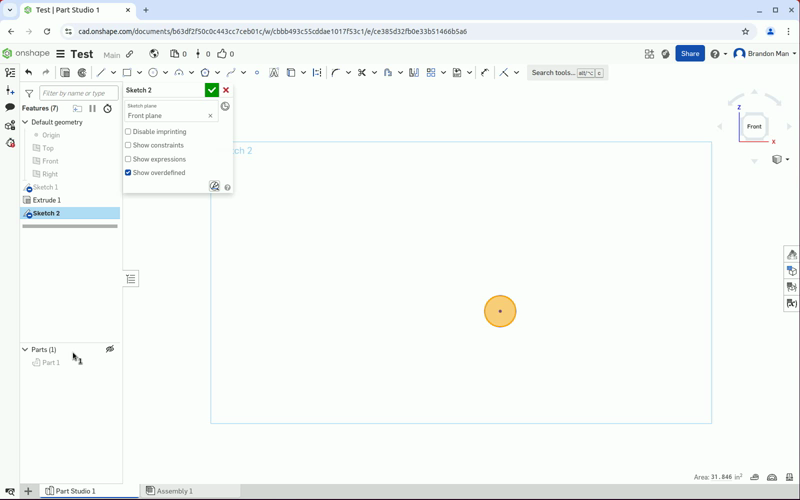
key(shift+e)
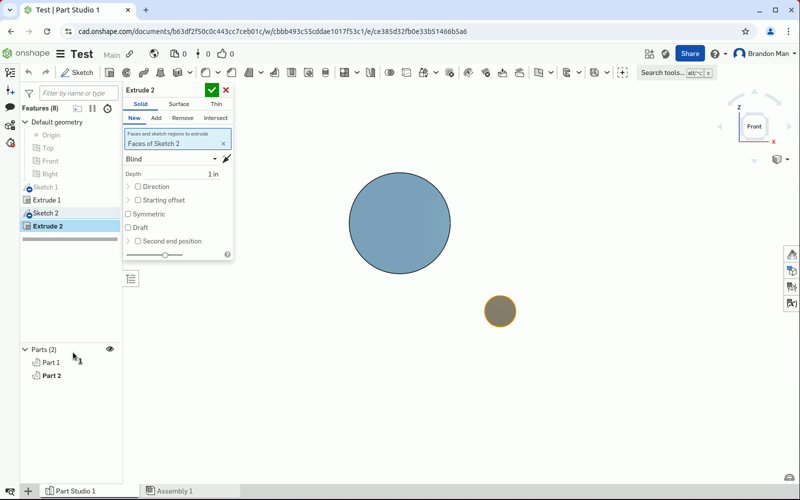
mouse_move(143, 106)
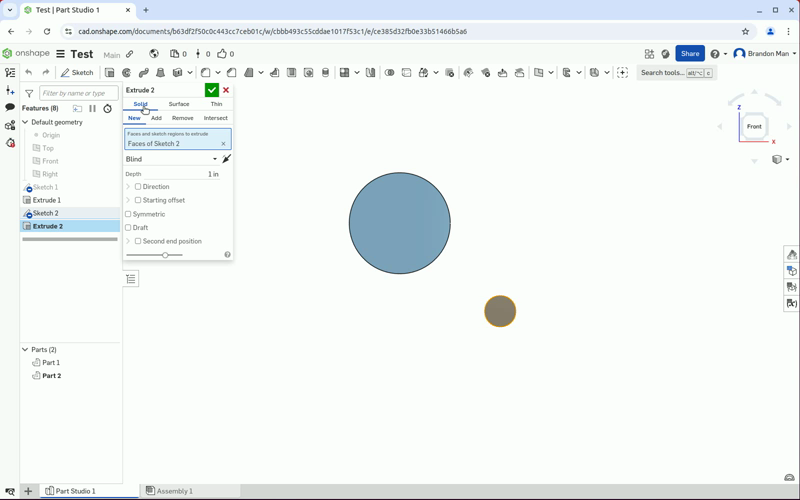
click(143, 106)
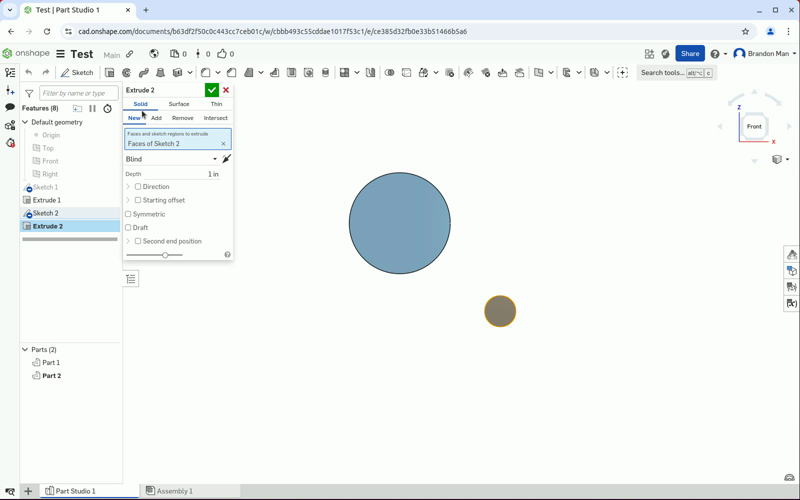
mouse_move(137, 120)
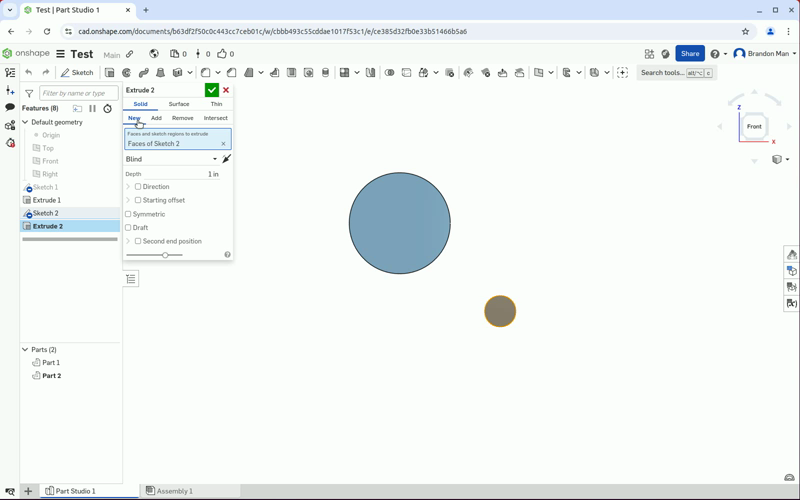
click(137, 120)
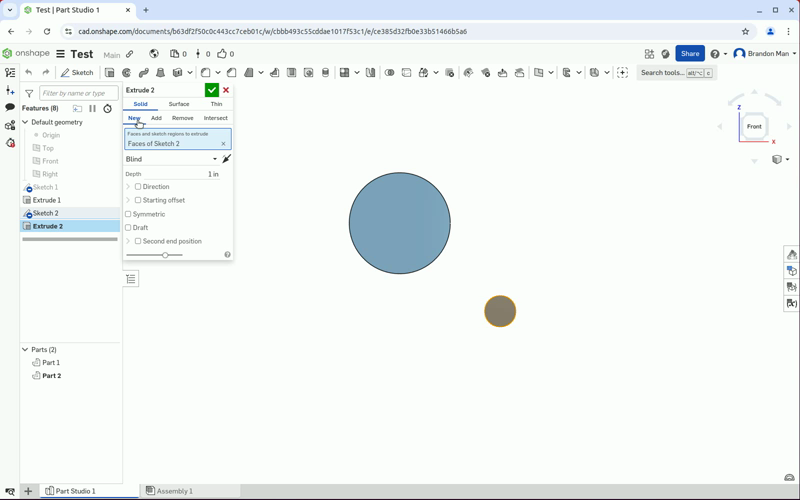
key(tab, 4)
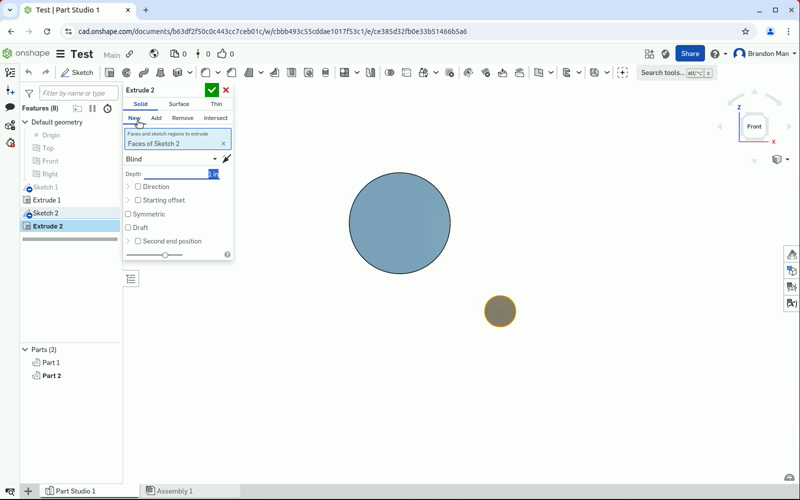
text(25.996)
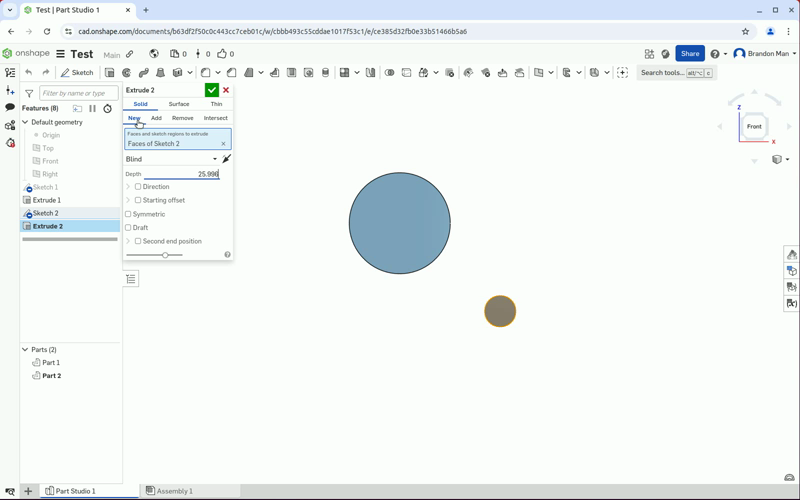
key(tab, 3)
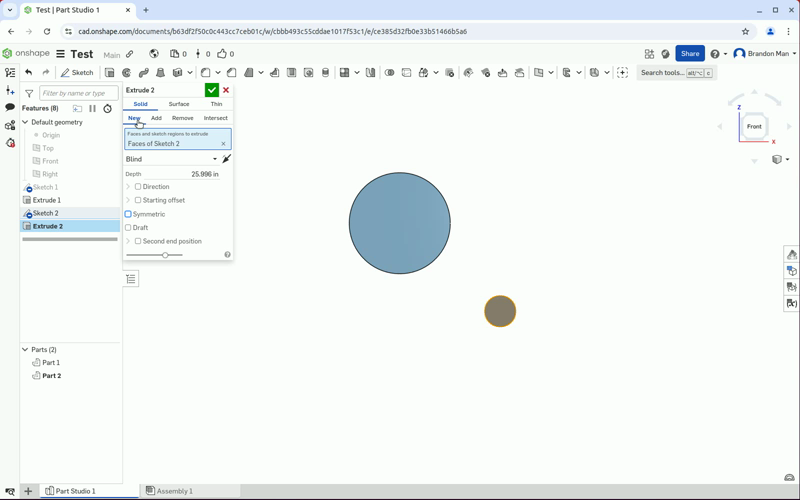
key(space)
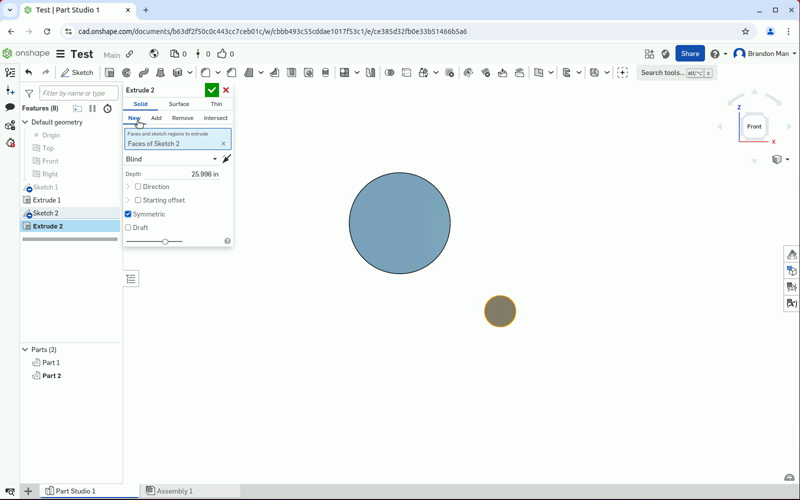
key(enter)
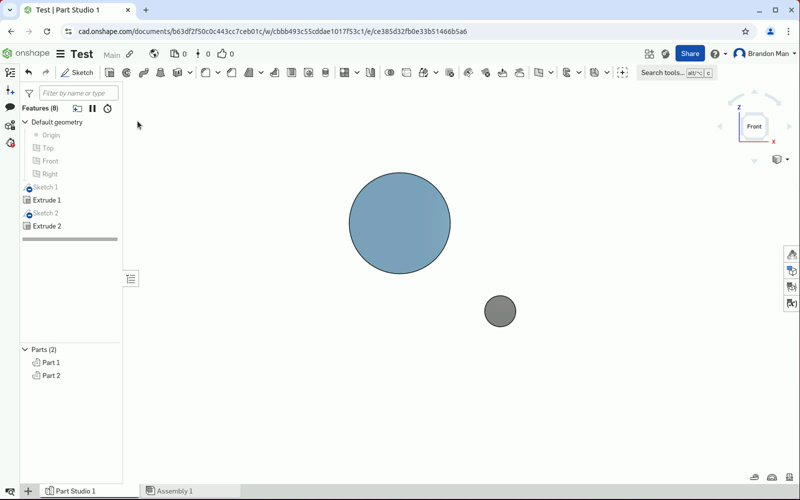
key(shift+h)
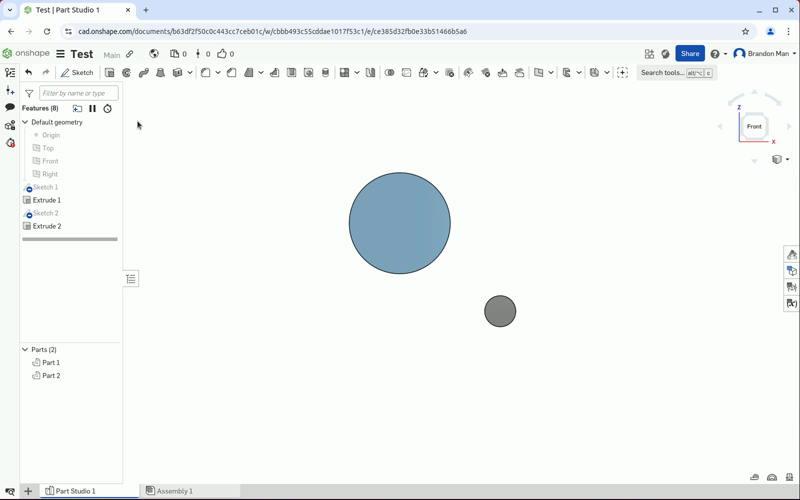
key(shift+h)
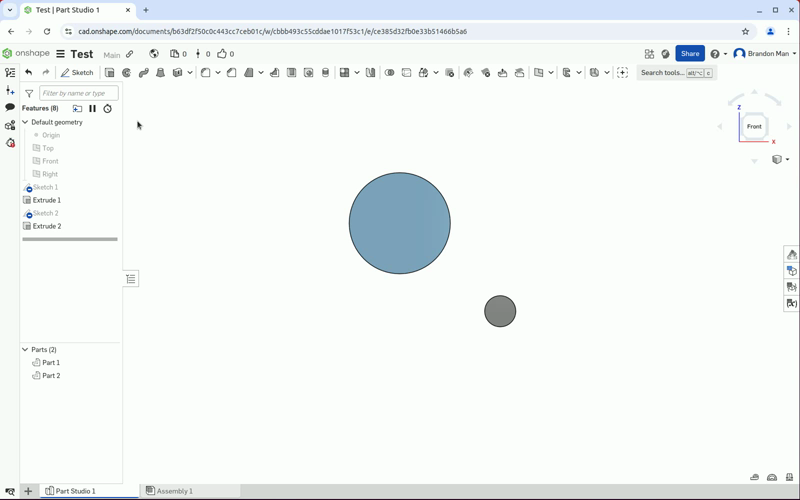
mouse_move(73, 189)
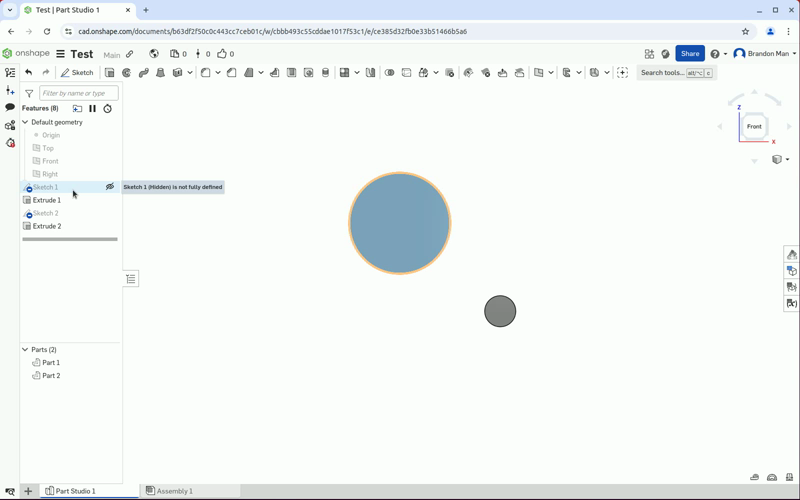
click(73, 189)
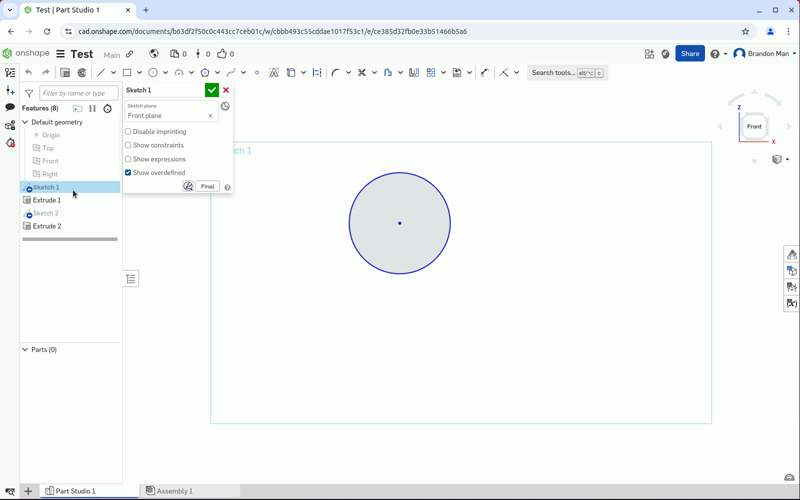
mouse_move(229, 92)
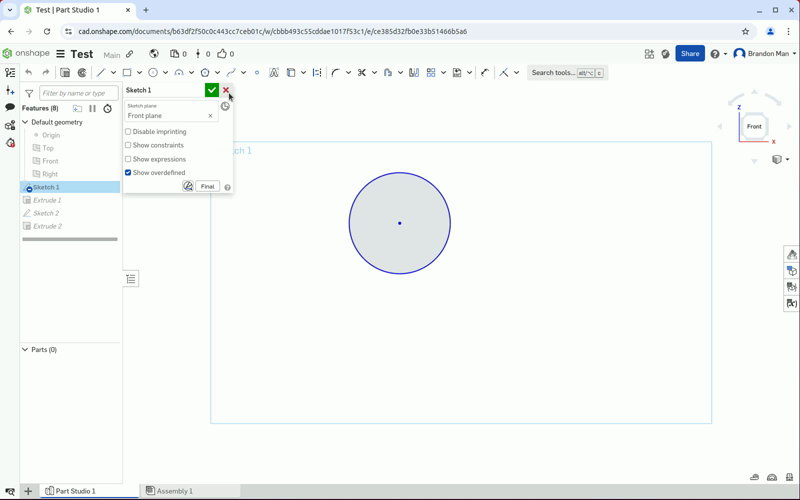
click(229, 92)
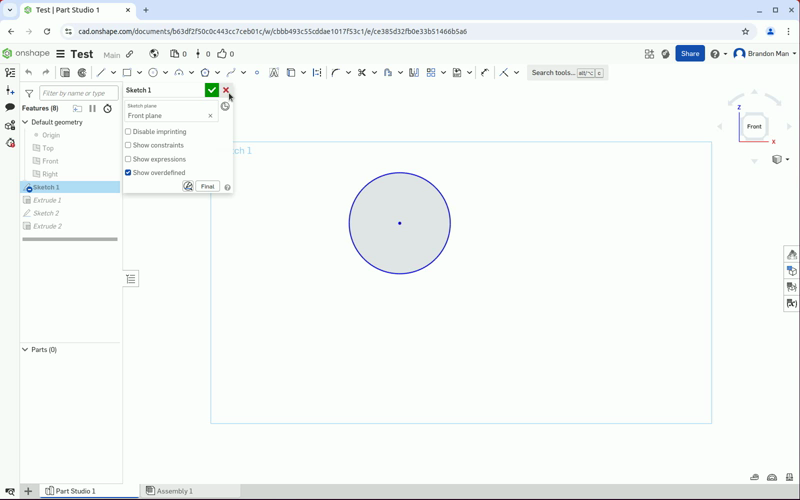
key(shift+s)
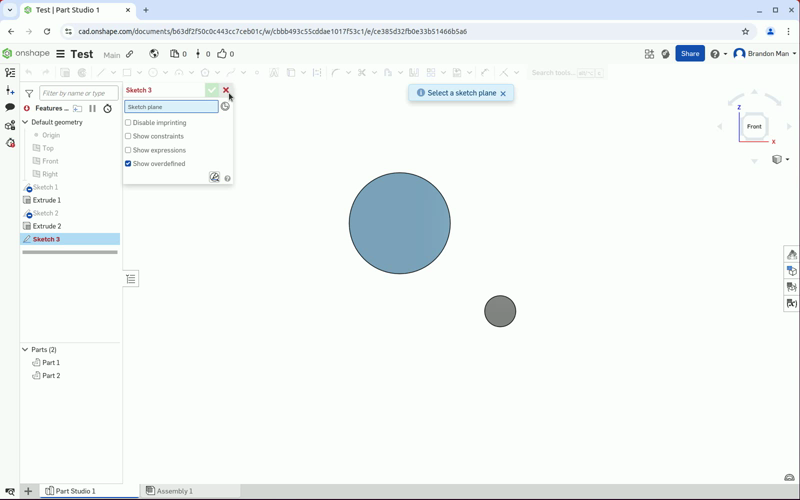
mouse_move(73, 163)
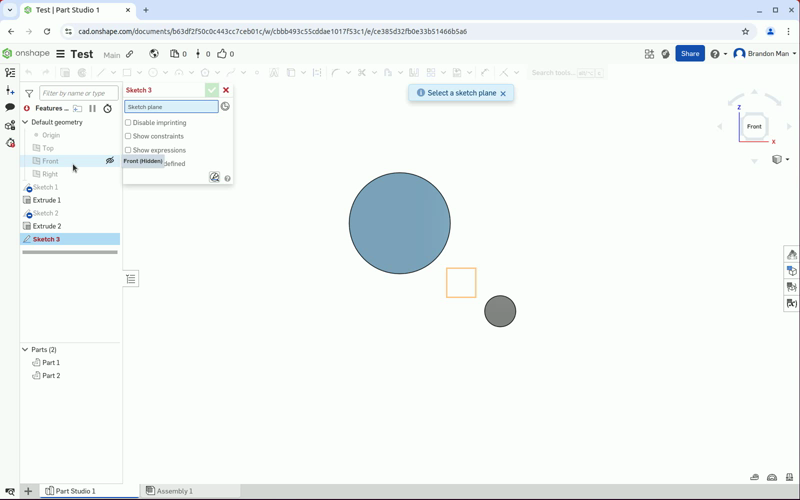
click(73, 163)
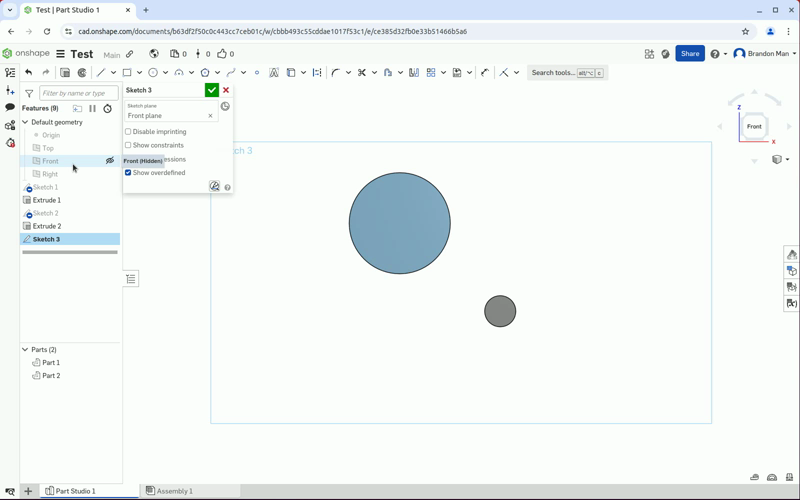
mouse_move(73, 352)
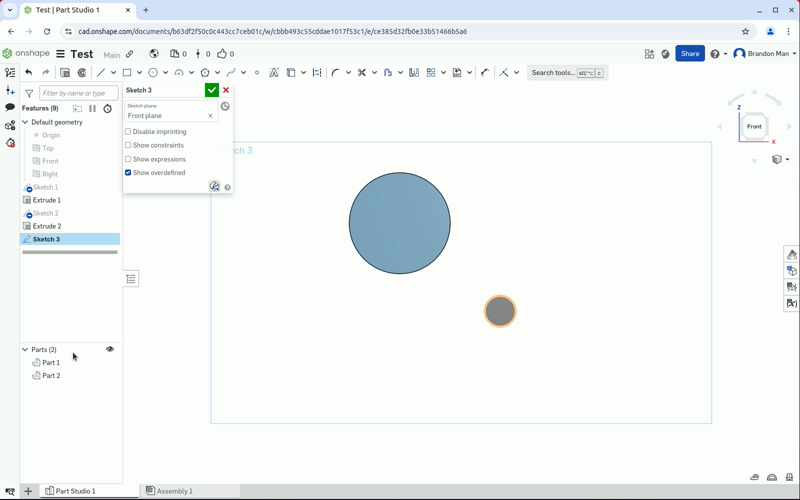
key(y)
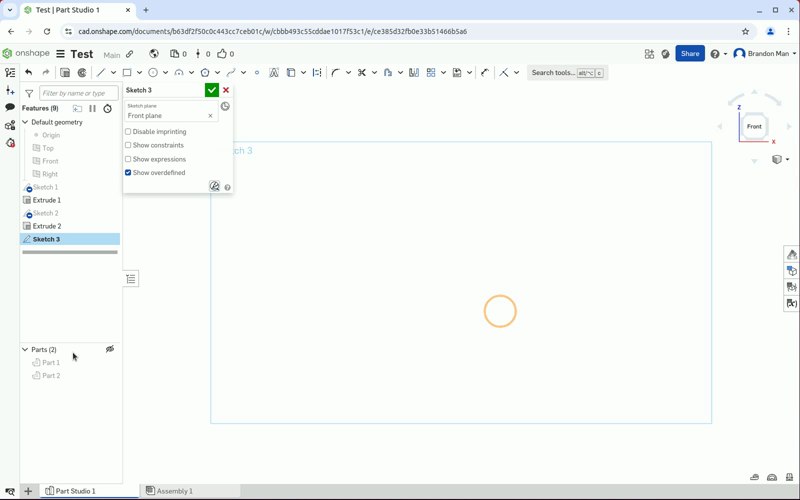
key(l)
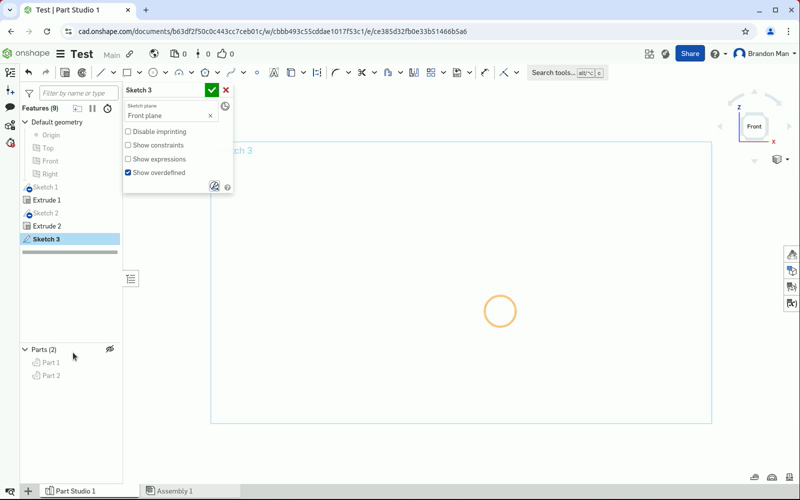
key_down(shift)
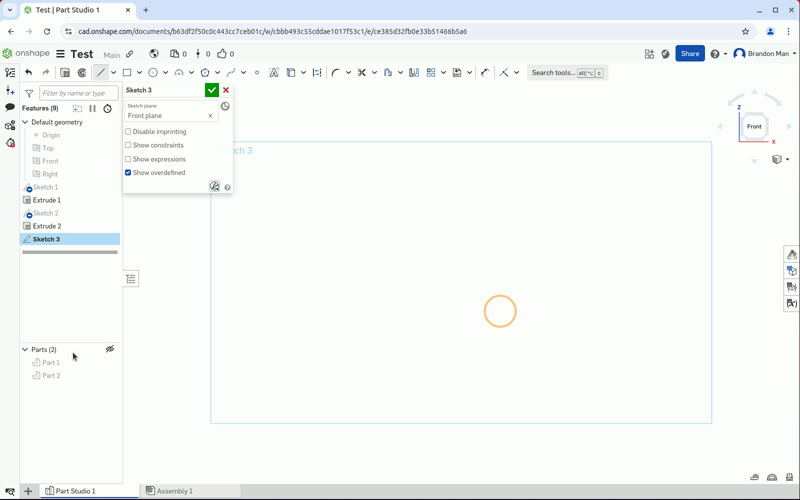
mouse_move(377, 268)
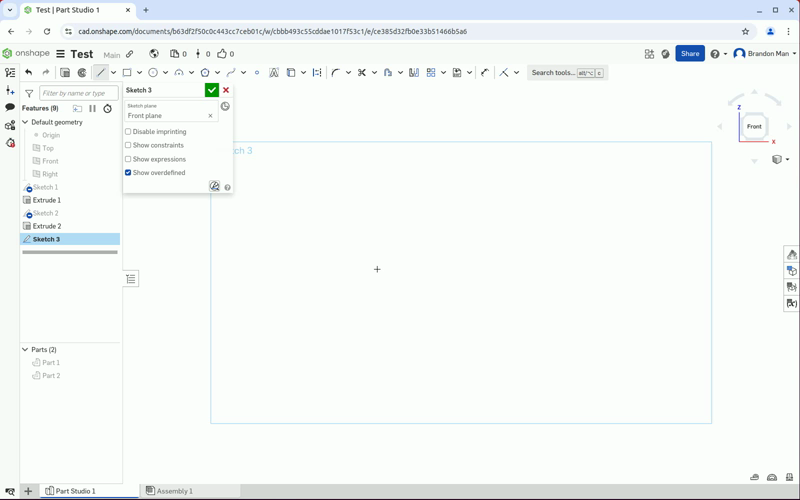
click(377, 268)
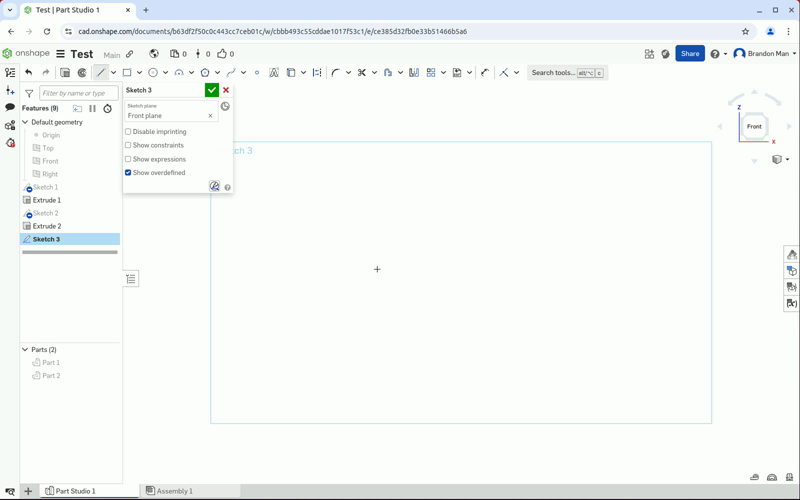
key_up(shift)
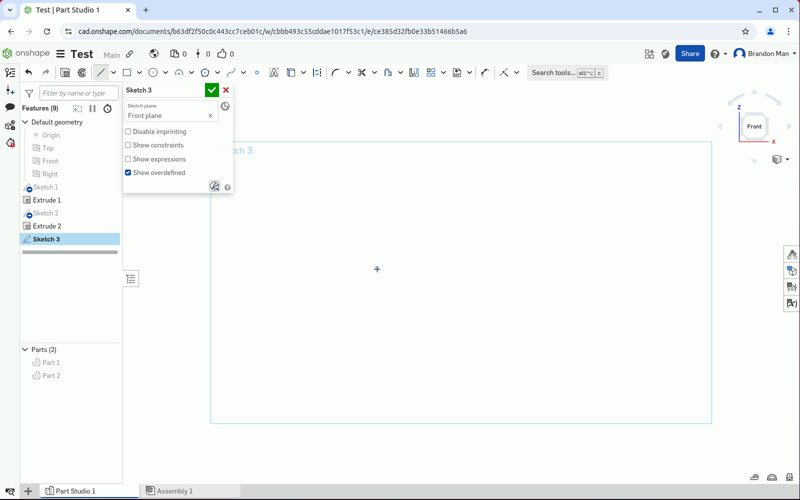
key_down(shift)
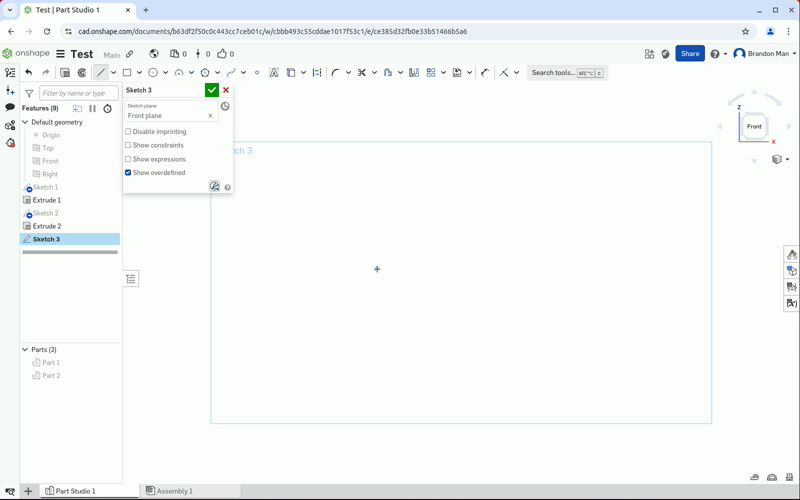
mouse_move(492, 324)
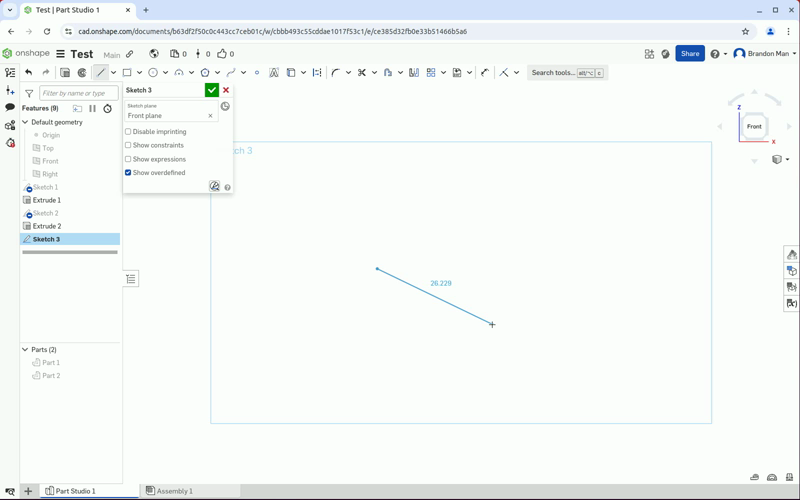
click(492, 324)
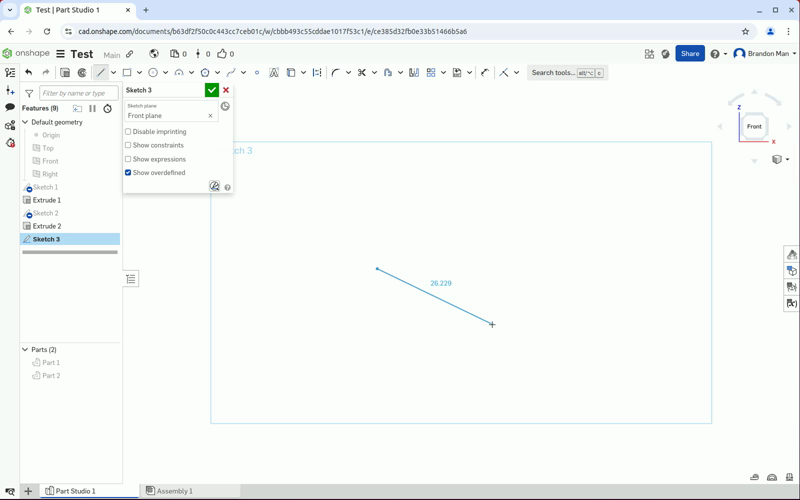
key_up(shift)
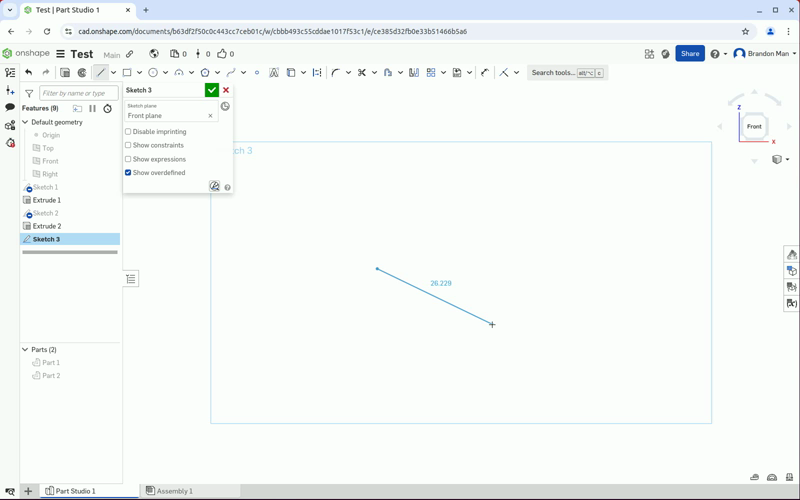
key(esc)
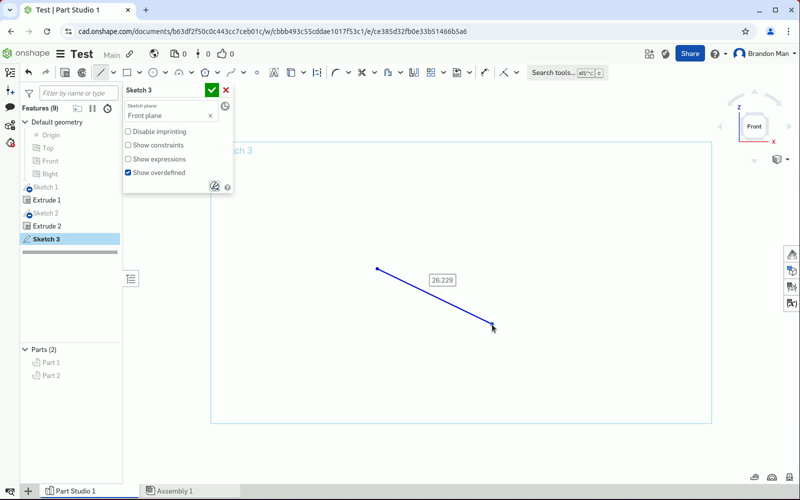
key(a)
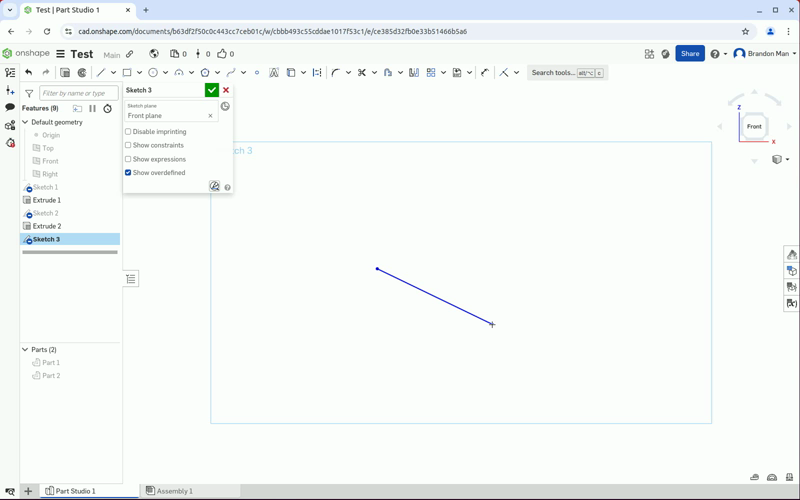
mouse_move(492, 324)
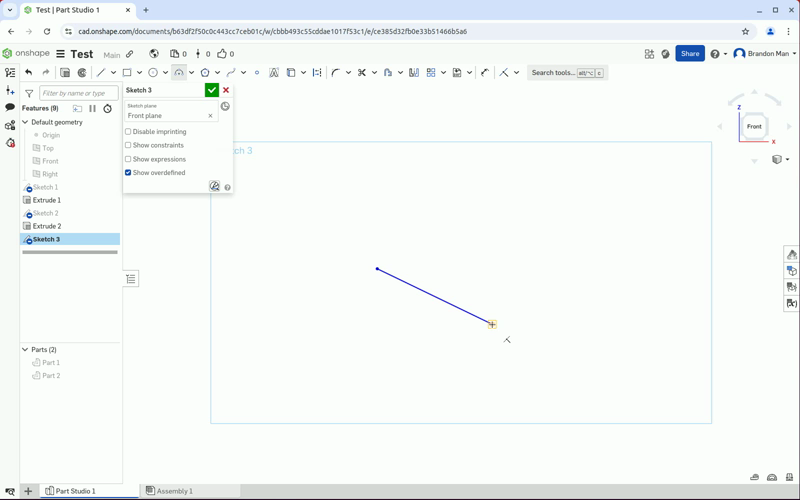
click(492, 324)
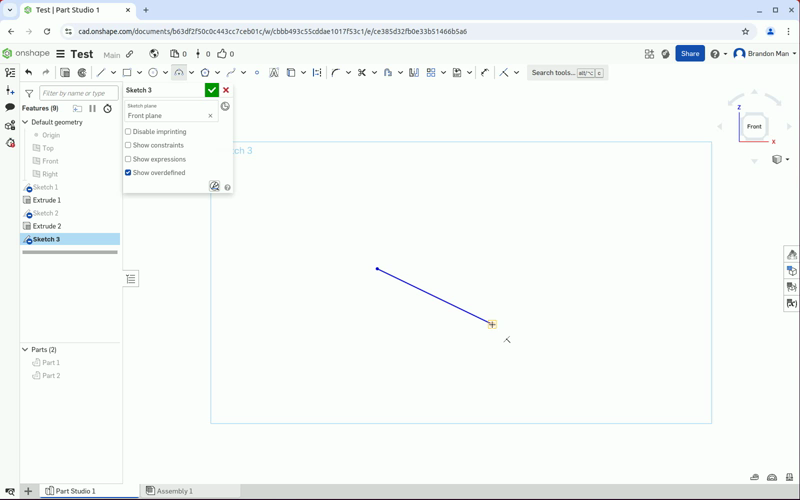
key_down(shift)
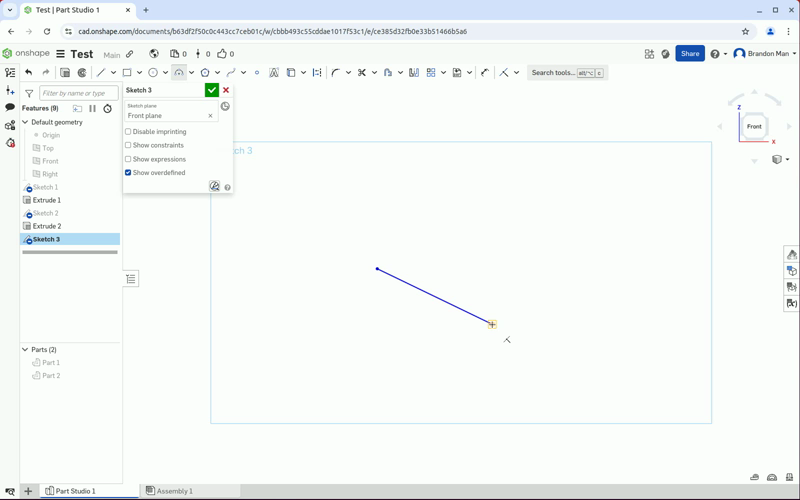
mouse_move(512, 302)
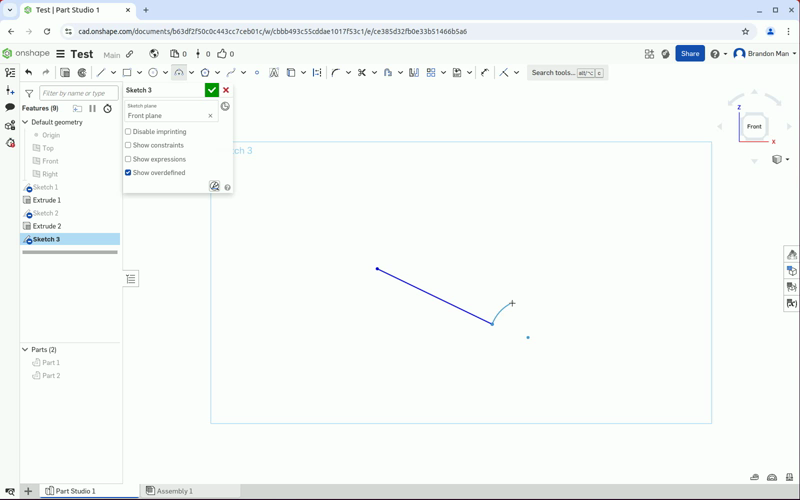
click(512, 302)
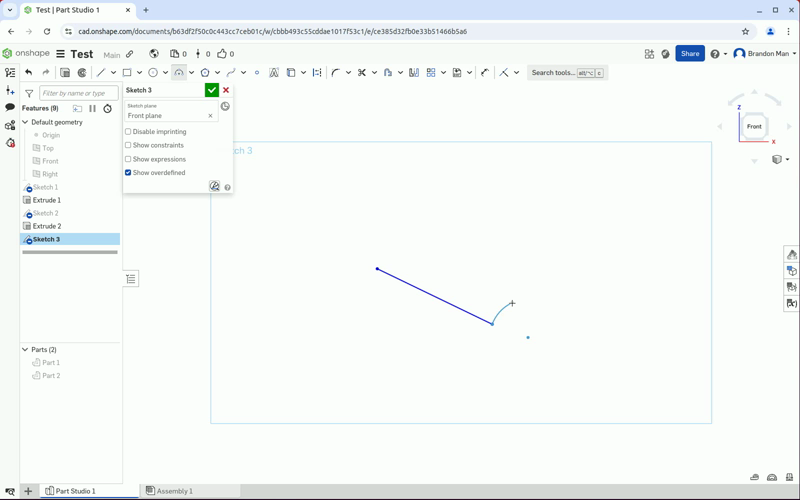
mouse_move(488, 300)
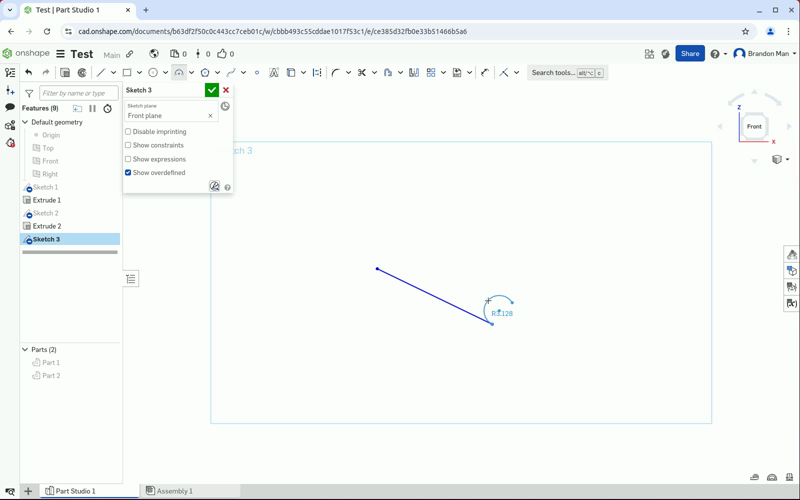
click(488, 300)
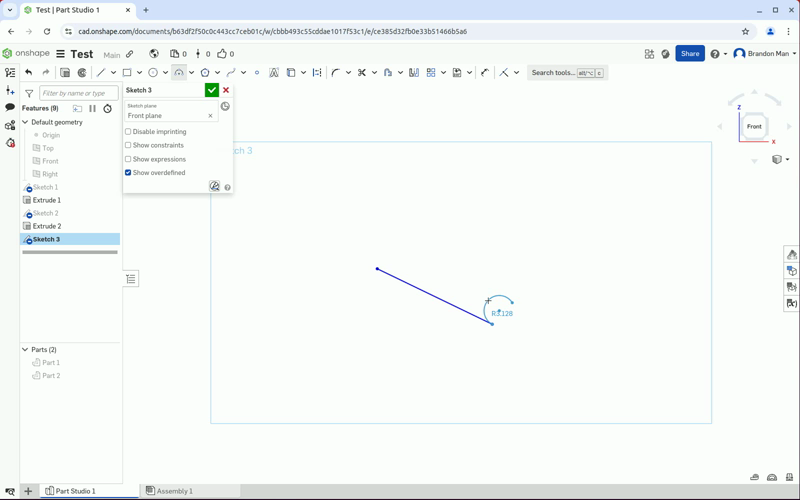
key_up(shift)
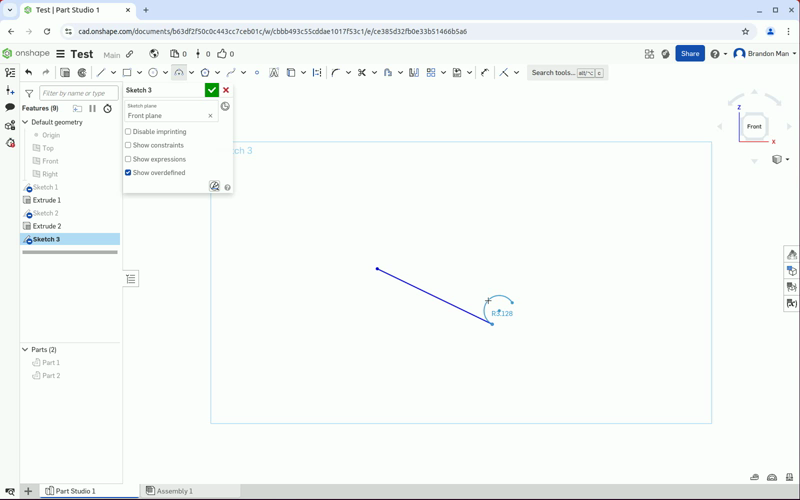
key(esc)
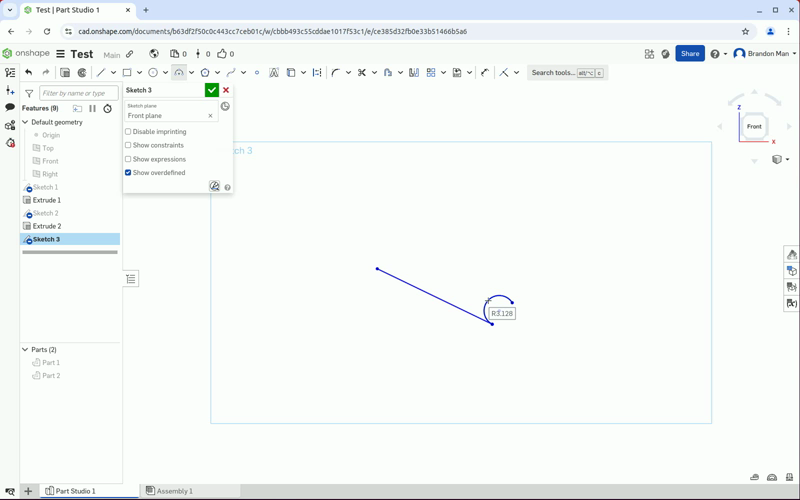
key(l)
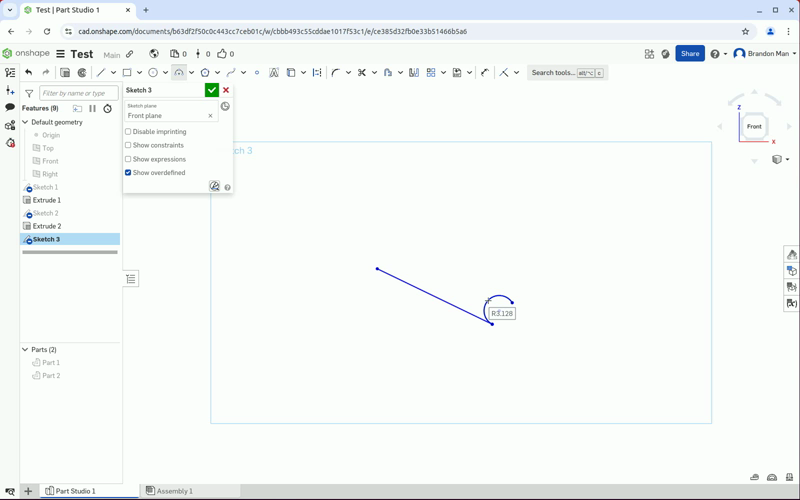
mouse_move(512, 302)
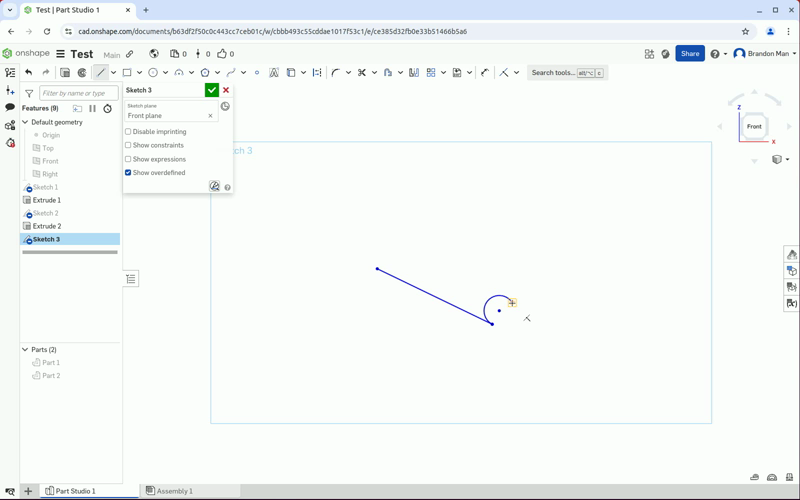
click(512, 302)
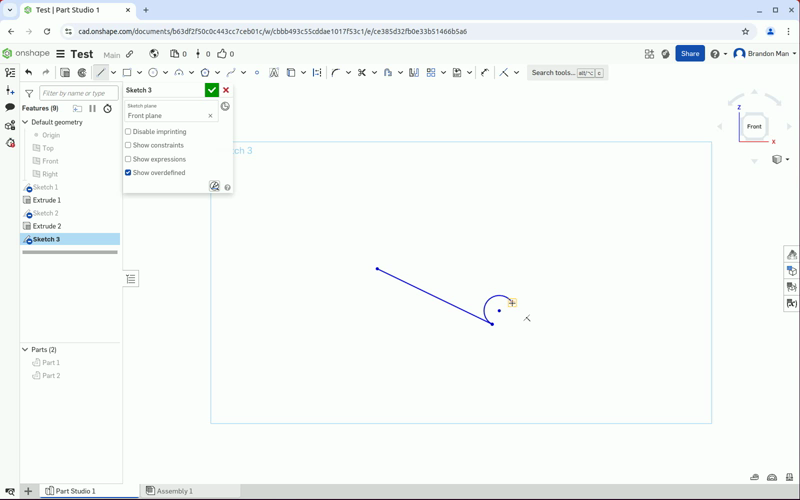
key_down(shift)
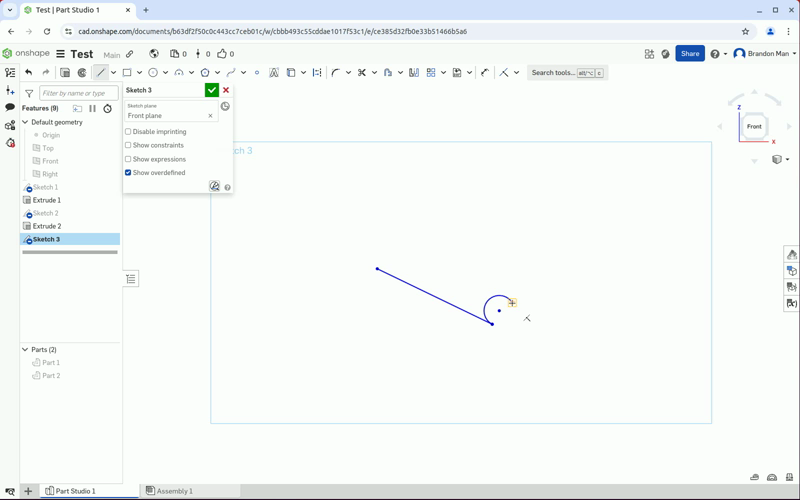
mouse_move(442, 195)
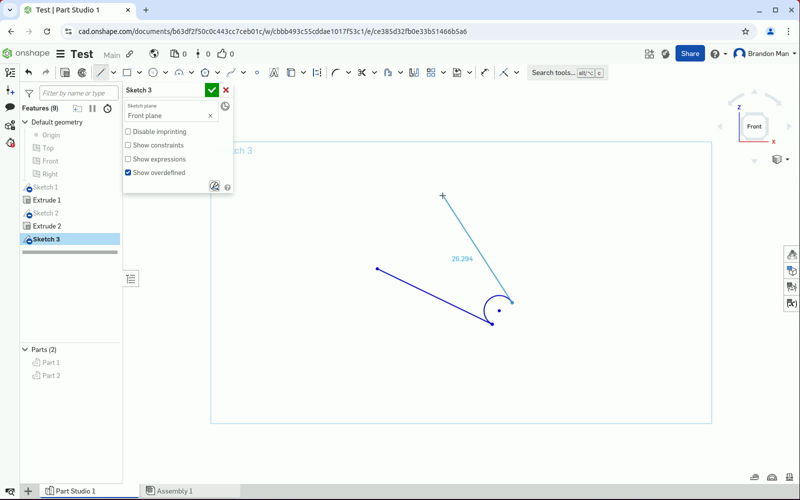
click(442, 195)
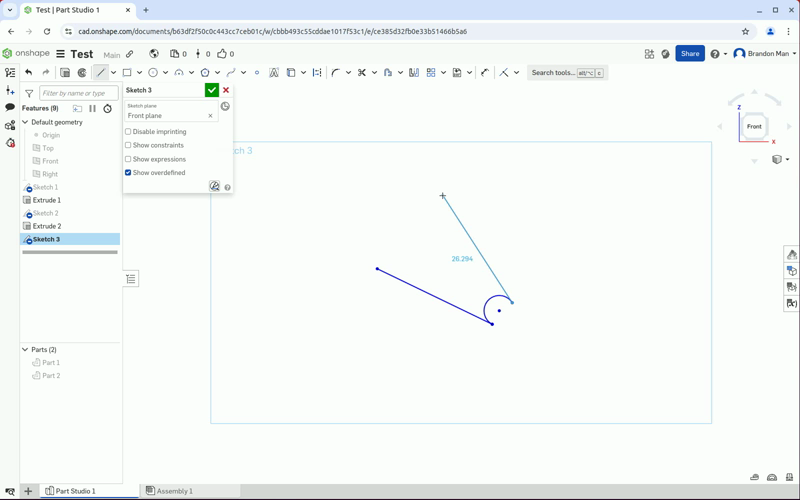
key_up(shift)
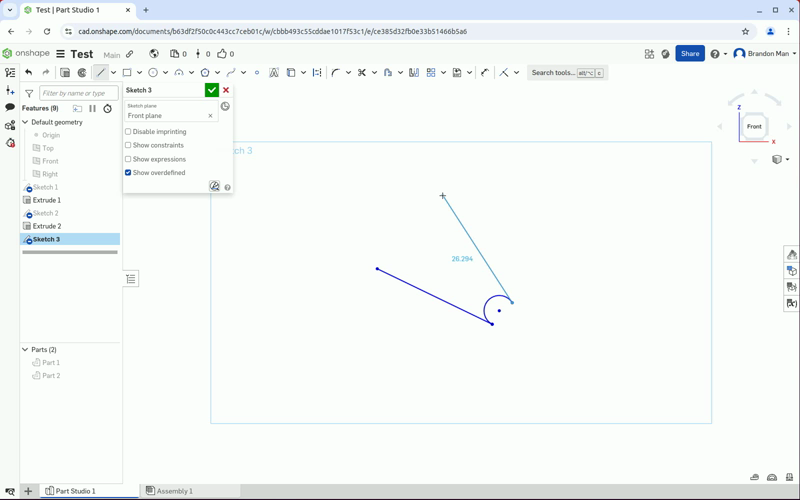
key(esc)
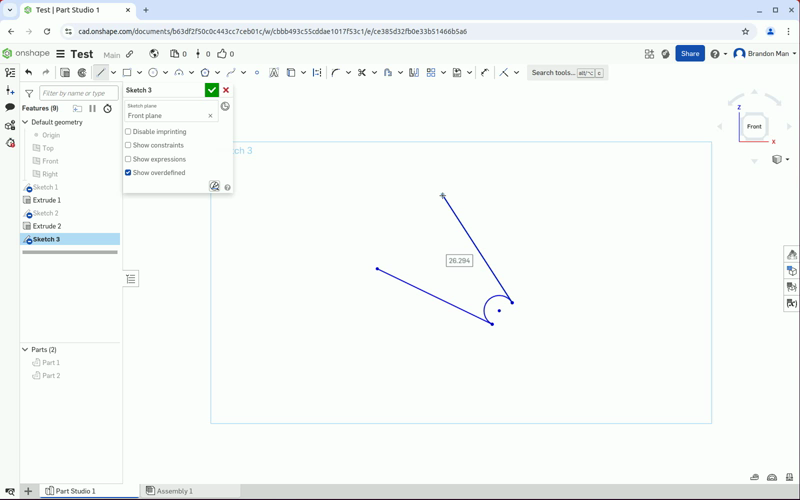
key(a)
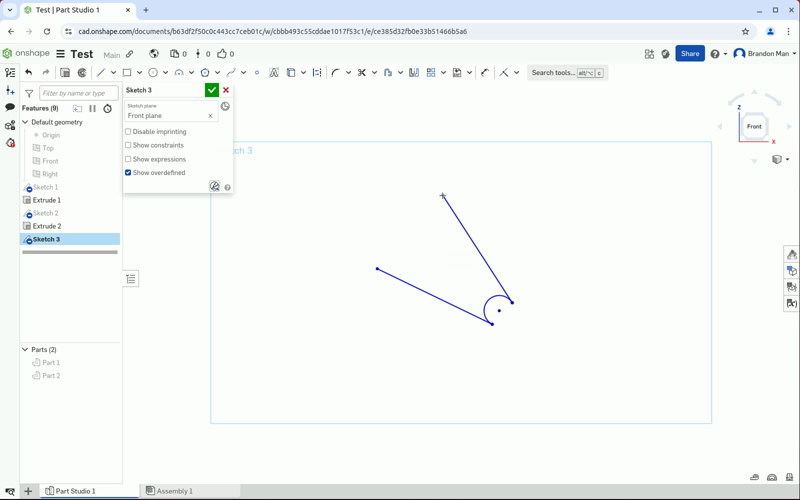
mouse_move(442, 195)
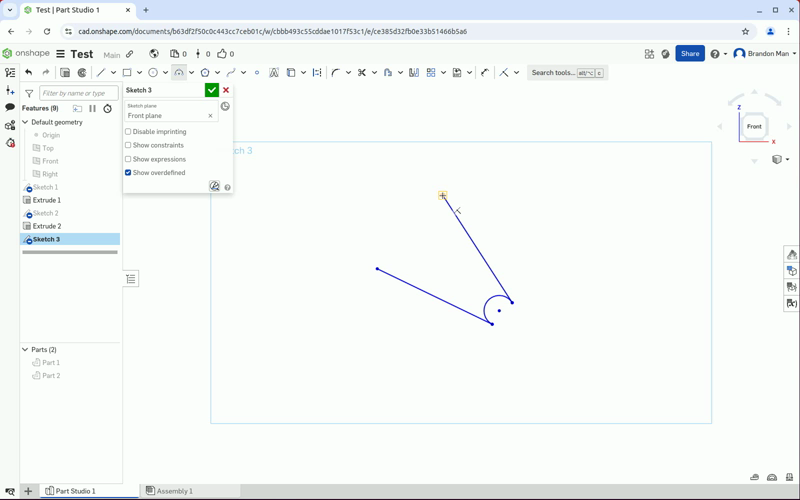
click(442, 195)
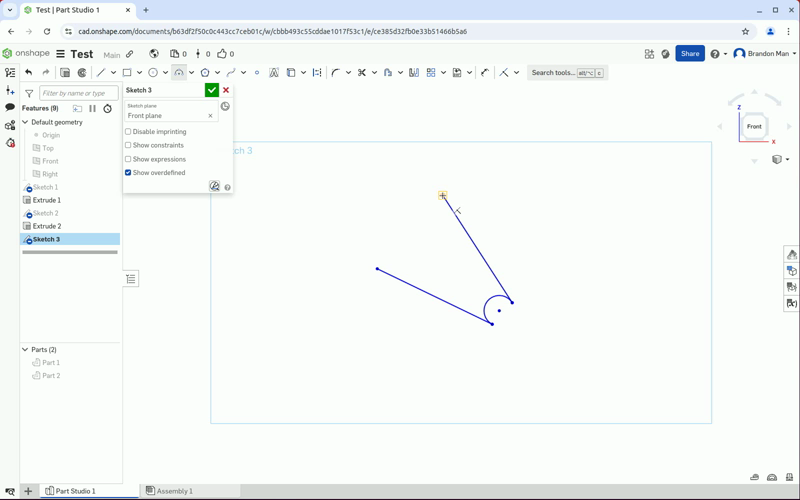
mouse_move(377, 268)
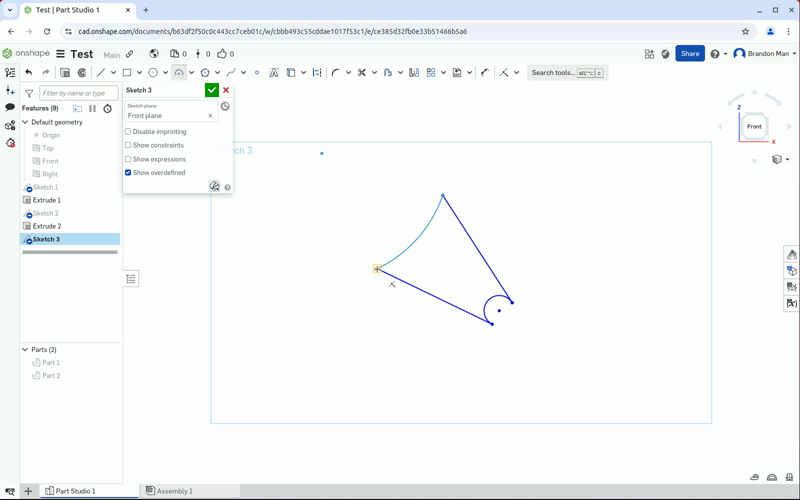
click(377, 268)
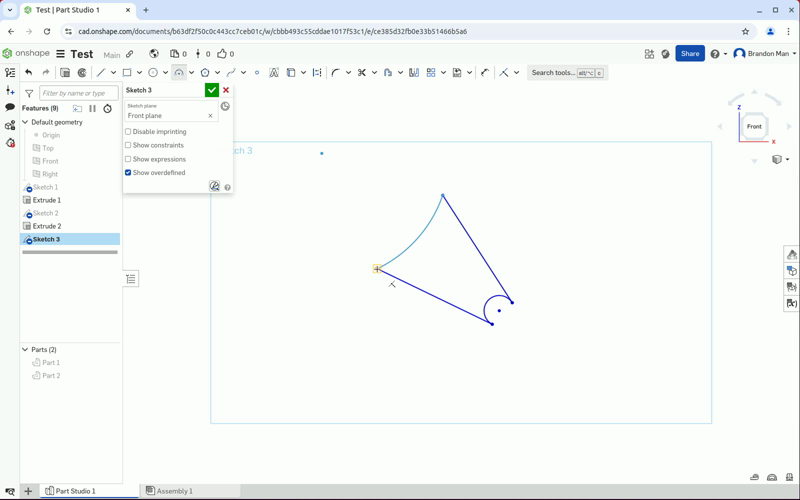
key_down(shift)
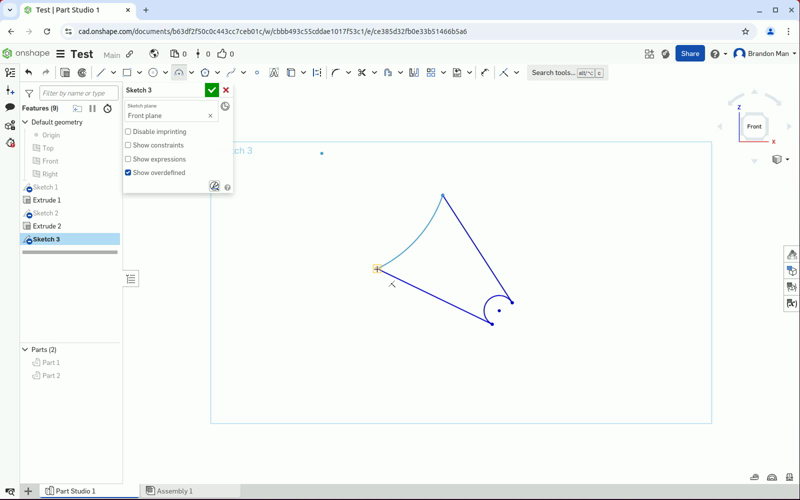
mouse_move(437, 256)
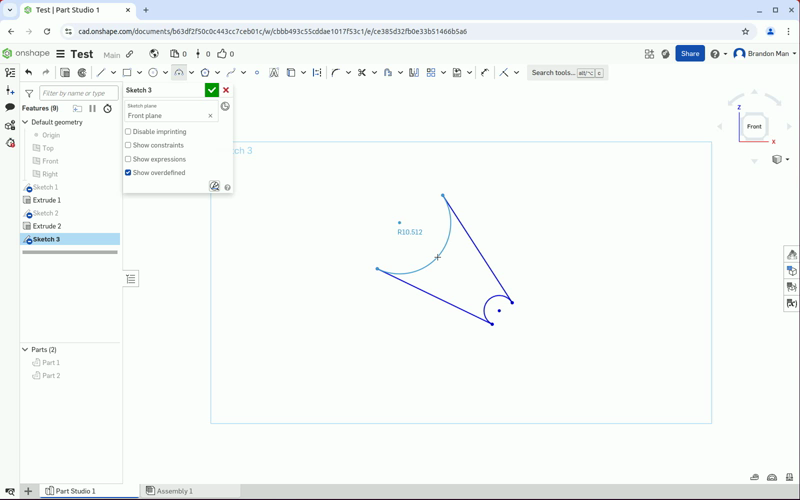
click(437, 256)
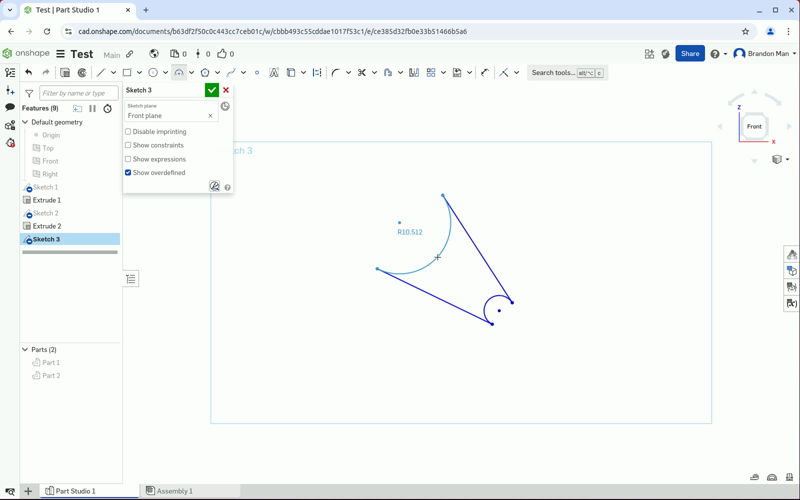
key_up(shift)
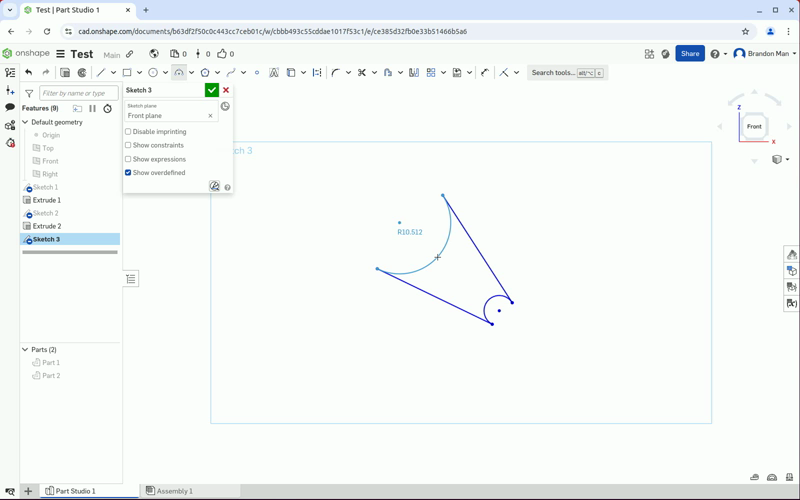
key(esc)
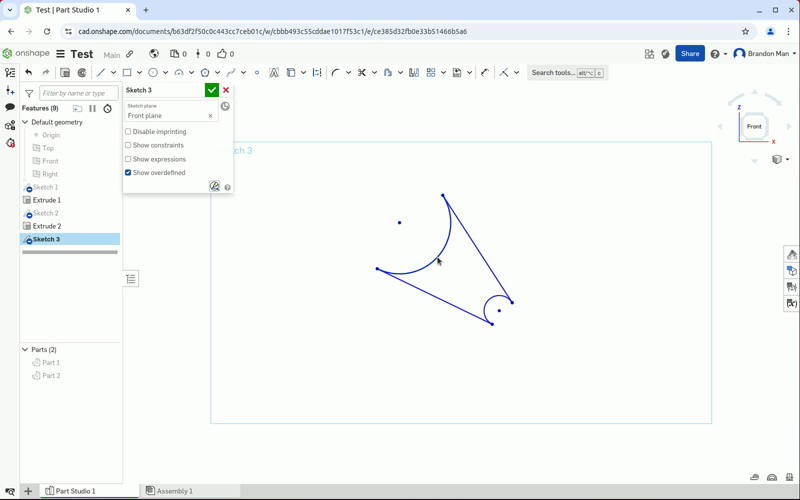
mouse_move(459, 271)
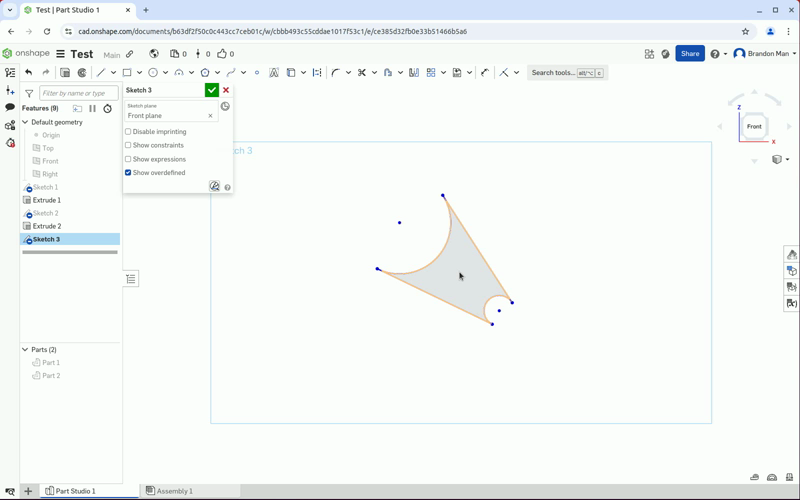
click(459, 271)
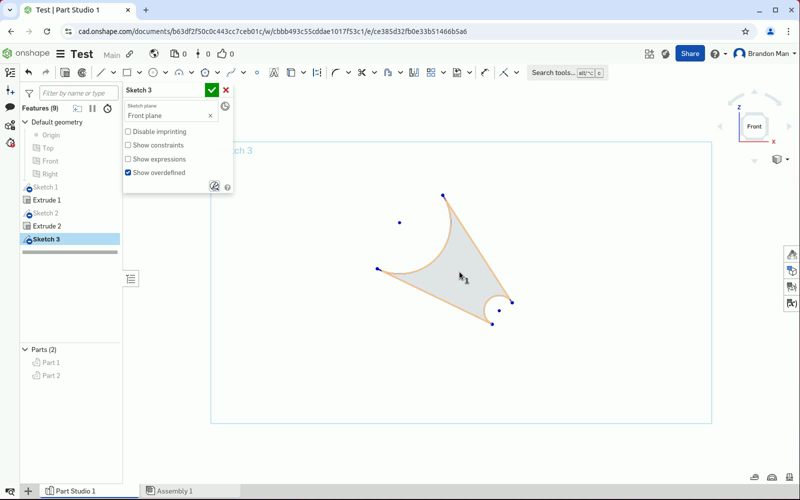
mouse_move(73, 352)
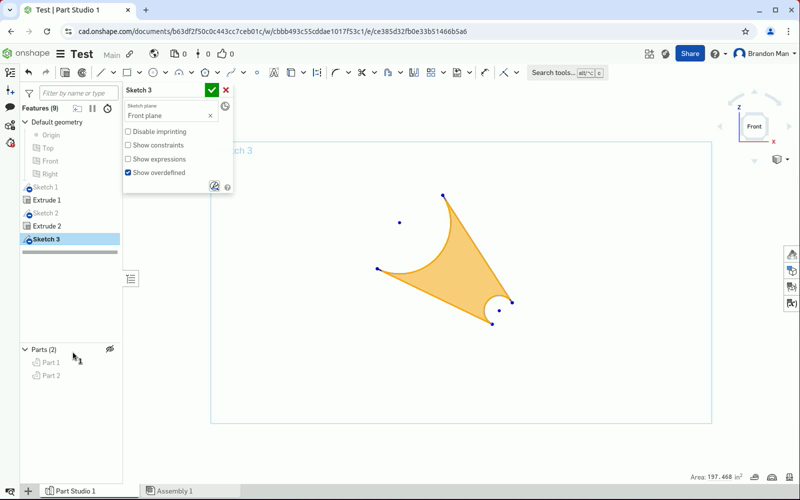
key(shift+y)
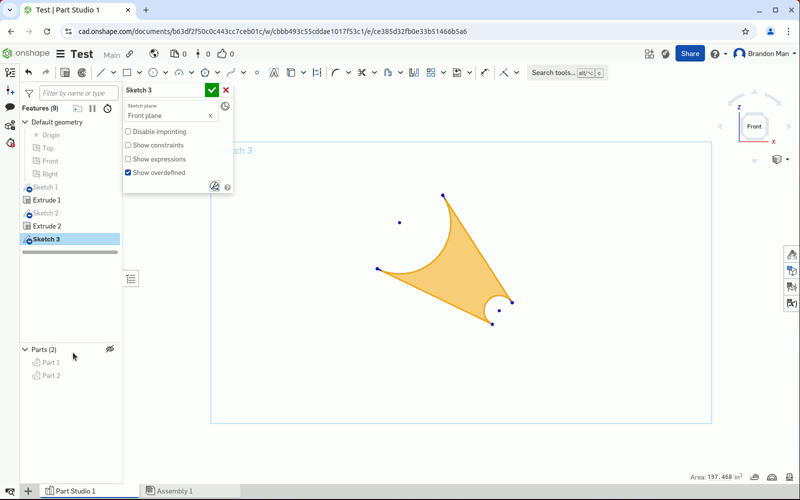
key(shift+e)
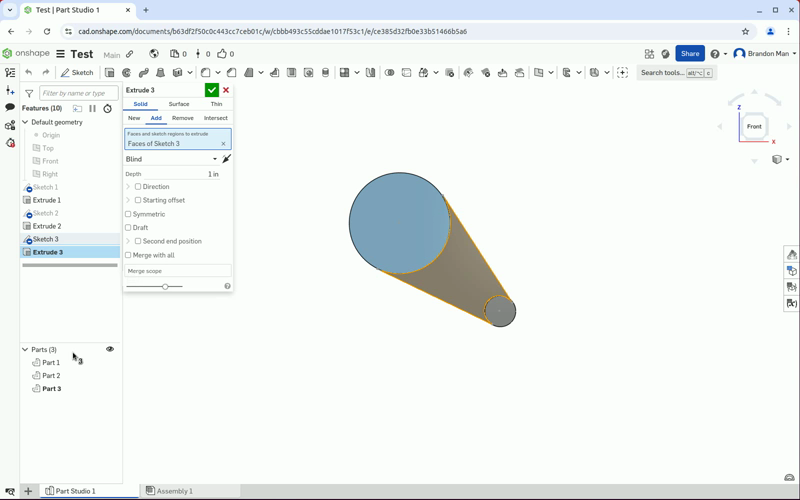
mouse_move(143, 106)
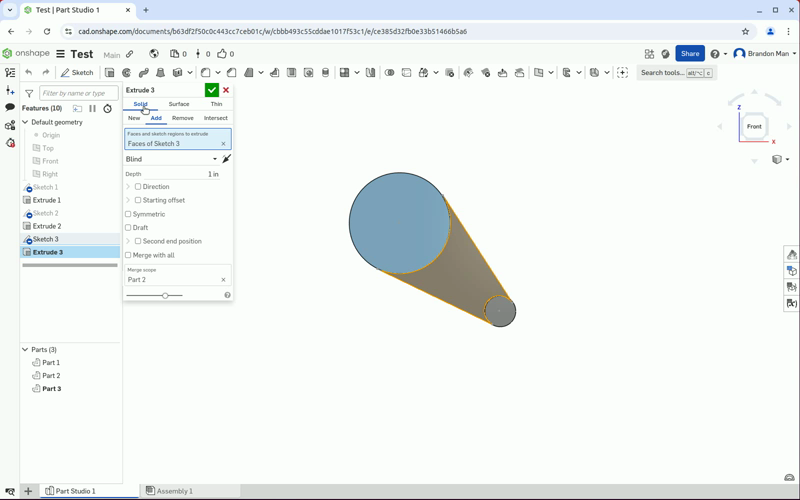
click(143, 106)
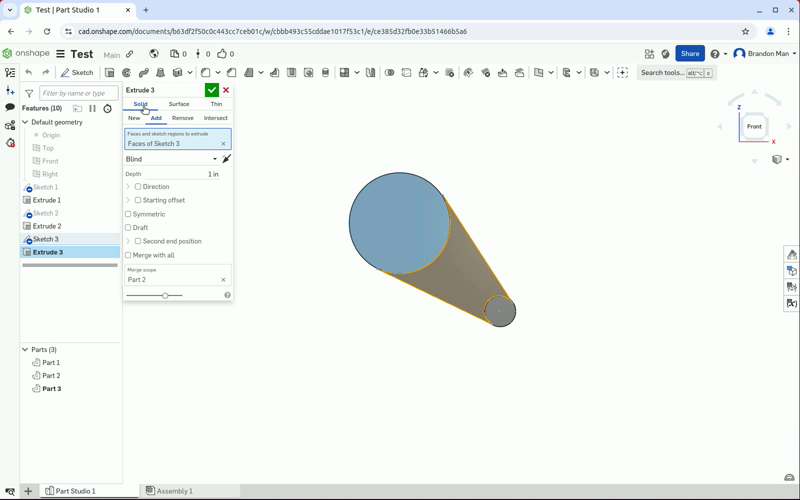
mouse_move(137, 120)
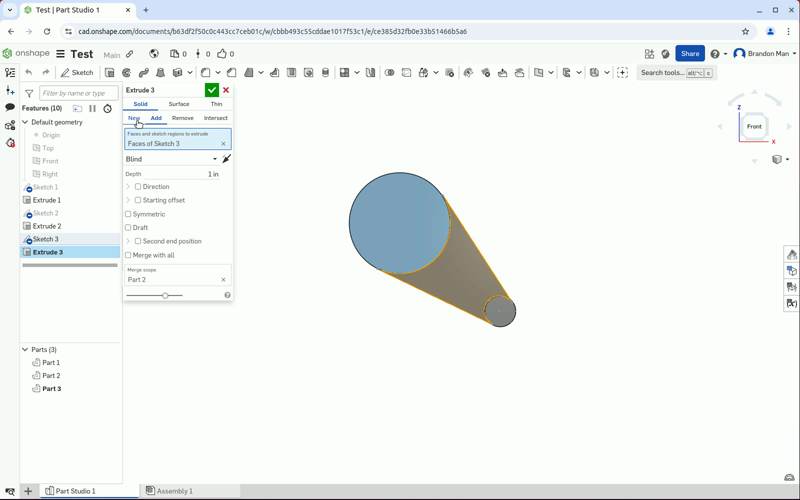
click(137, 120)
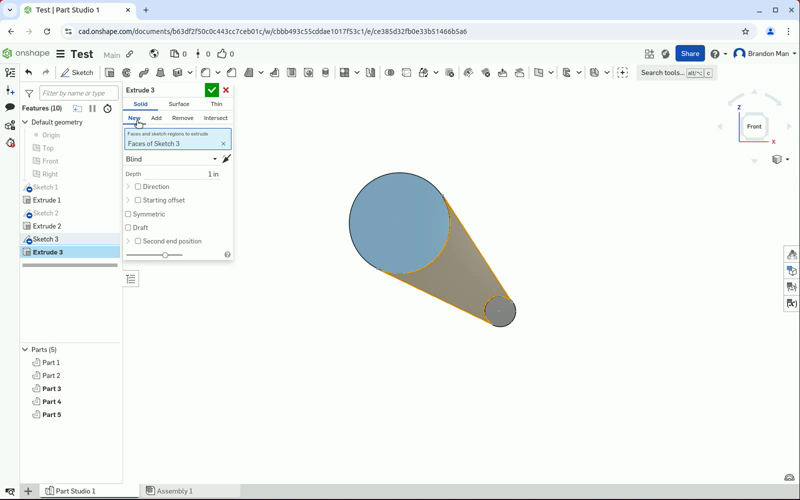
key(tab, 4)
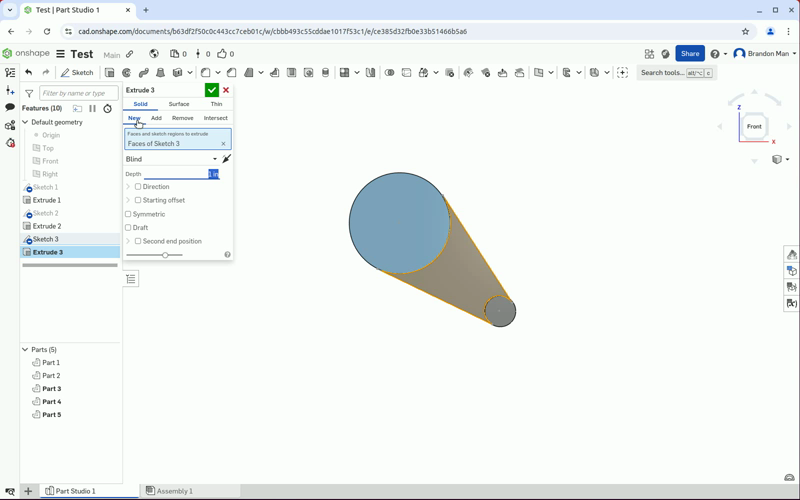
text(25.996)
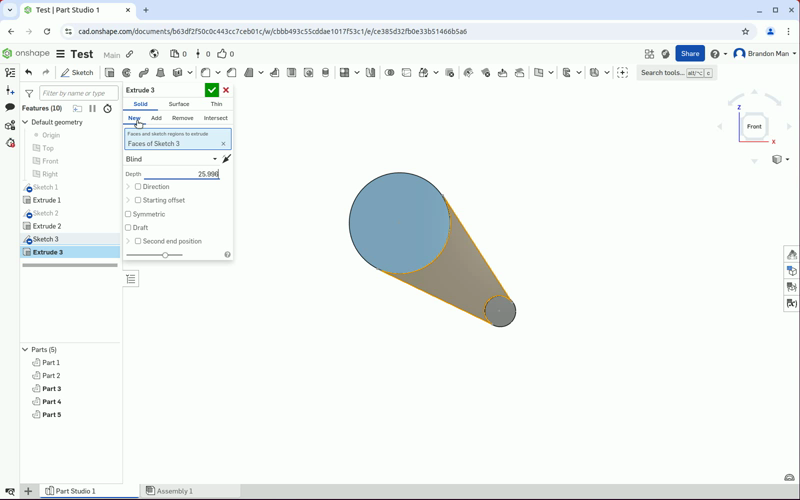
key(tab, 3)
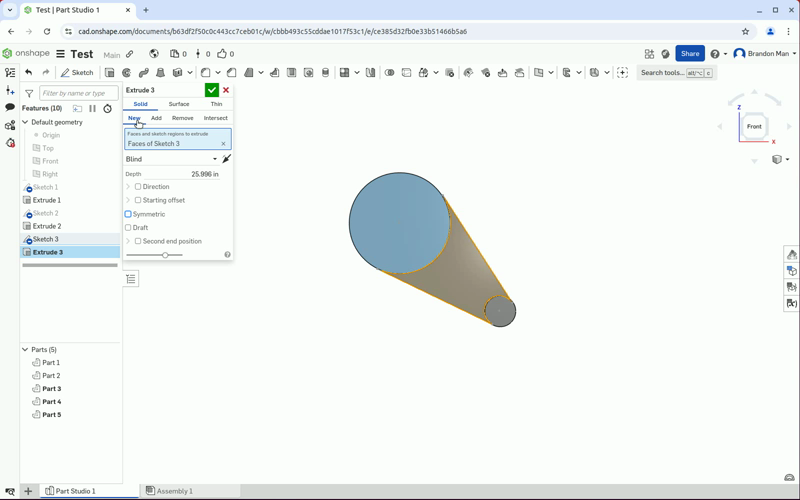
key(space)
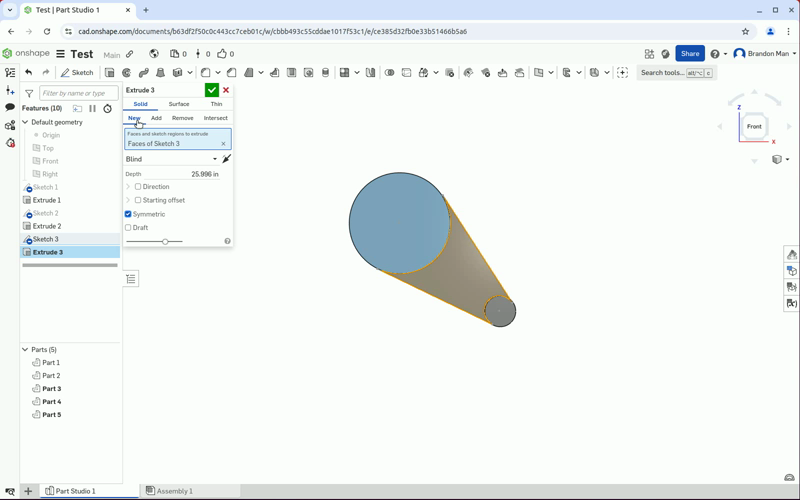
key(enter)
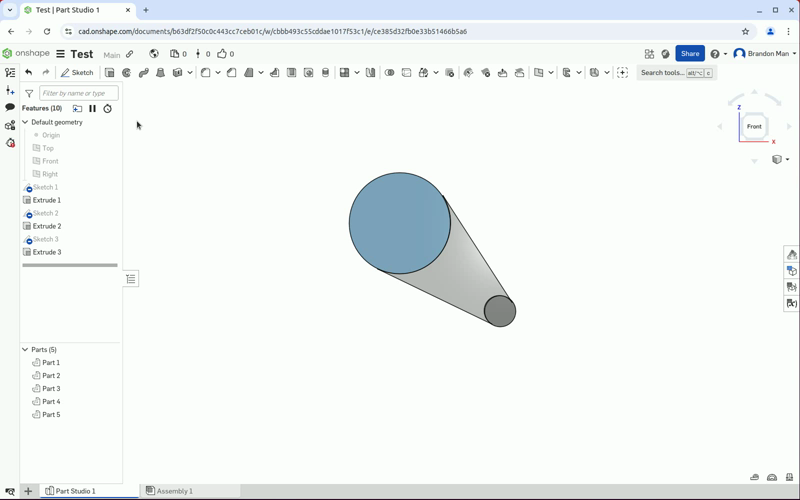
key(shift+h)
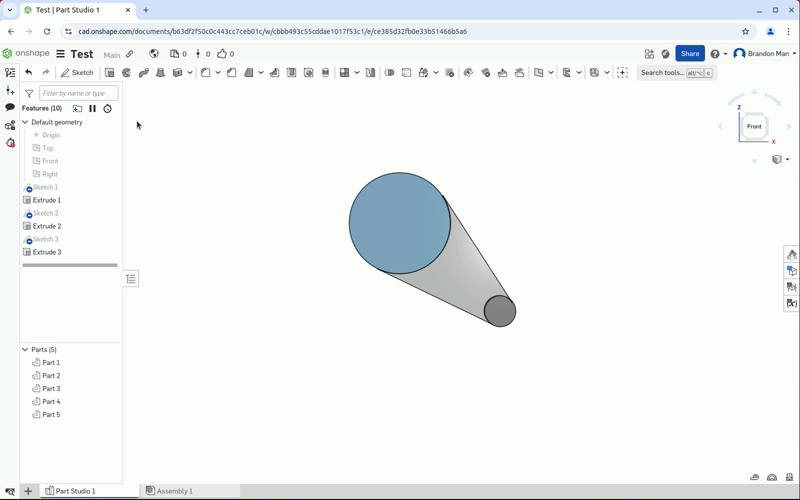
key(shift+h)
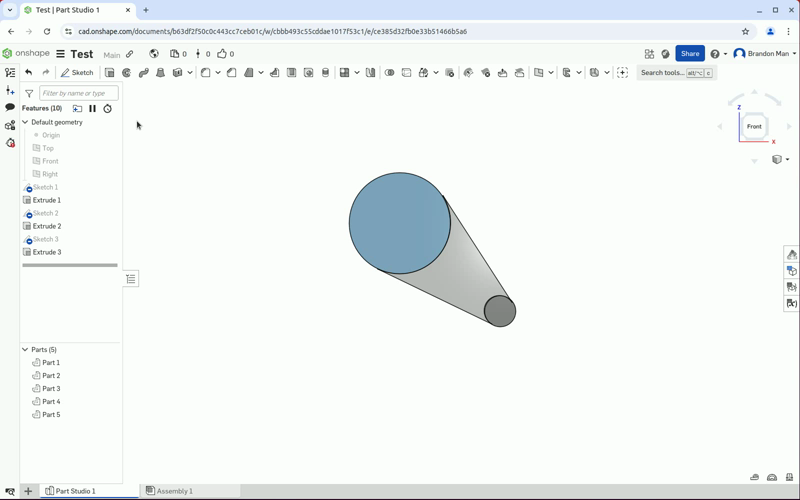
mouse_move(73, 189)
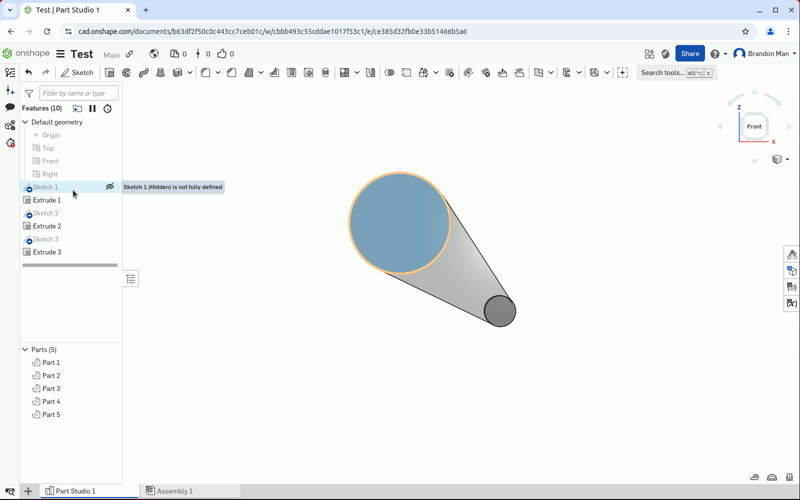
click(73, 189)
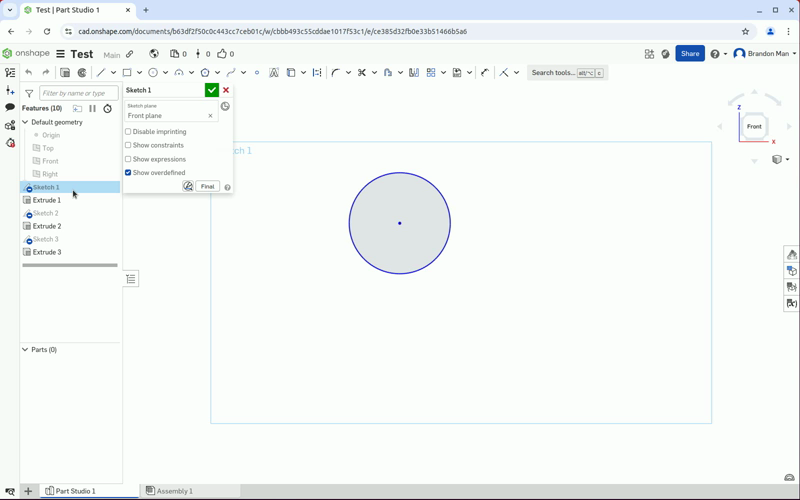
mouse_move(229, 92)
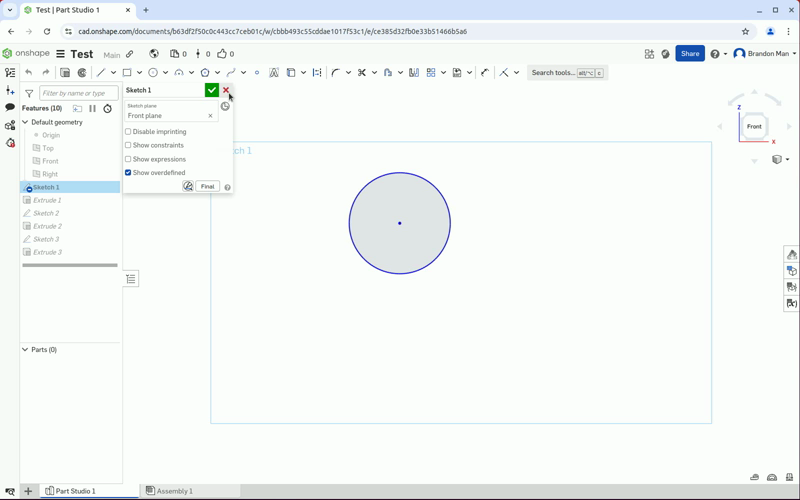
click(229, 92)
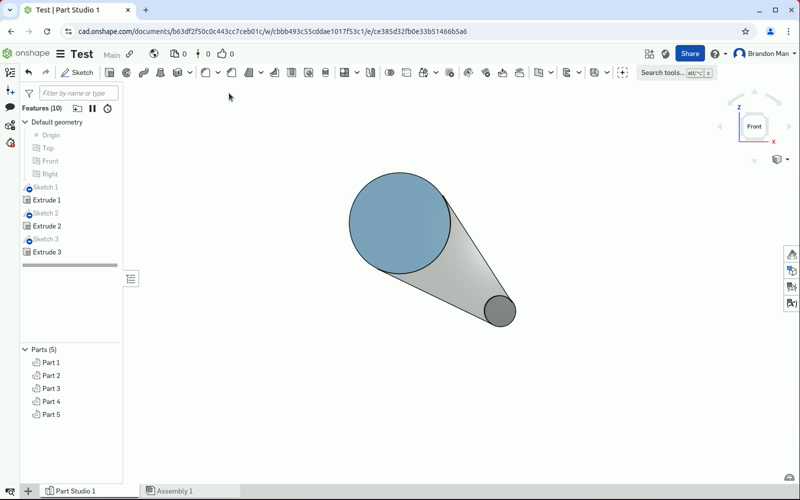
mouse_move(73, 352)
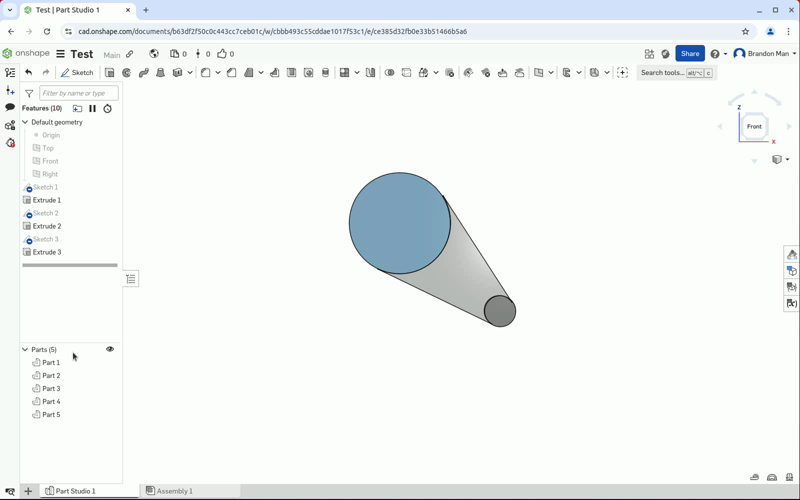
key(y)
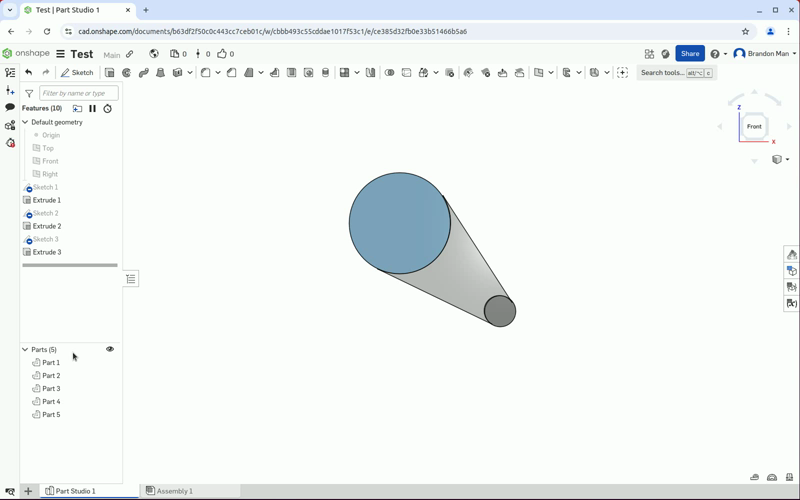
key(shift+p)
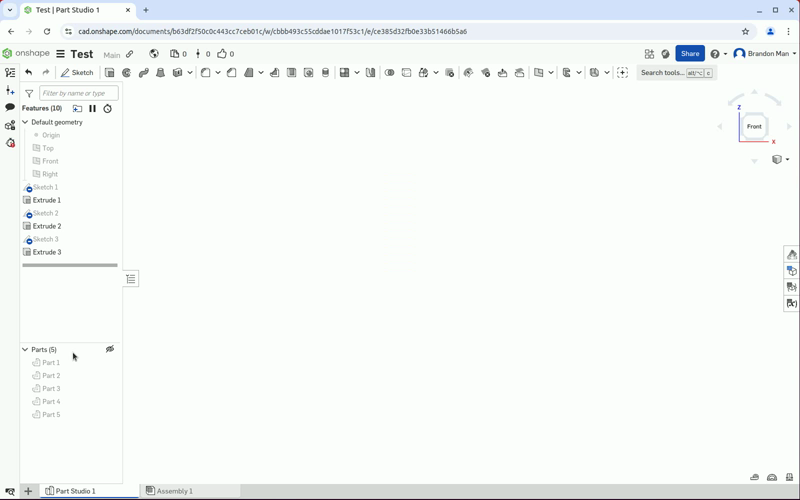
key(space)
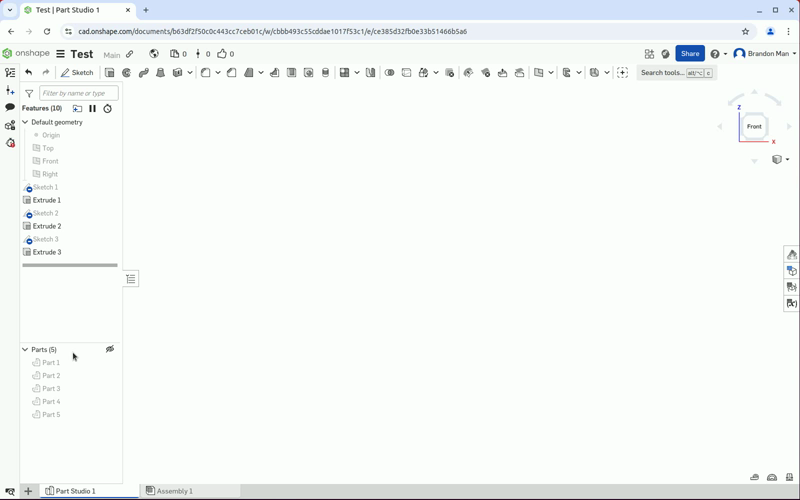
key_down(shift)
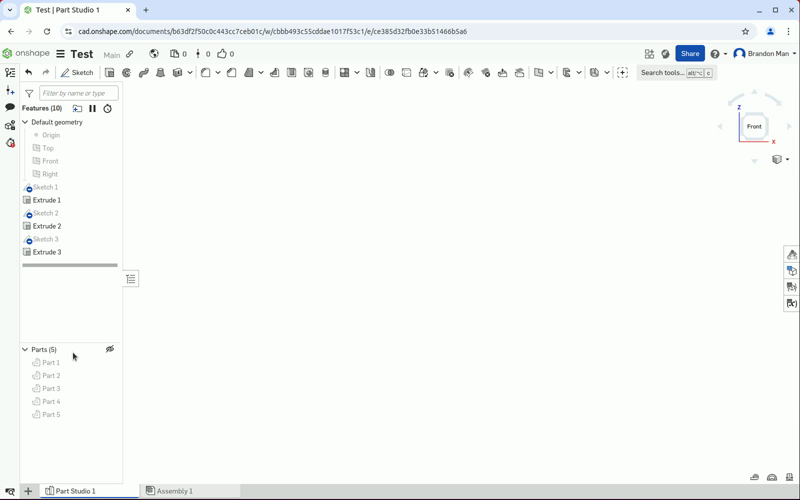
key(left)
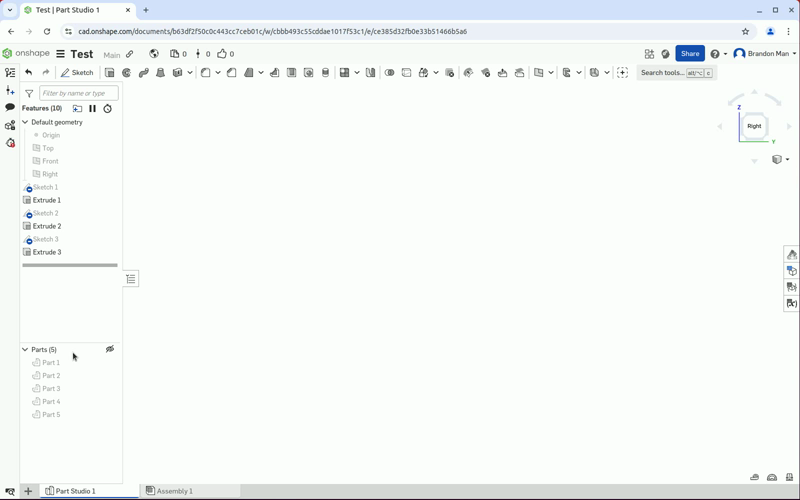
key_up(shift)
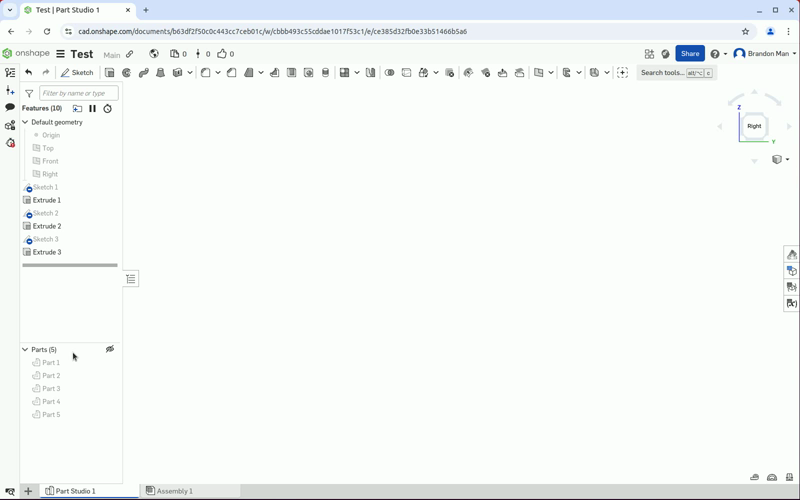
mouse_move(73, 352)
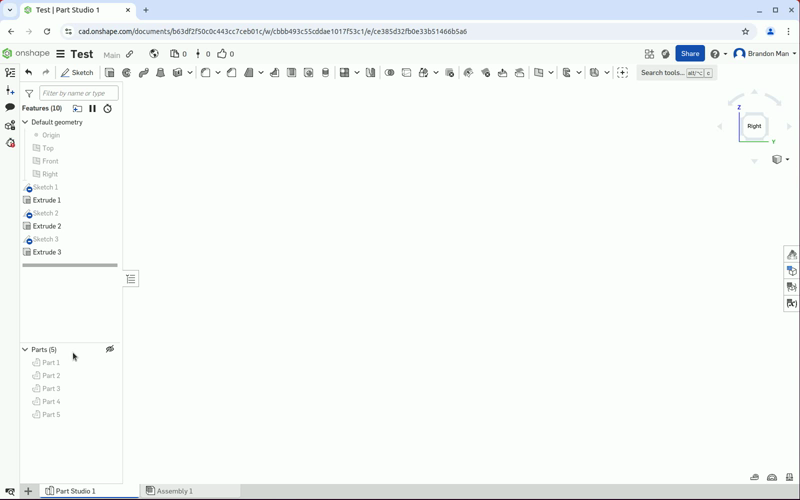
key(shift+y)
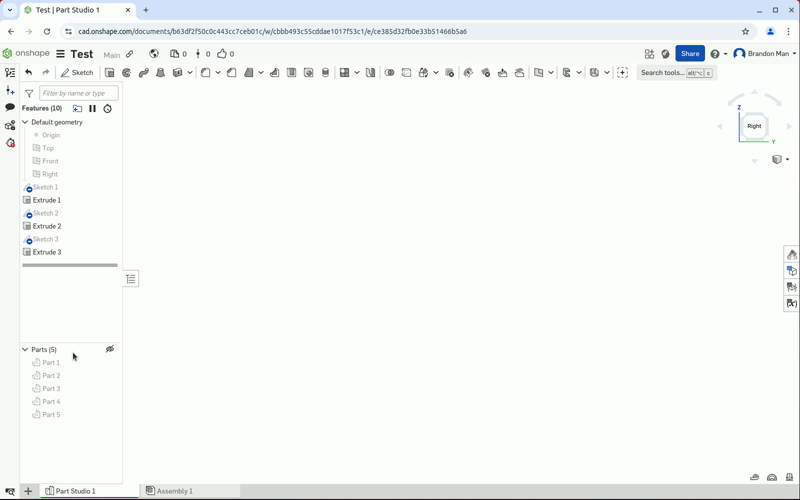
key(shift+s)
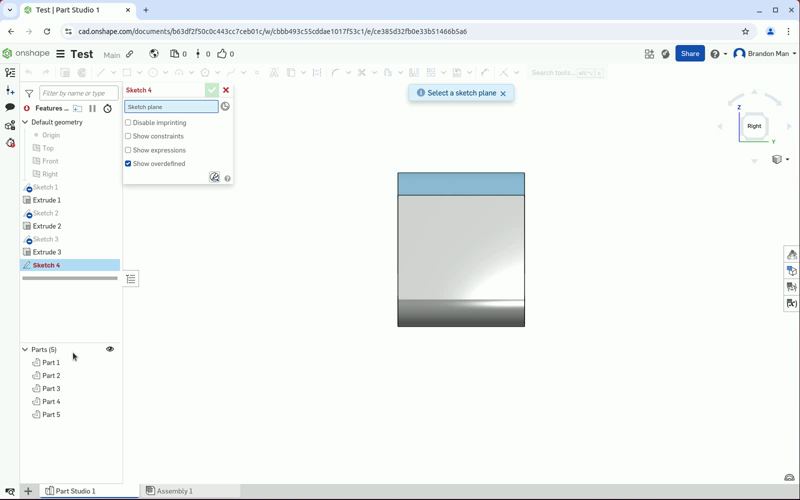
mouse_move(73, 176)
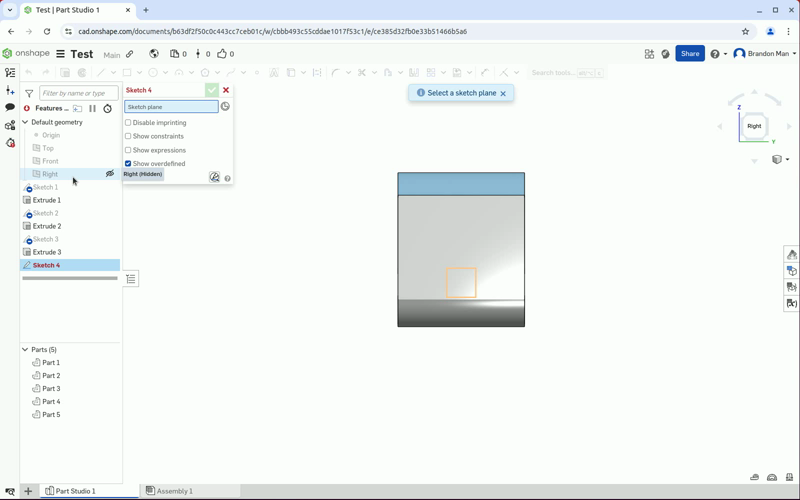
click(73, 176)
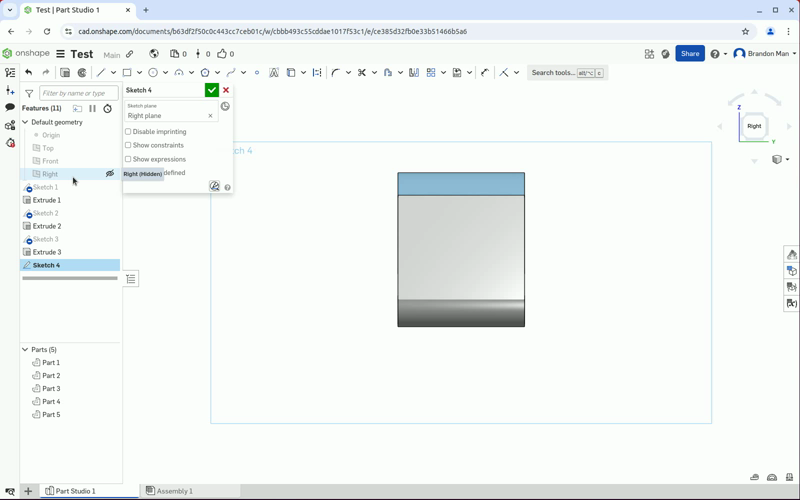
mouse_move(73, 352)
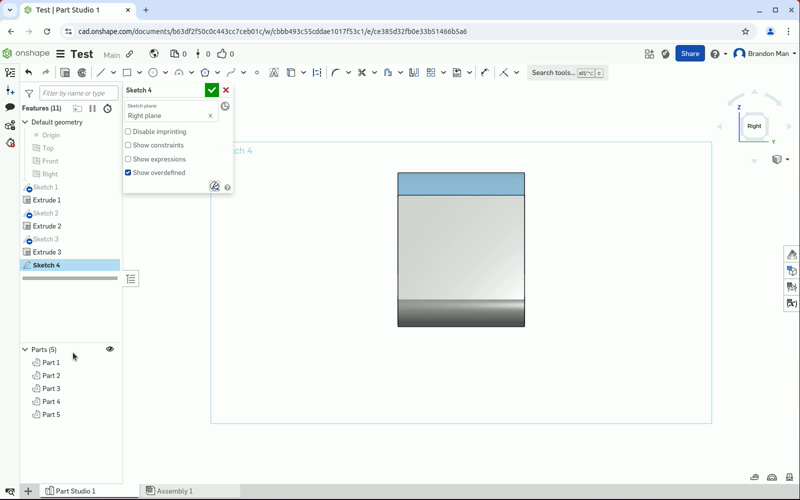
key(y)
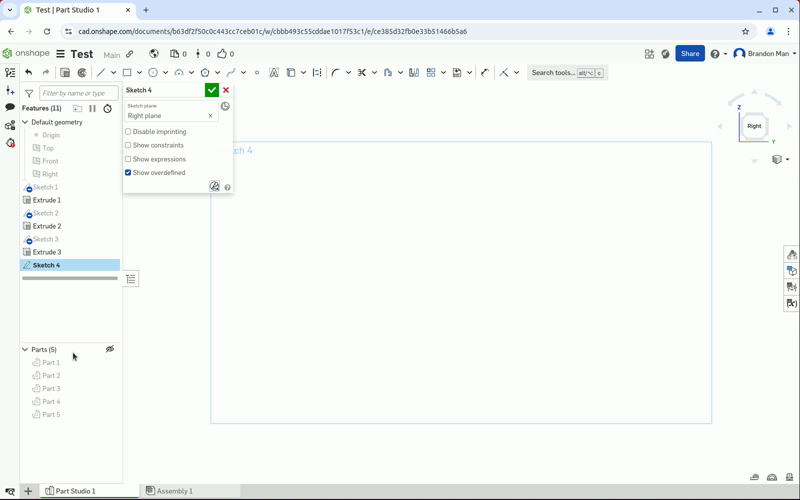
key(l)
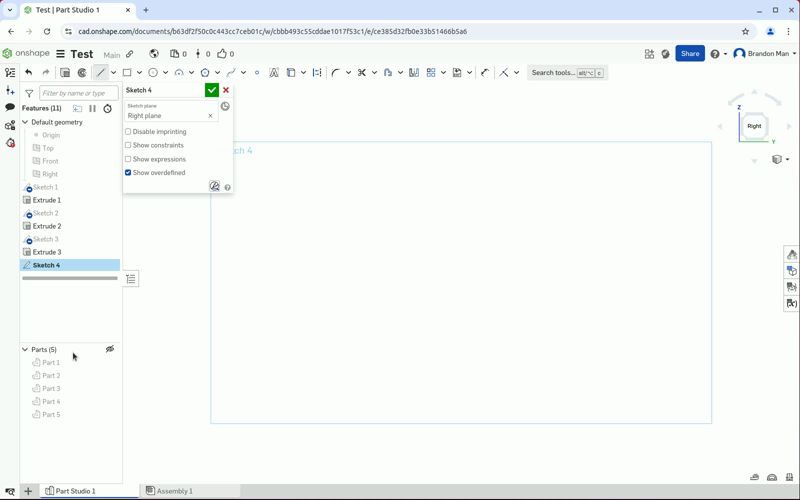
key_down(shift)
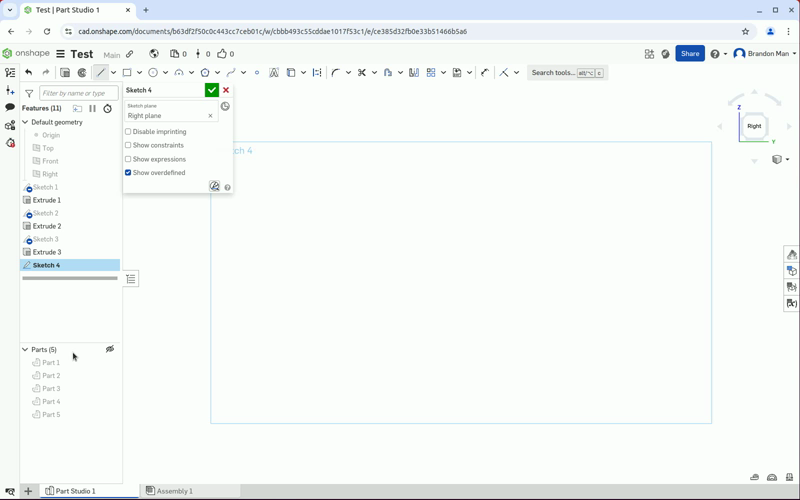
mouse_move(410, 231)
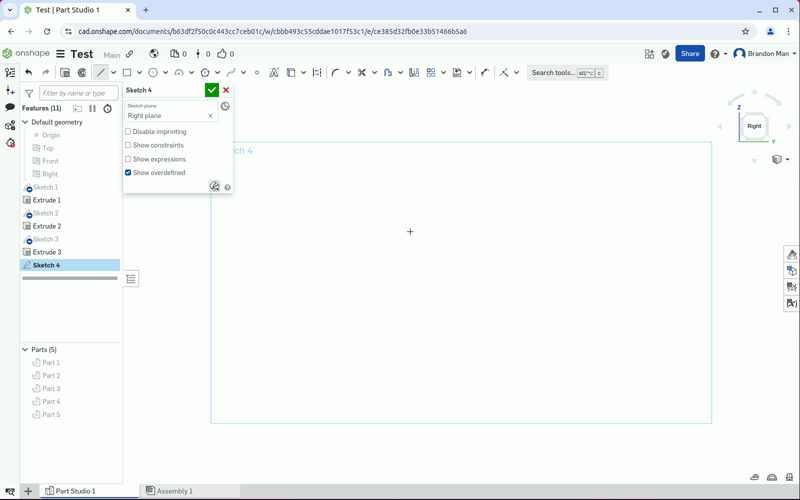
click(410, 231)
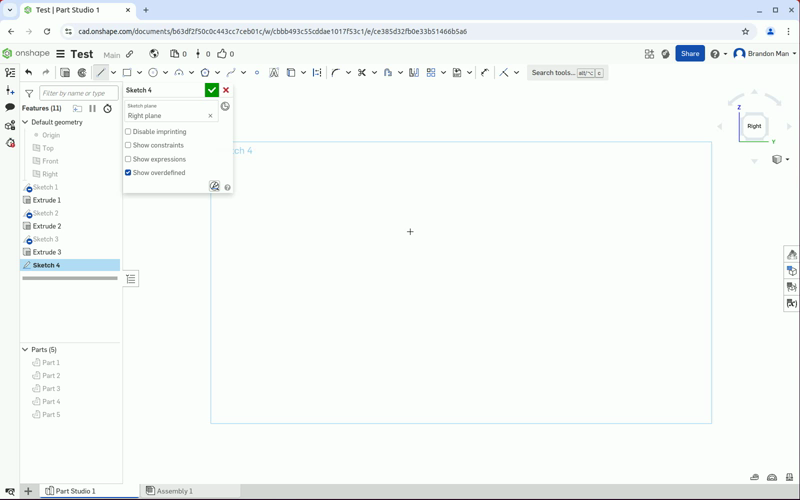
key_up(shift)
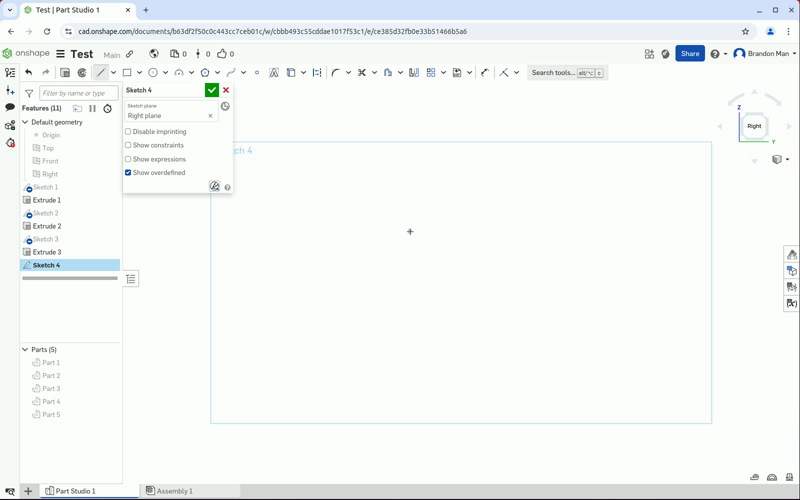
key_down(shift)
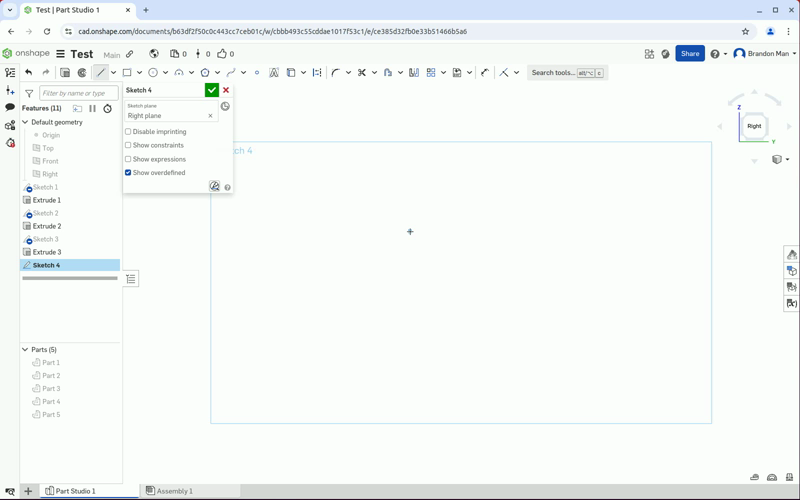
mouse_move(440, 231)
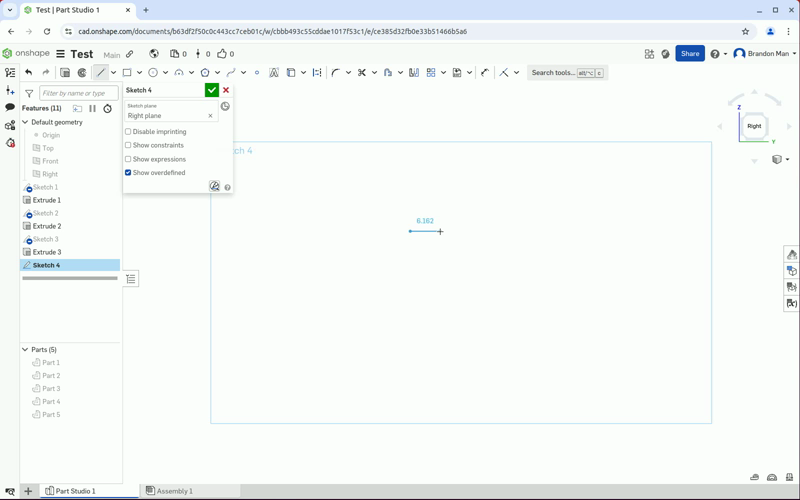
mouse_move(414, 278)
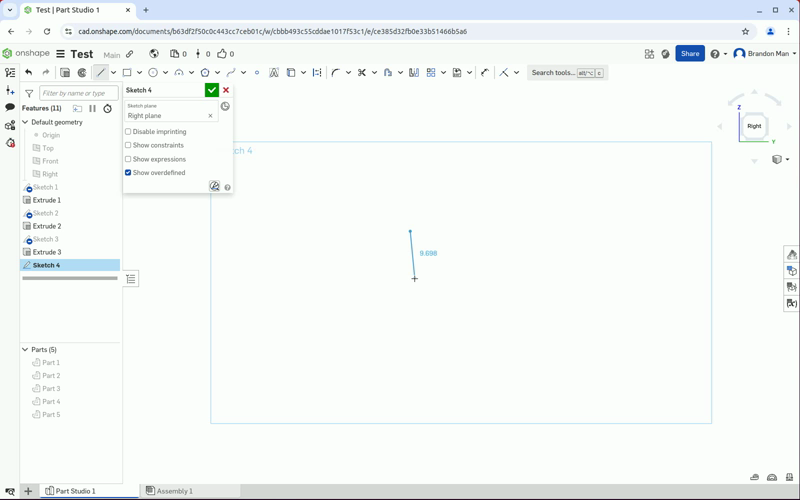
click(414, 278)
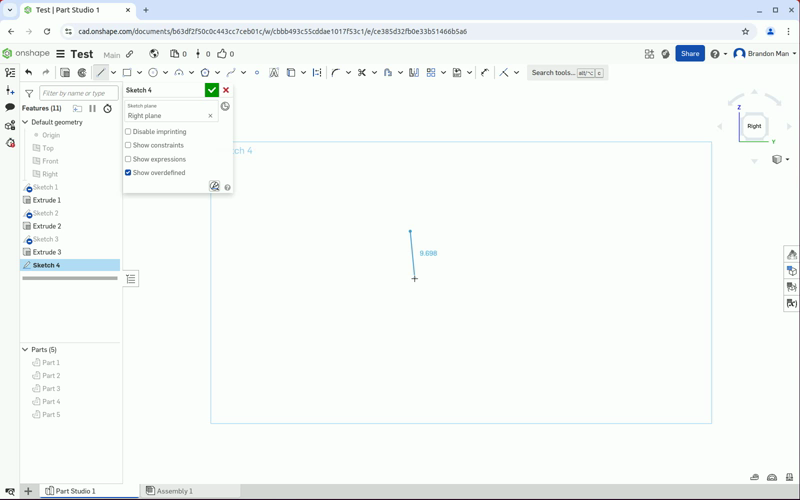
key_up(shift)
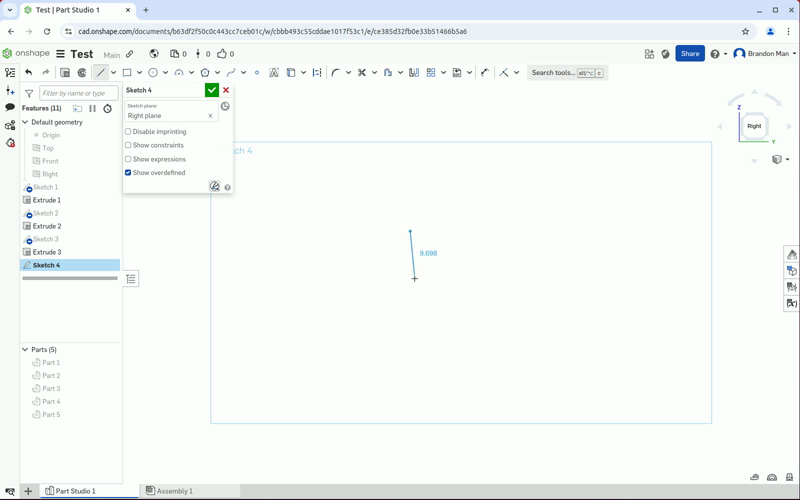
key_down(shift)
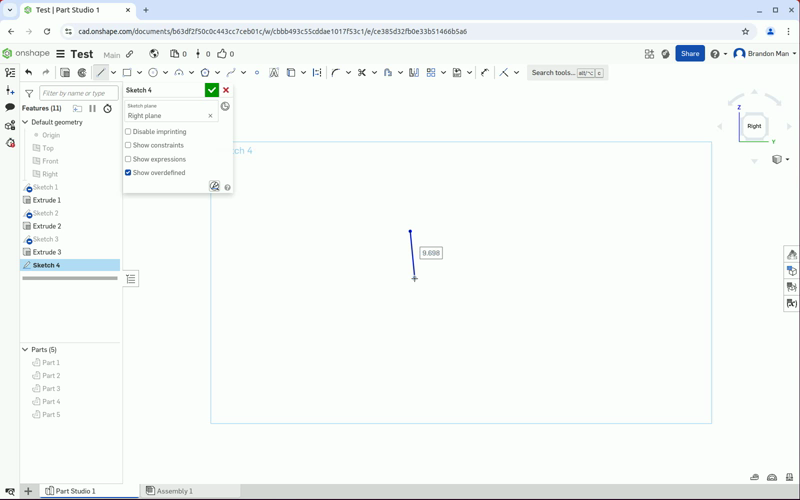
mouse_move(444, 278)
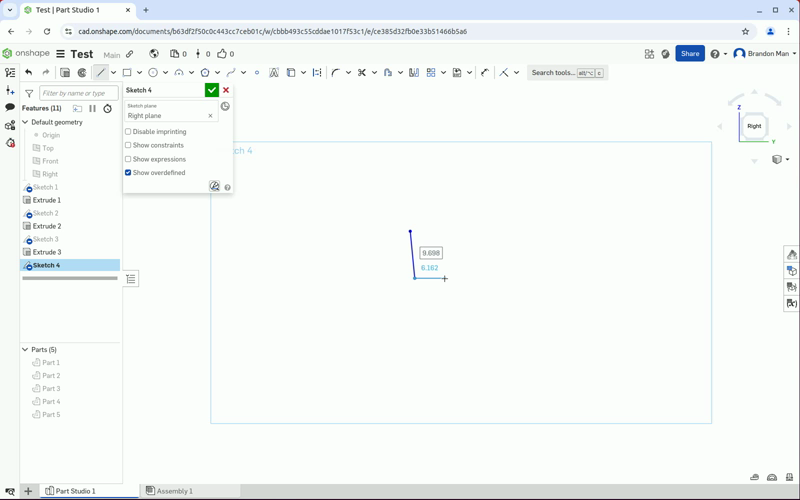
mouse_move(453, 303)
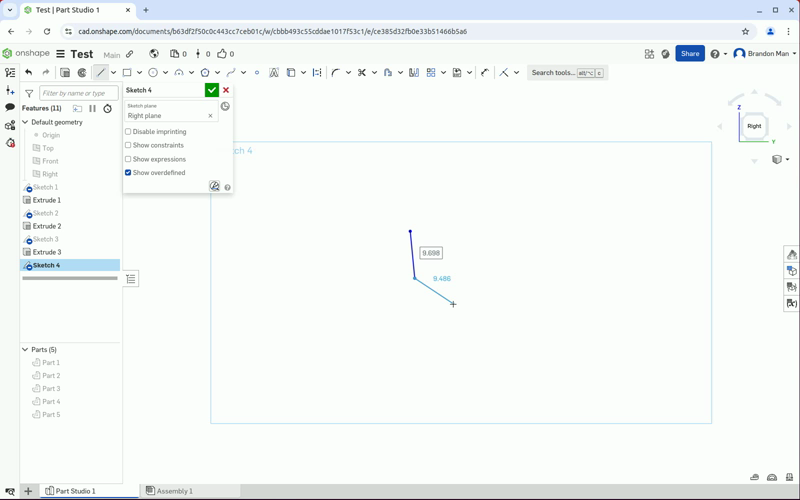
click(453, 303)
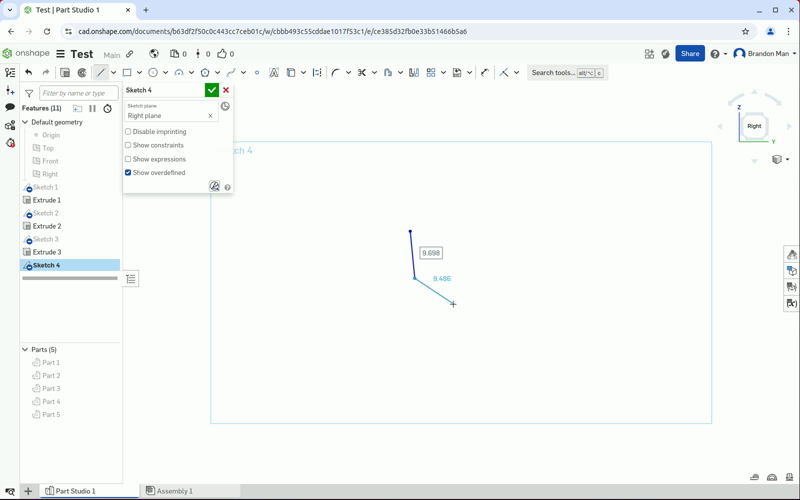
key_up(shift)
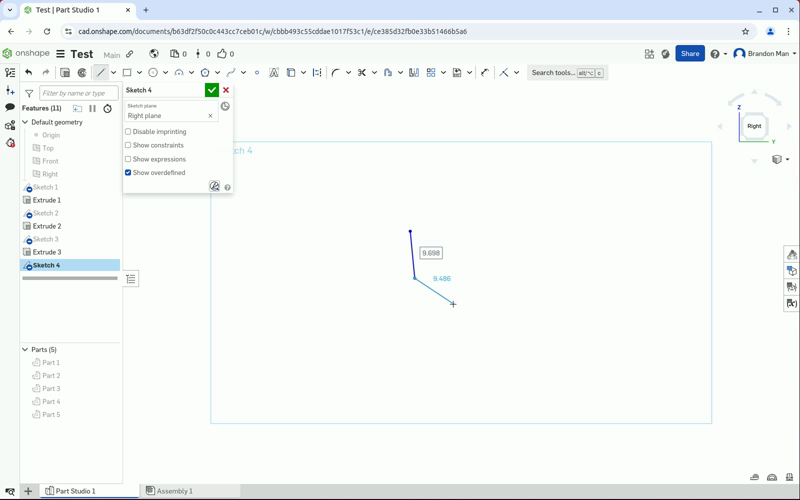
key_down(shift)
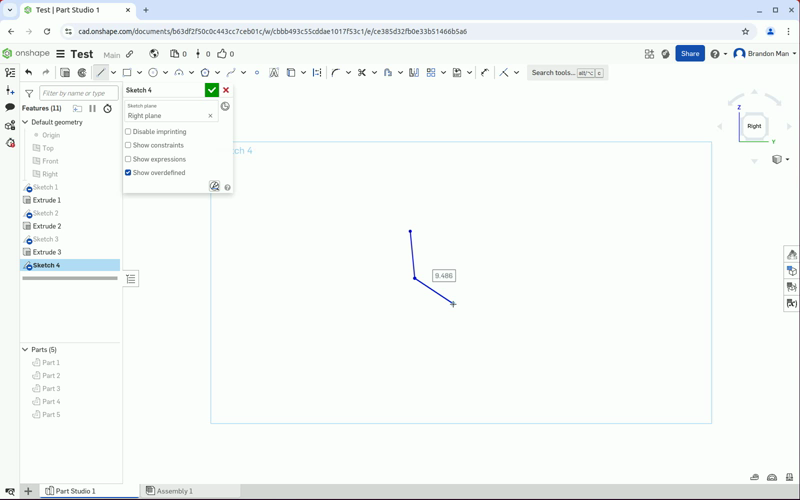
mouse_move(483, 303)
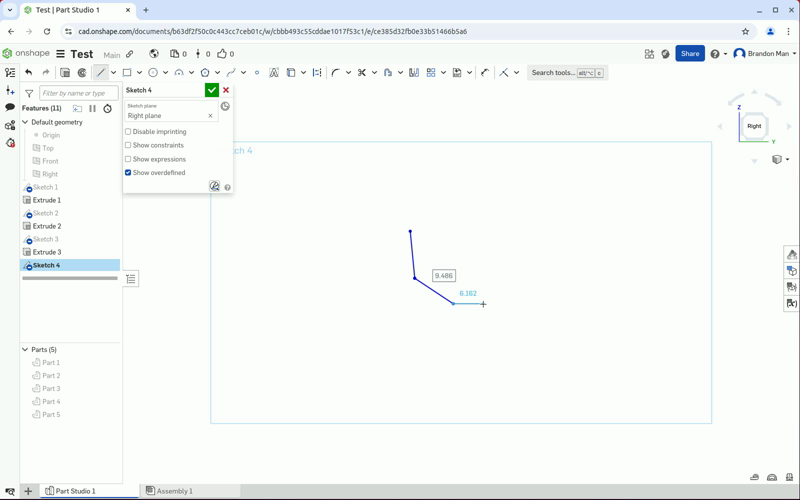
mouse_move(498, 289)
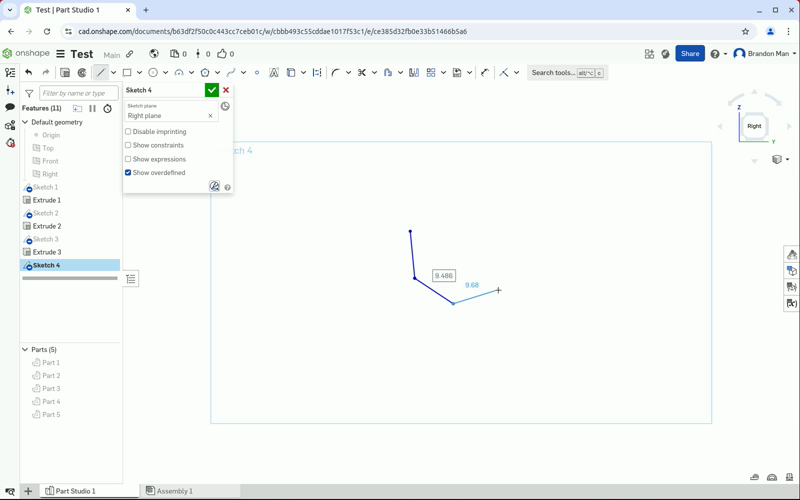
click(498, 289)
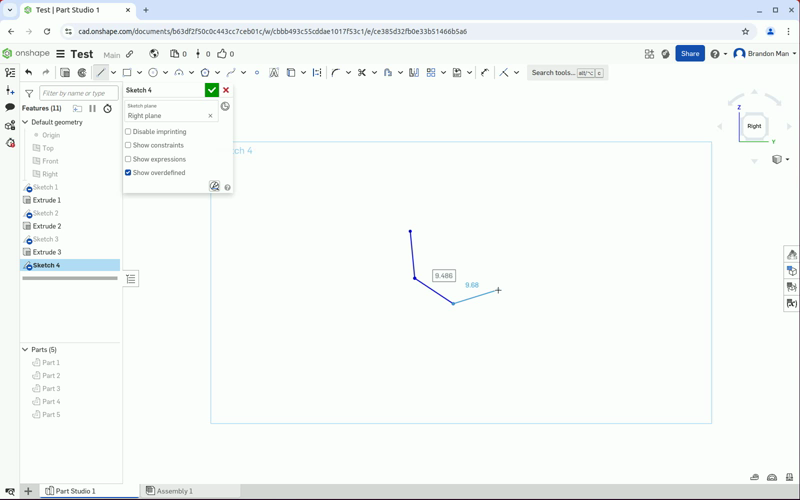
key_up(shift)
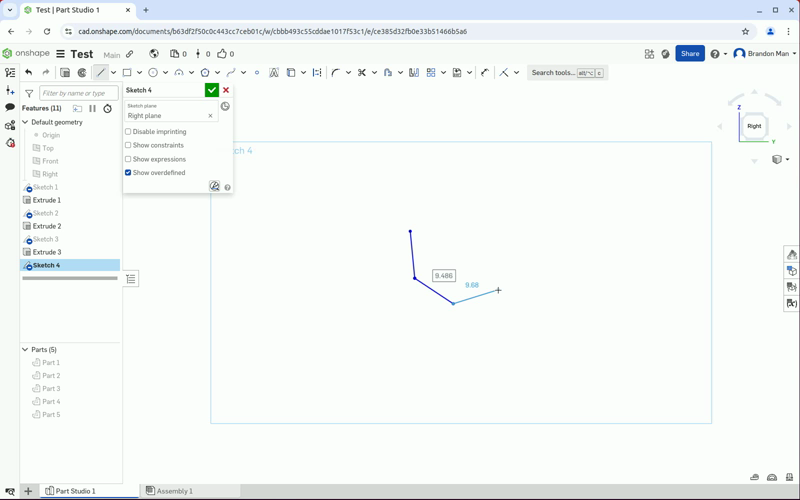
key_down(shift)
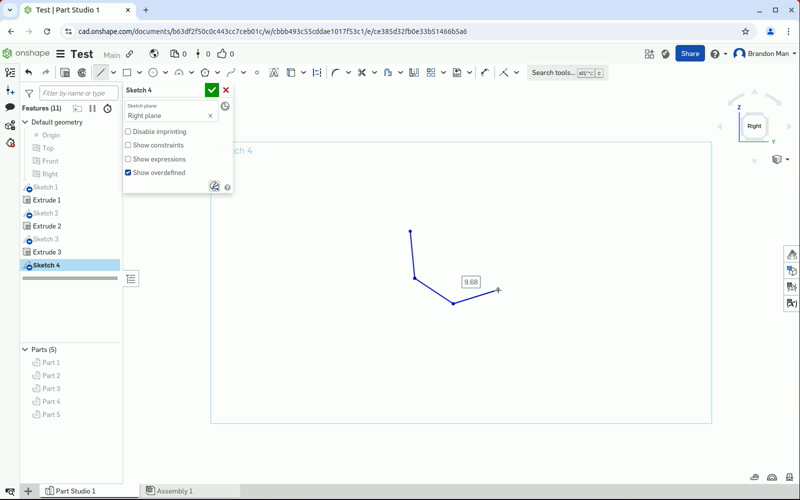
mouse_move(528, 289)
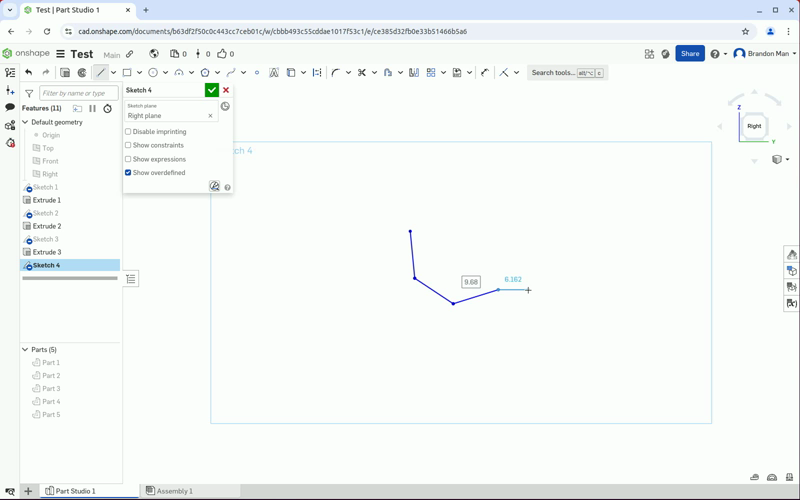
mouse_move(514, 245)
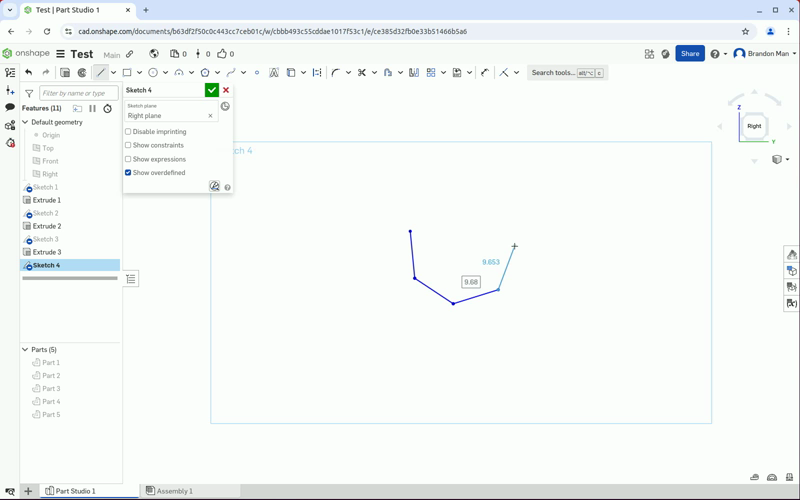
click(514, 245)
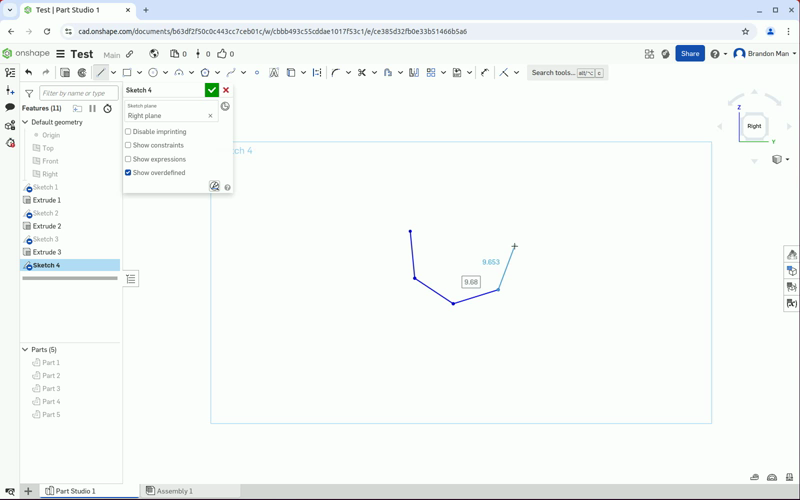
key_up(shift)
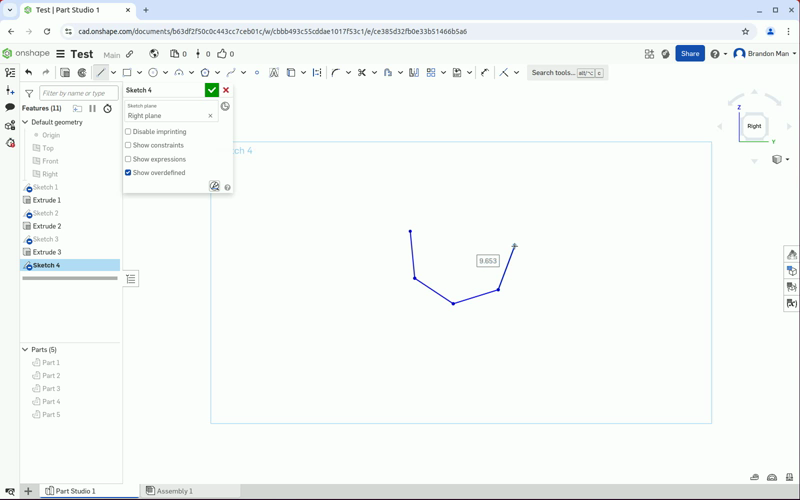
key_down(shift)
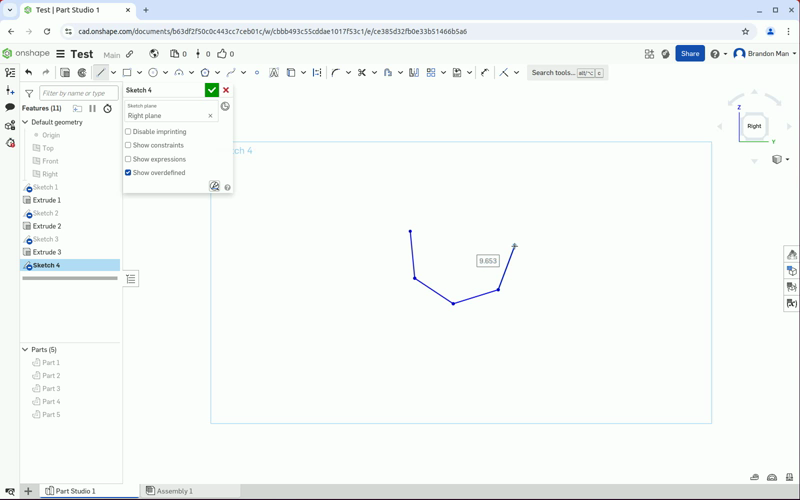
mouse_move(544, 245)
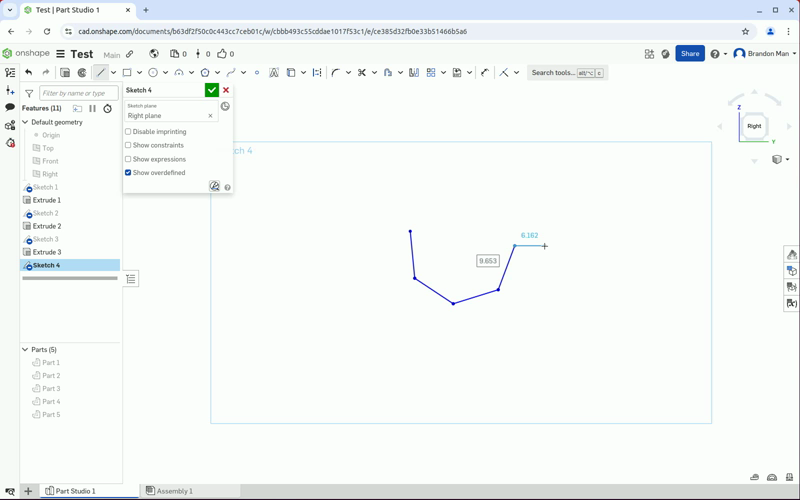
mouse_move(490, 204)
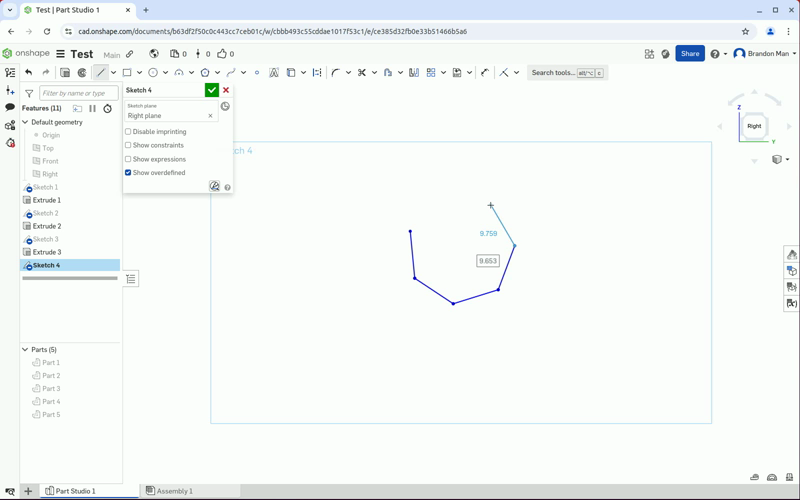
click(490, 204)
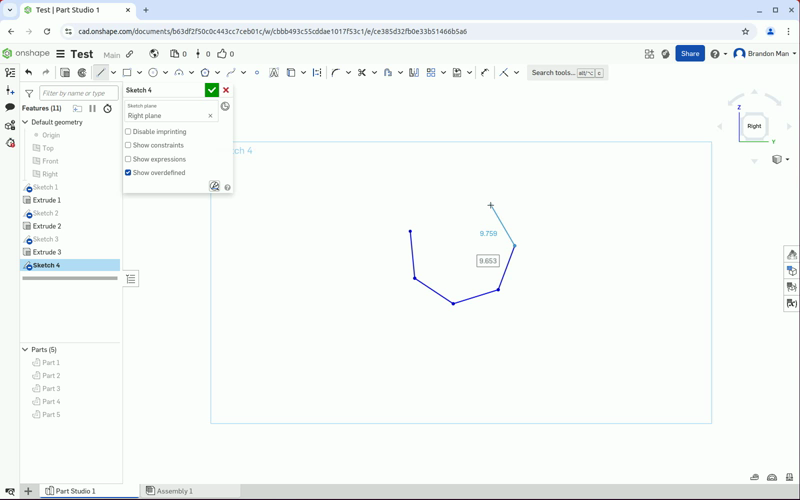
key_up(shift)
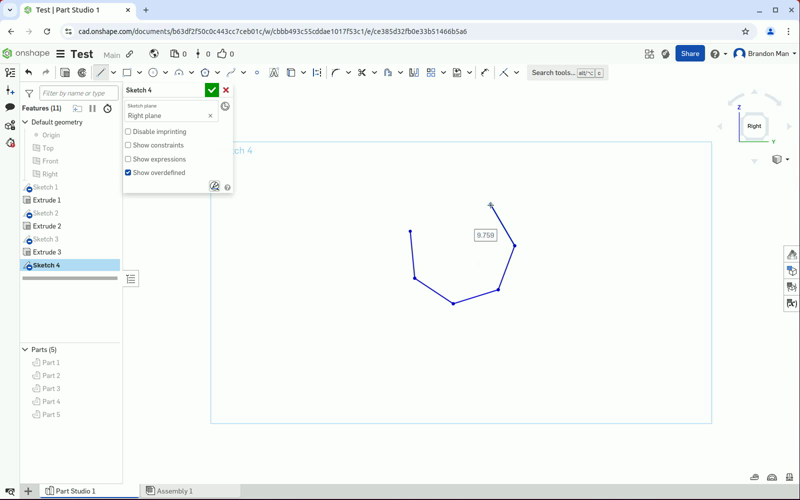
key_down(shift)
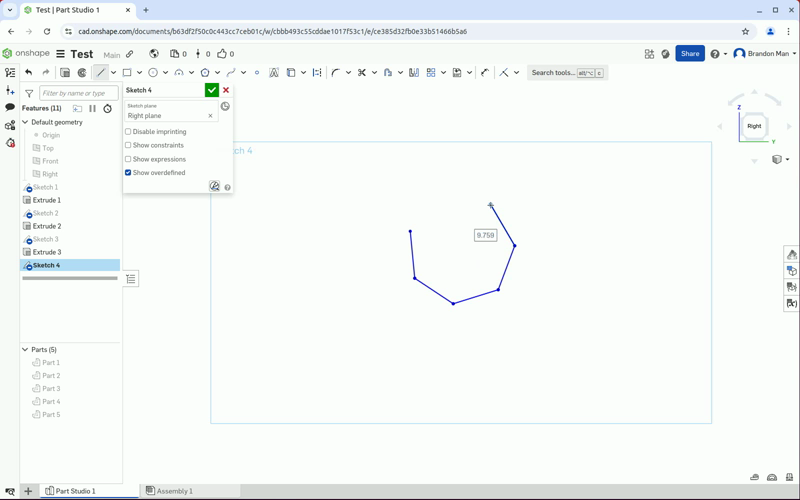
mouse_move(520, 204)
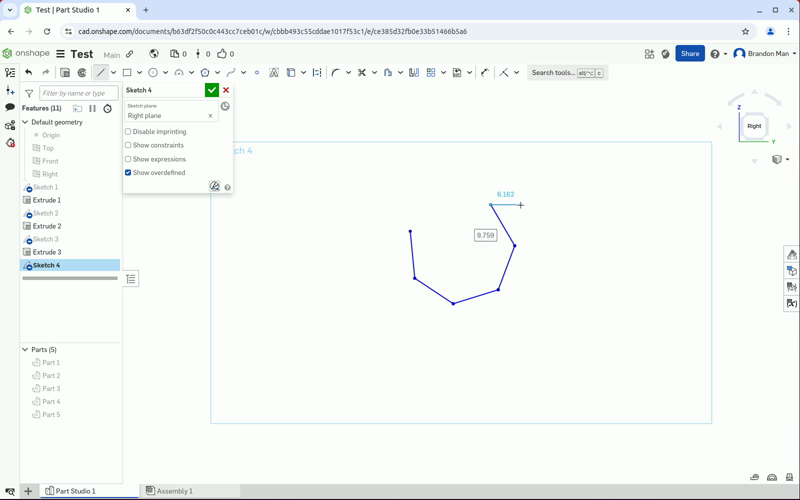
mouse_move(444, 199)
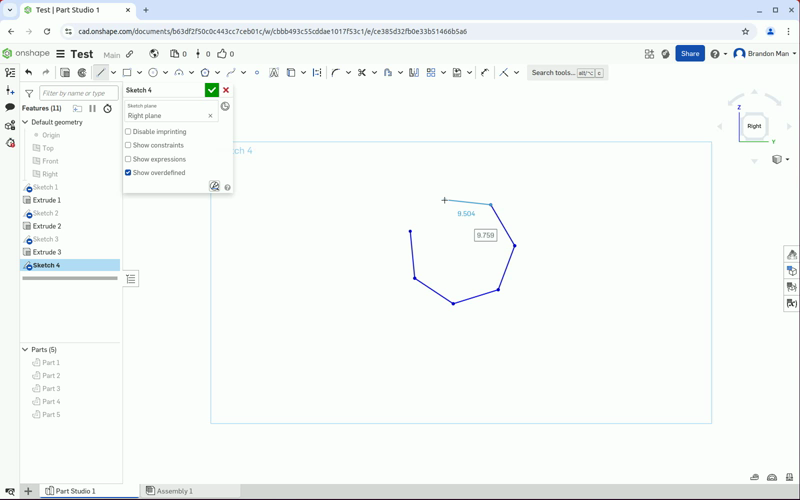
click(444, 199)
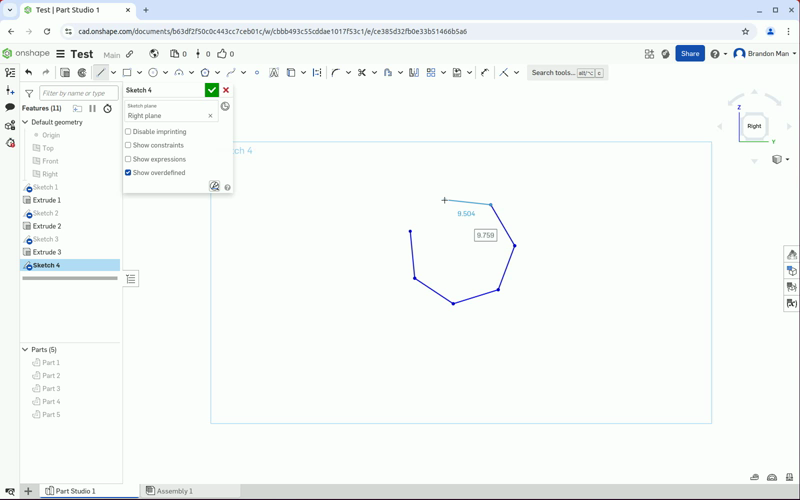
key_up(shift)
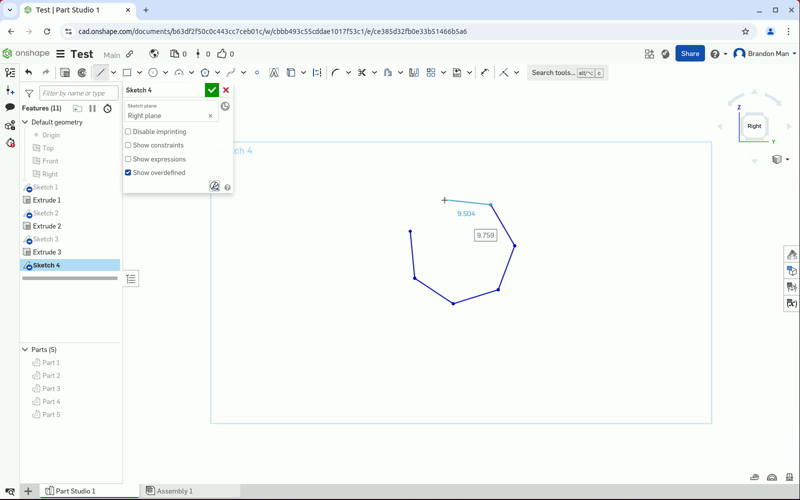
mouse_move(474, 199)
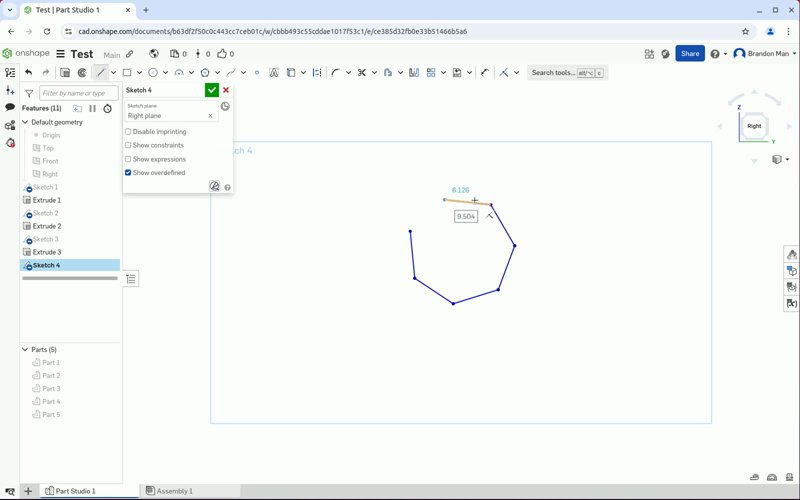
key_down(shift)
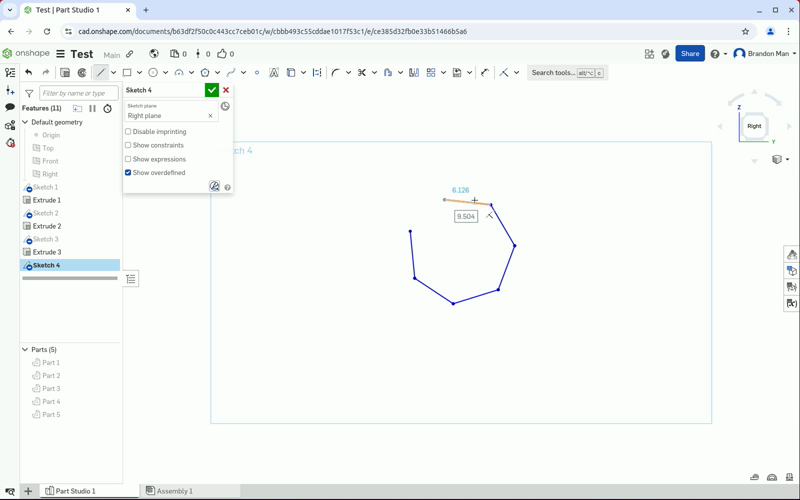
mouse_move(410, 231)
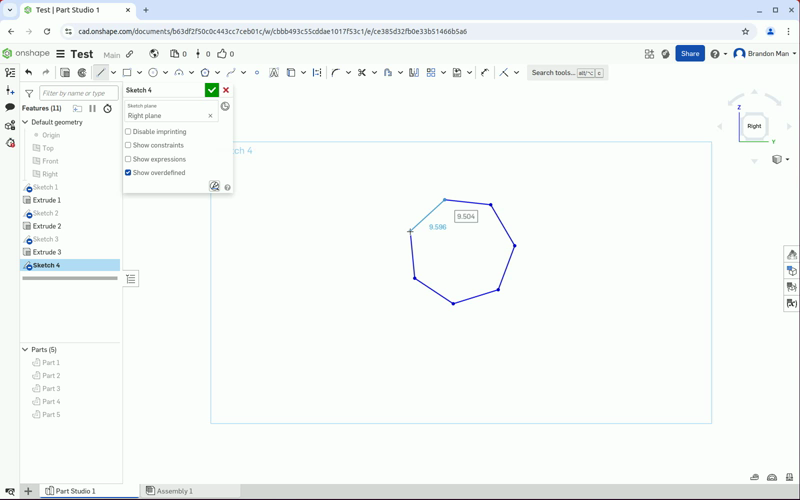
key_up(shift)
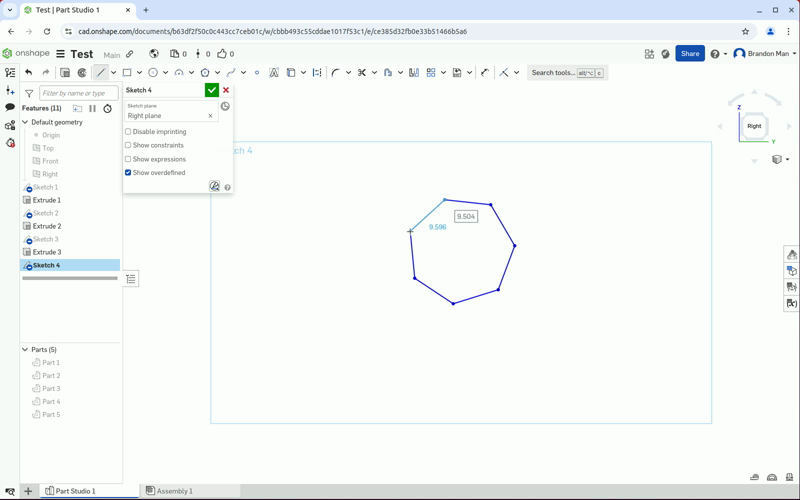
click(410, 231)
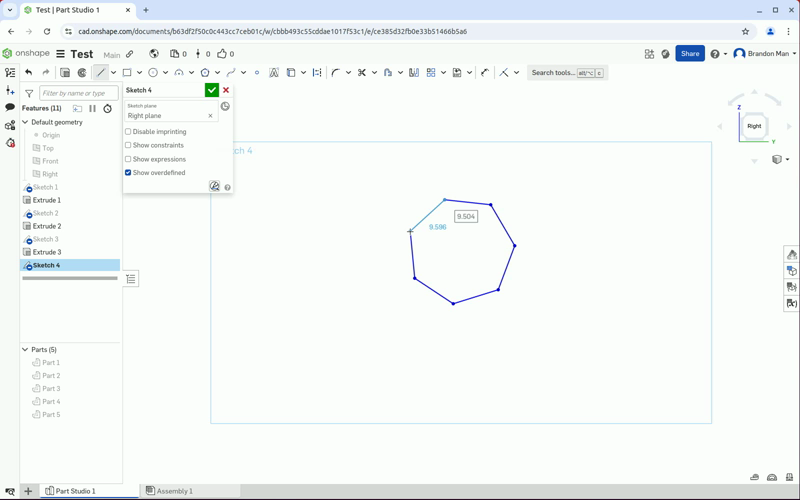
key(esc)
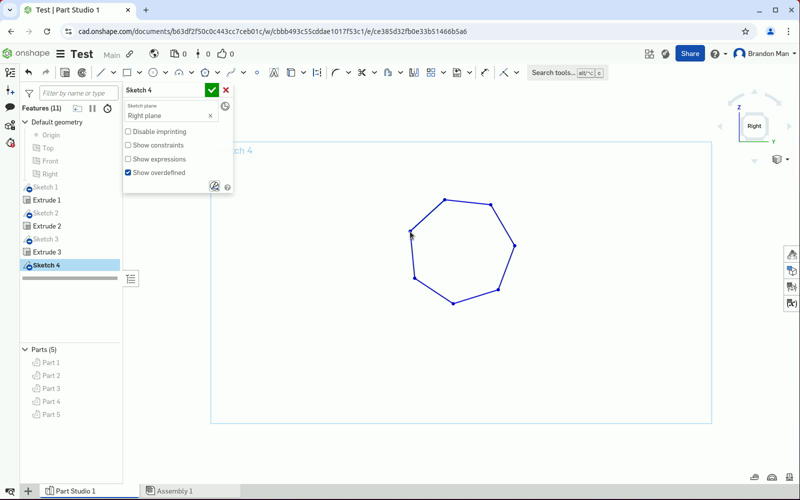
mouse_move(422, 268)
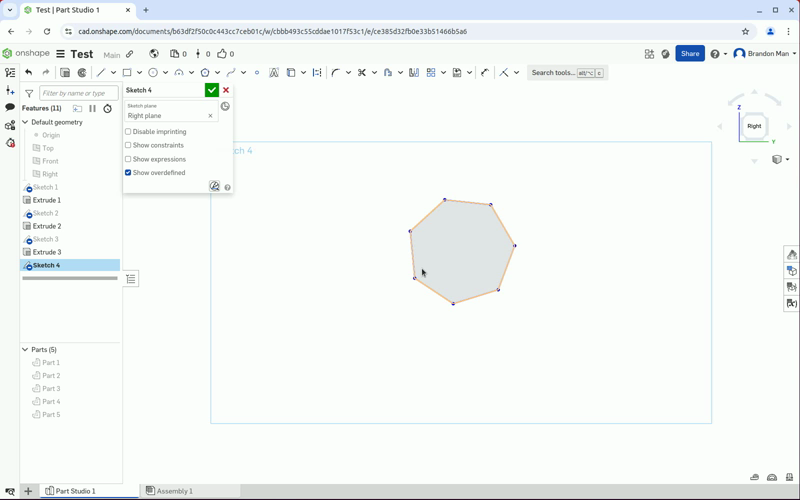
click(422, 268)
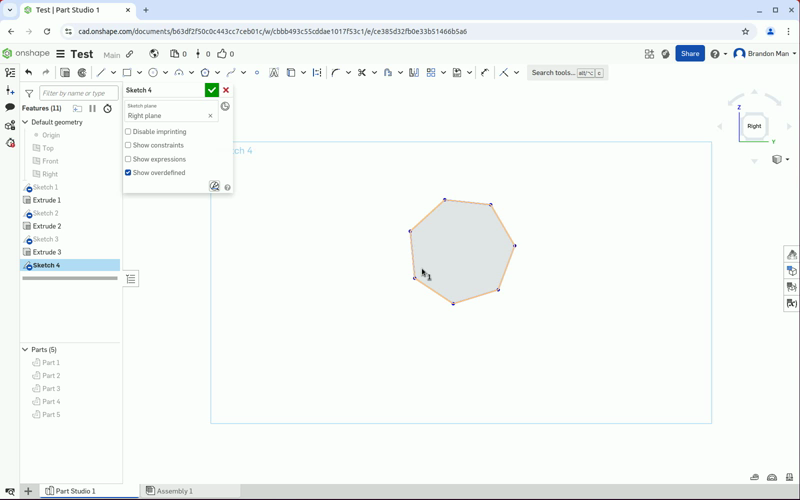
mouse_move(73, 352)
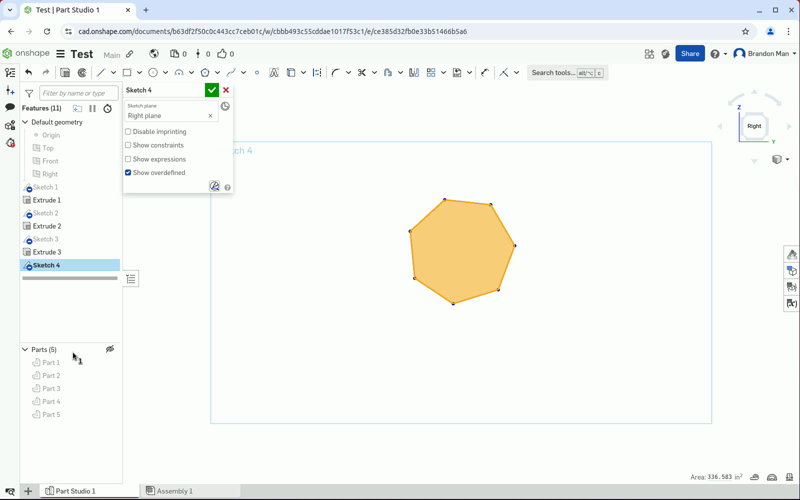
key(shift+y)
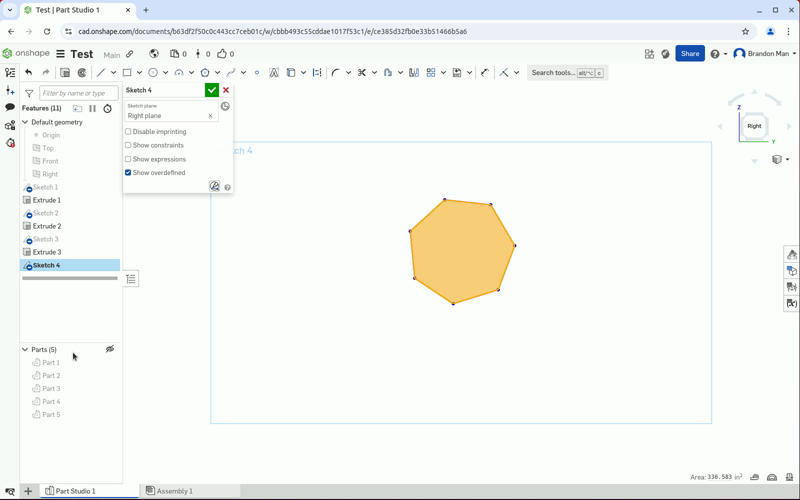
key(shift+e)
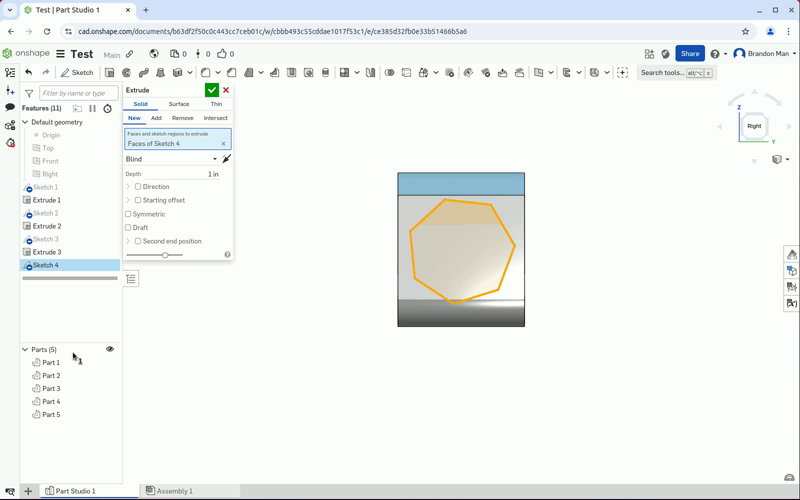
mouse_move(143, 106)
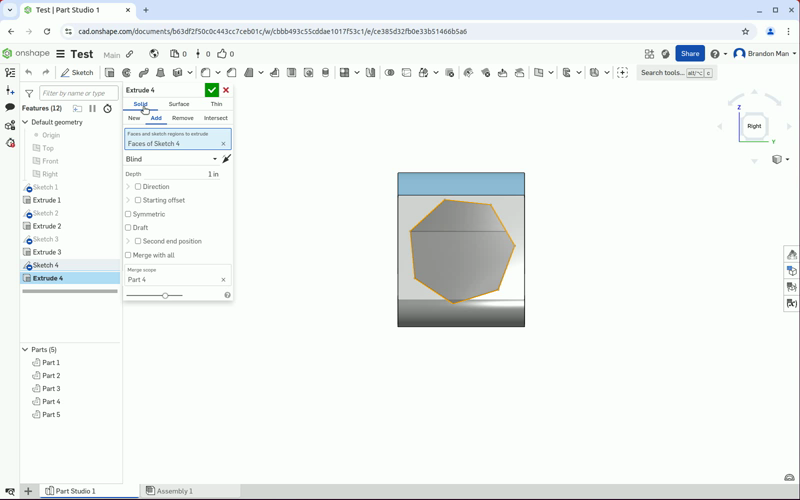
click(143, 106)
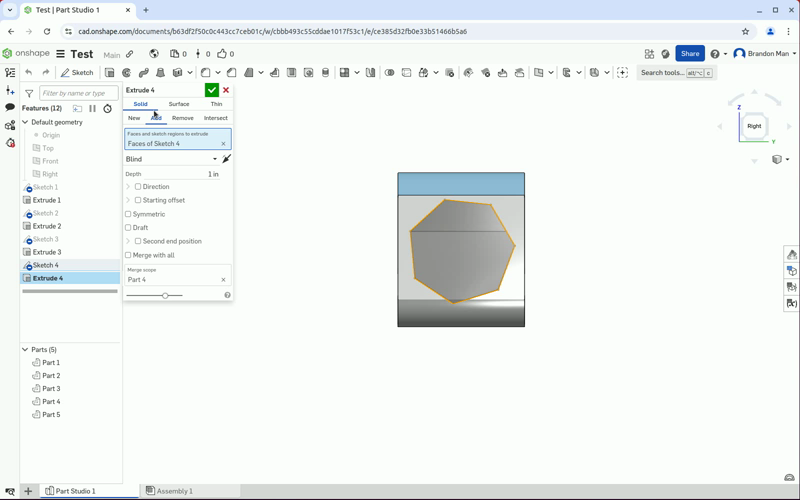
mouse_move(186, 120)
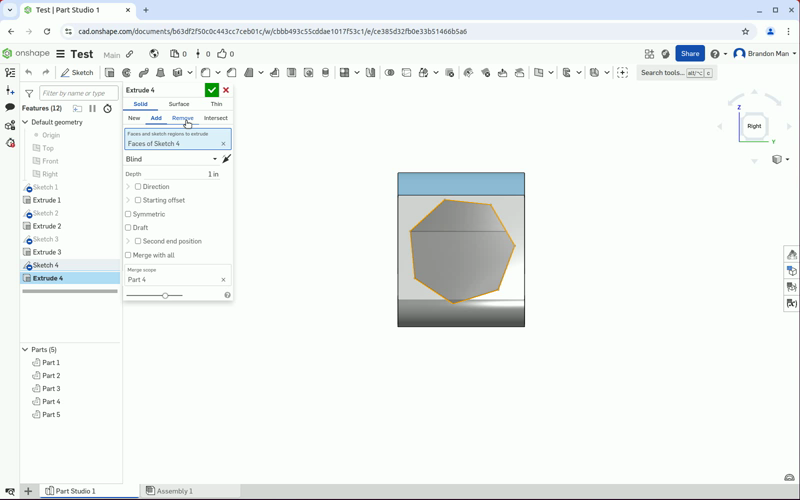
click(186, 120)
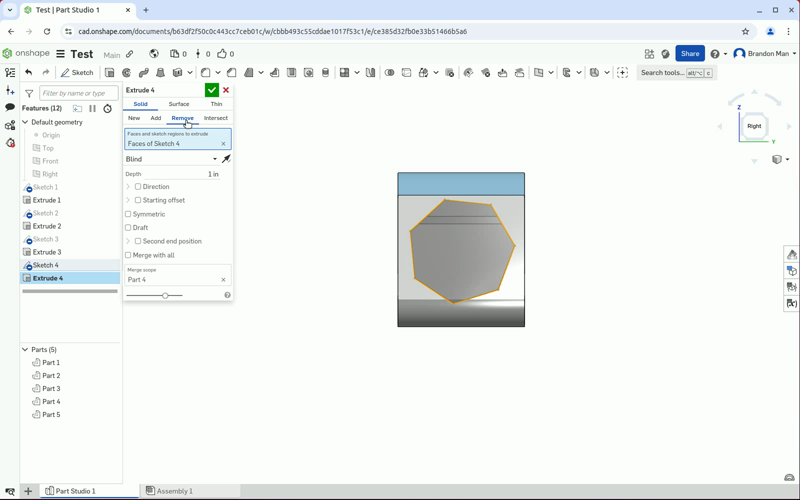
key(tab, 4)
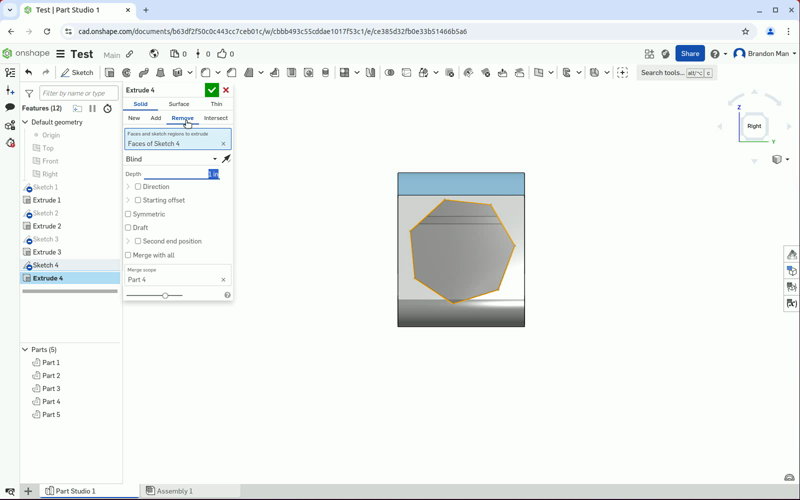
text(28.404)
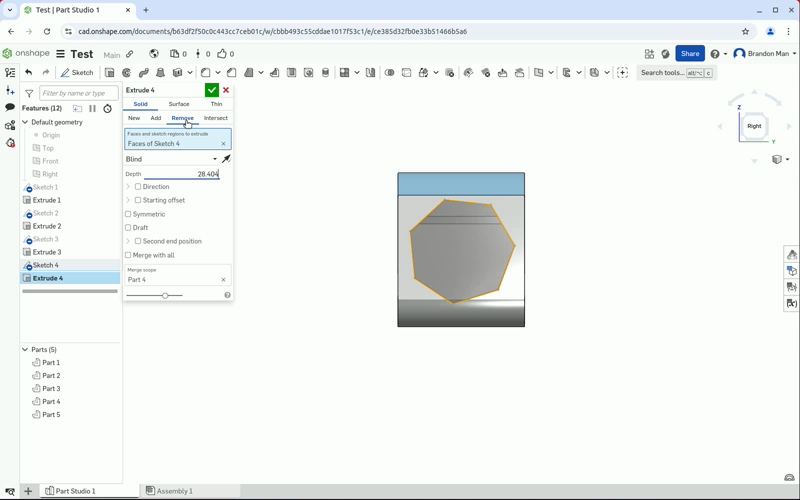
key(tab, 3)
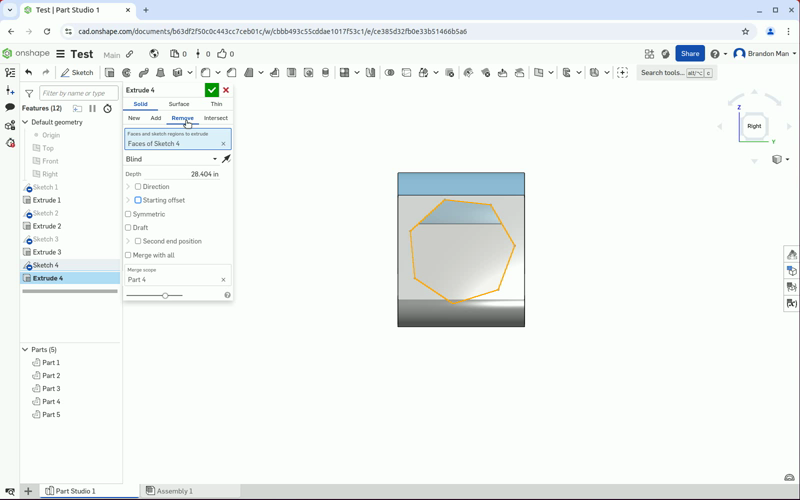
key(tab, 2)
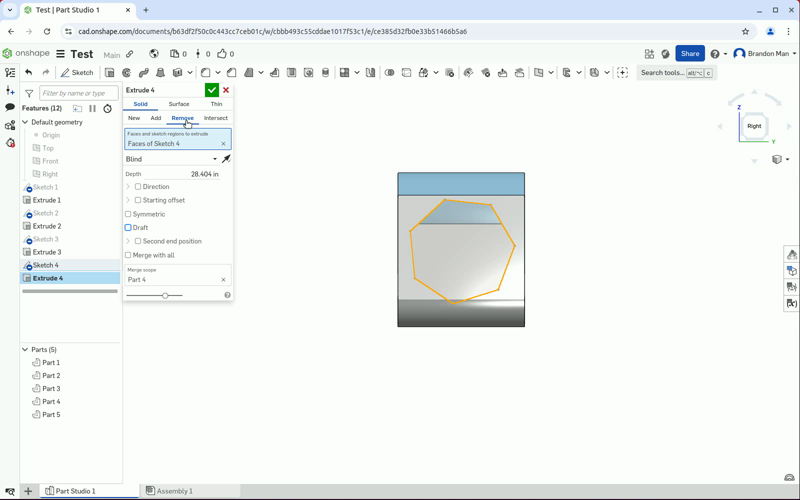
key(space)
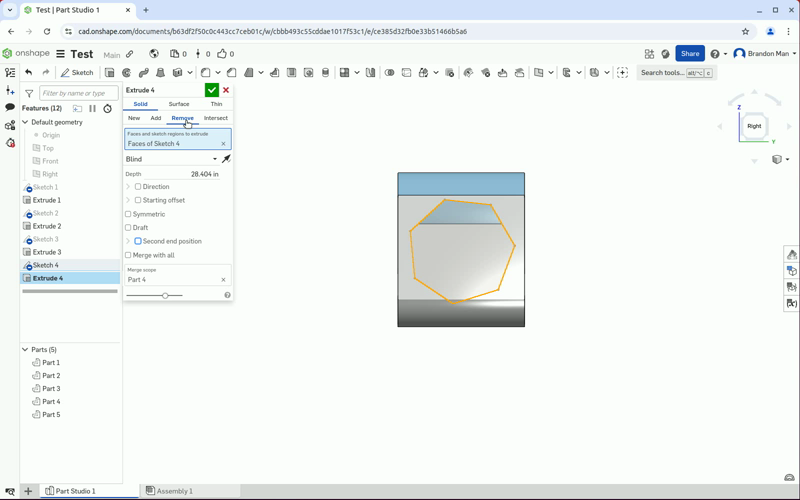
key(tab, 3)
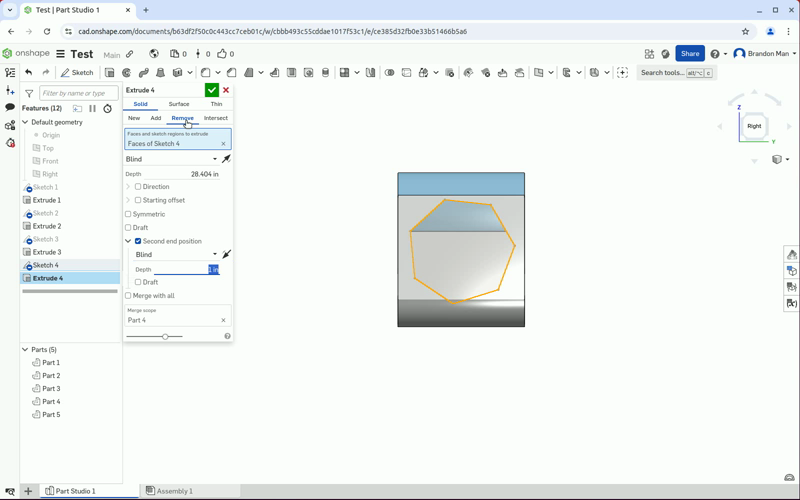
text(9.388)
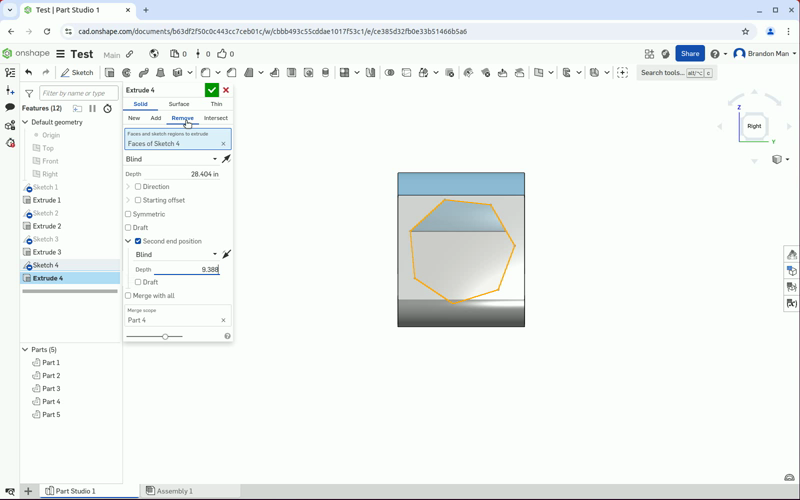
key(tab, 2)
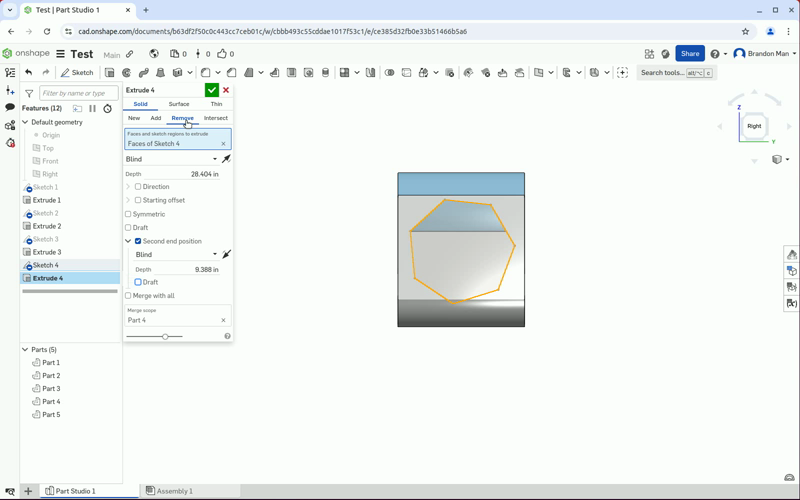
key(space)
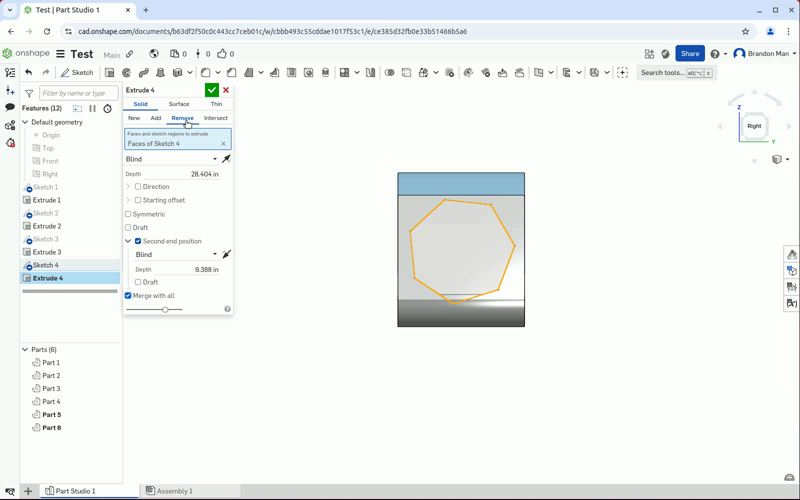
key(enter)
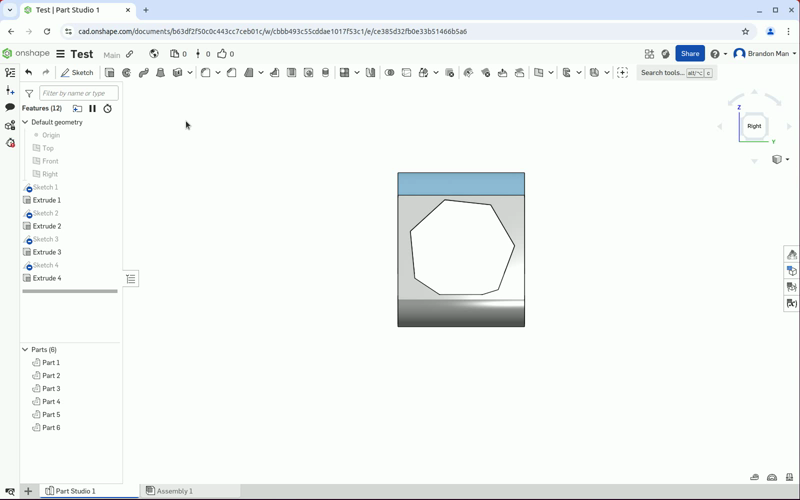
key(shift+h)
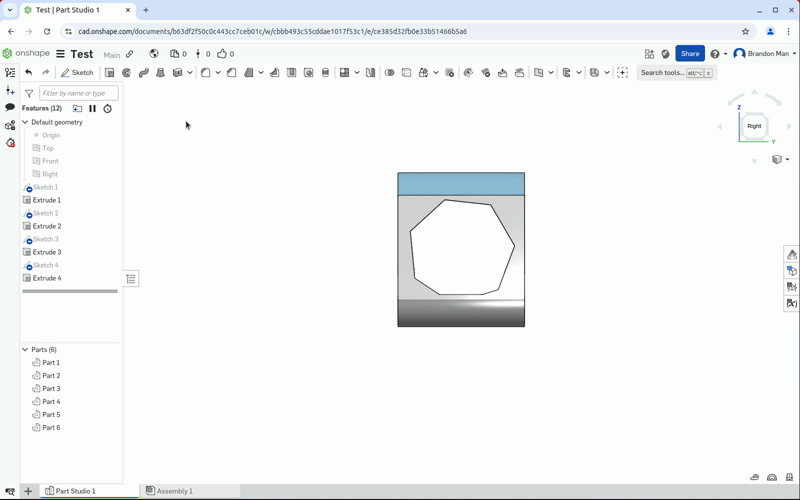
key(shift+h)
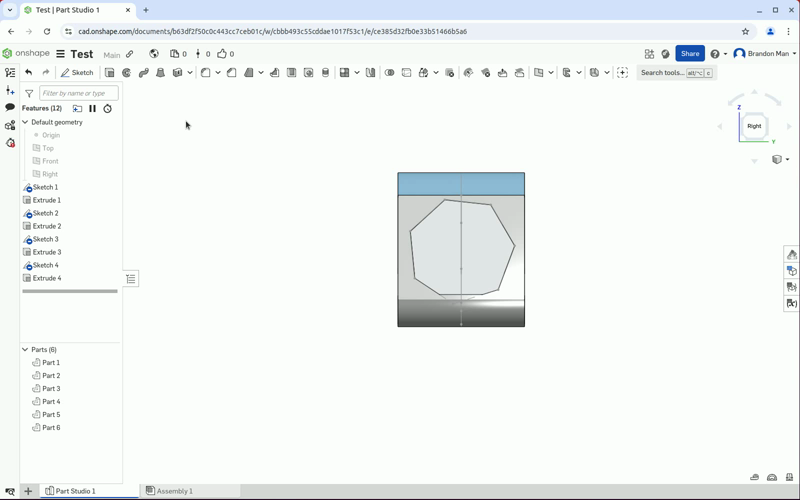
key(shift+7)
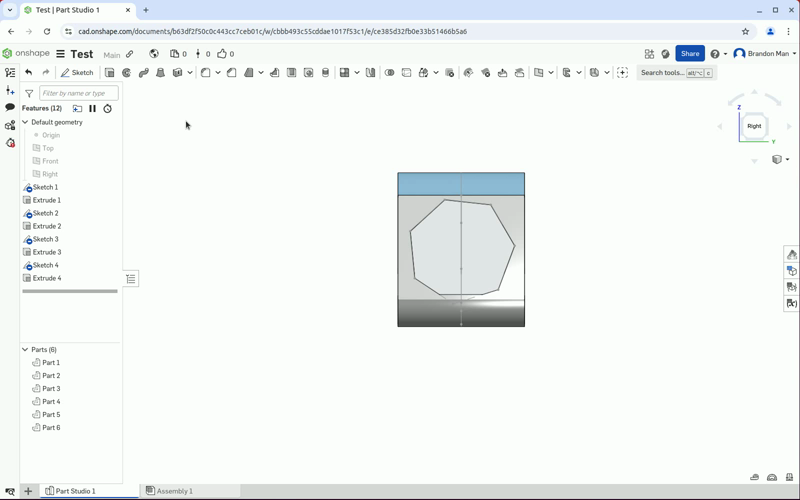
key(right, 2)
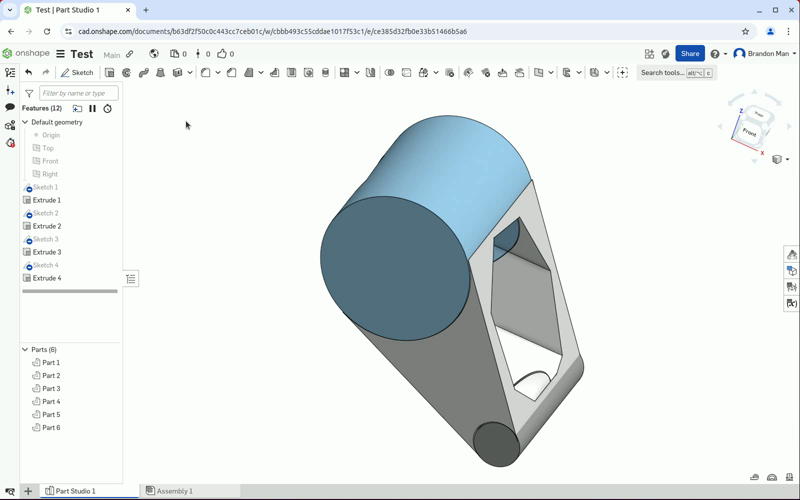
key(down, 2)
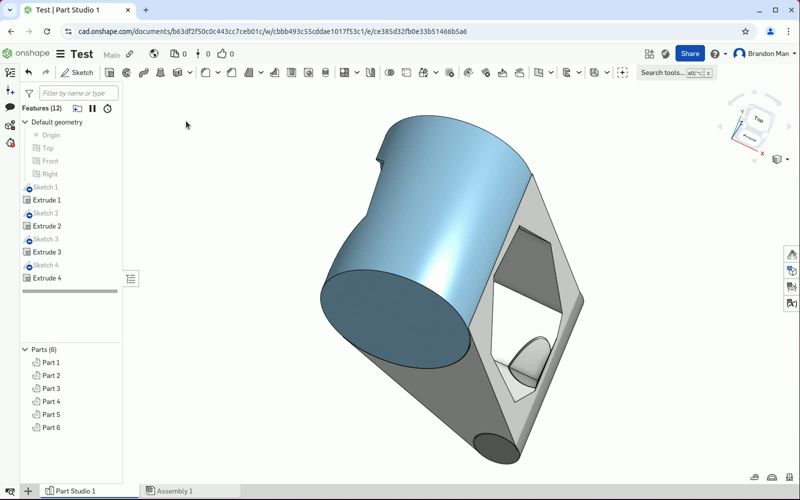
key(up, 2)
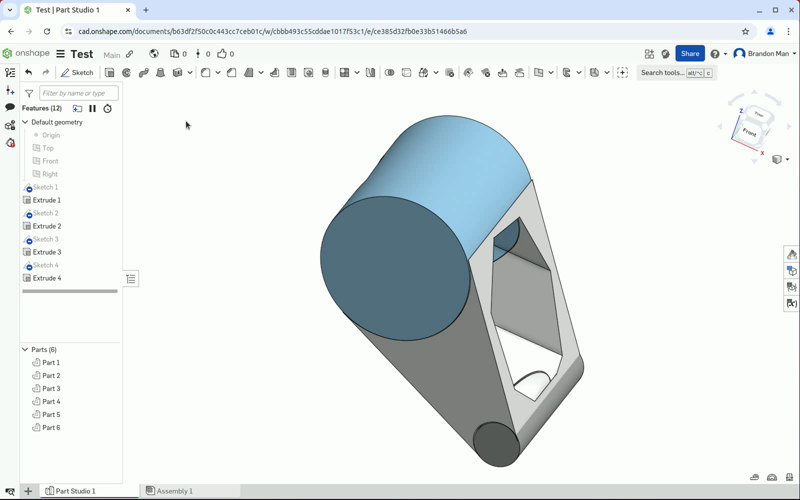
key(left, 2)
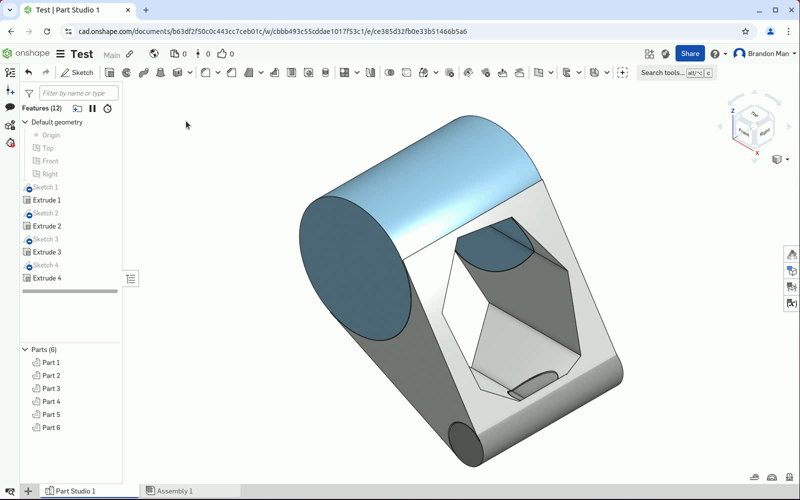
mouse_move(73, 189)
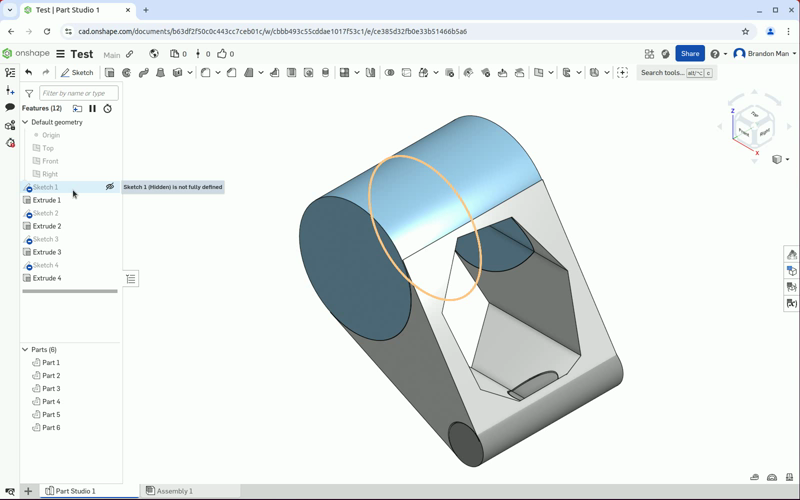
click(73, 189)